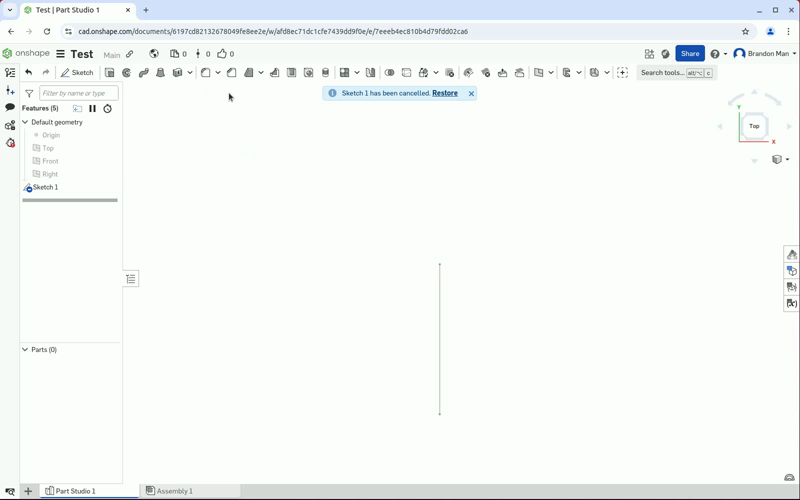
key(shift+h)
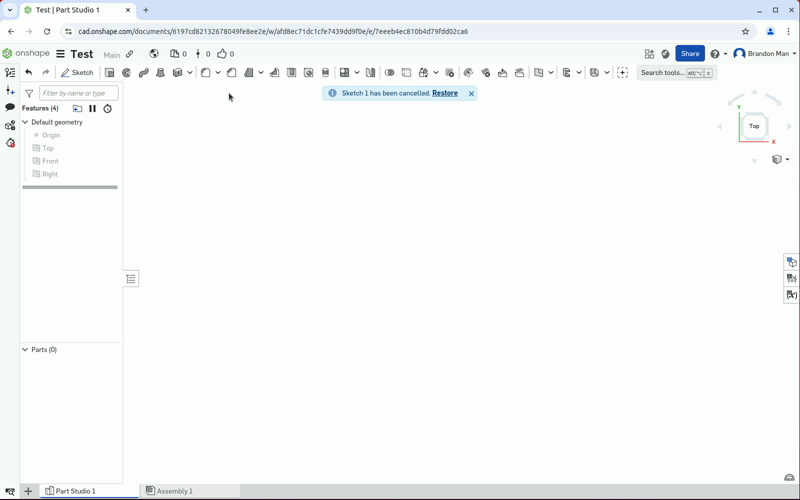
mouse_move(73, 352)
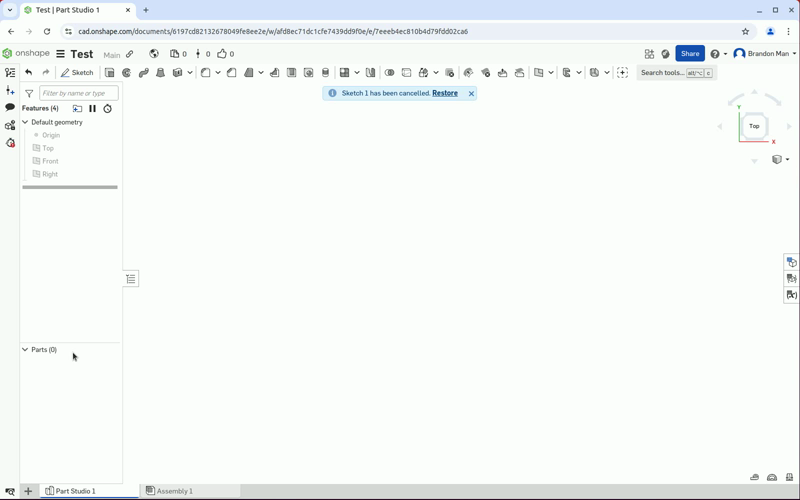
key(y)
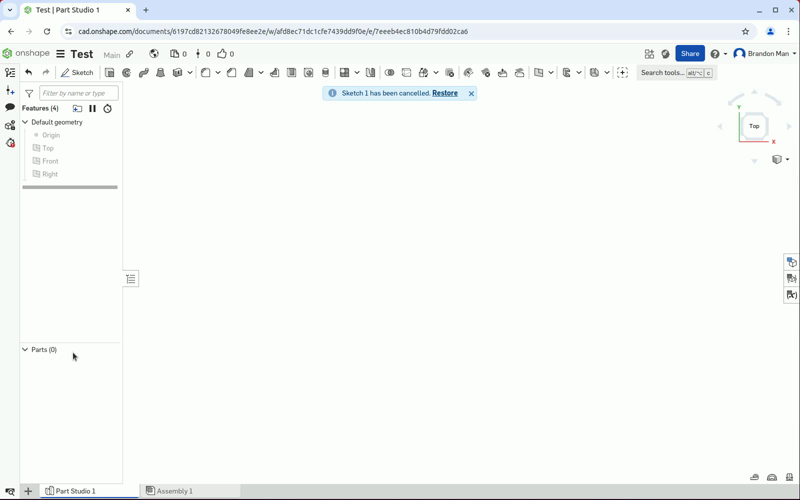
key(shift+p)
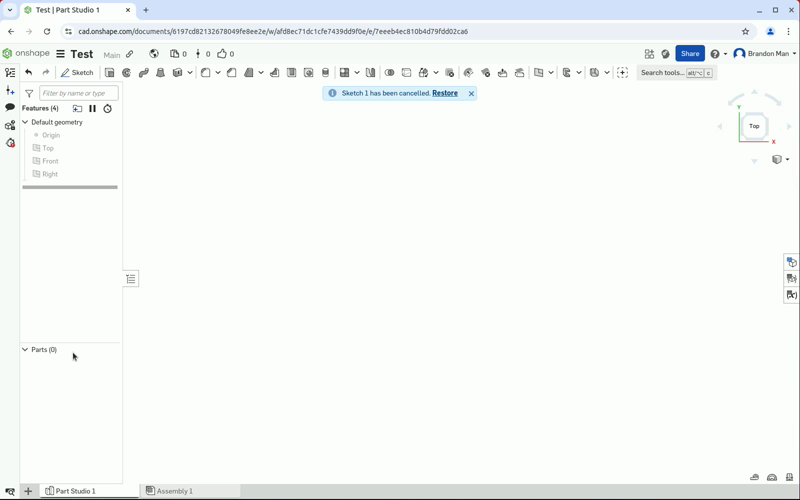
key(space)
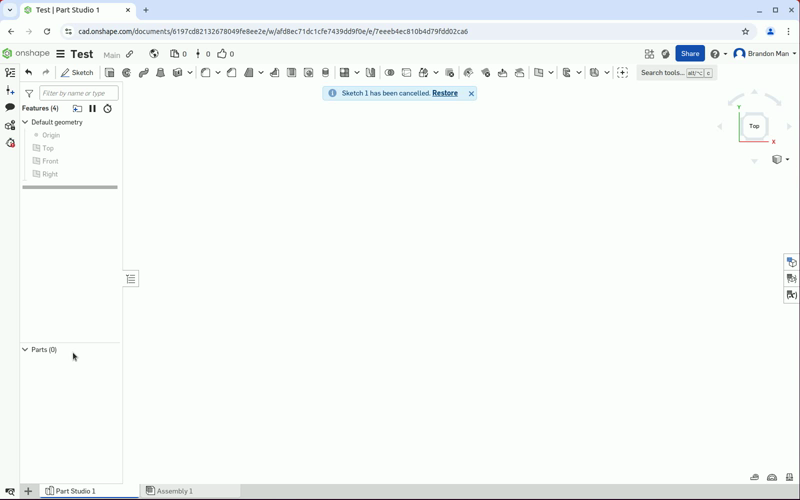
key_down(shift)
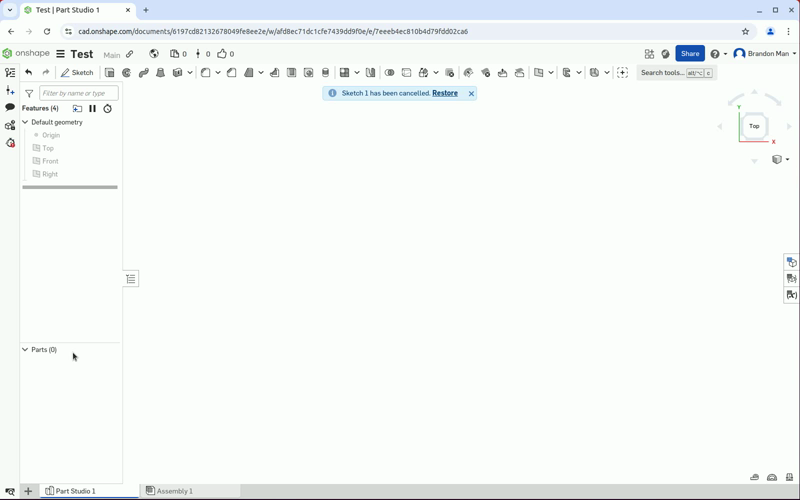
key(up)
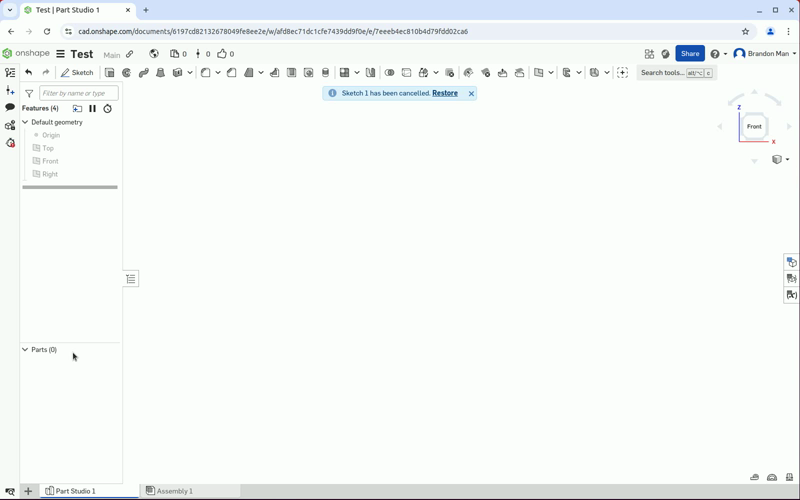
key_up(shift)
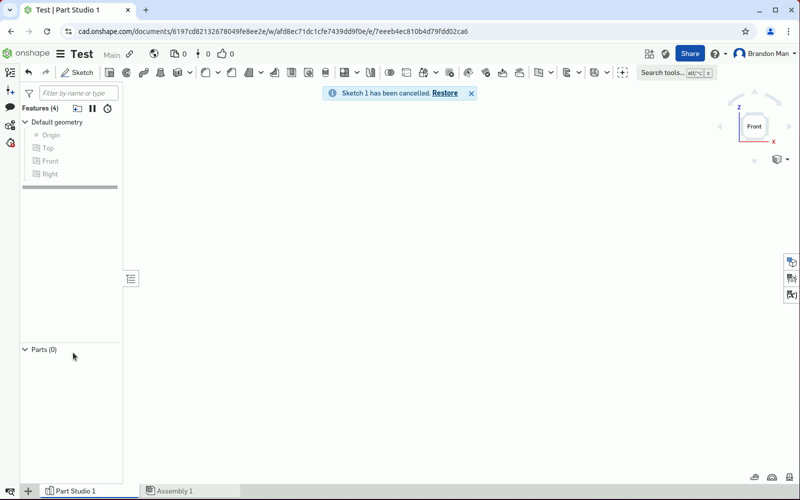
mouse_move(73, 352)
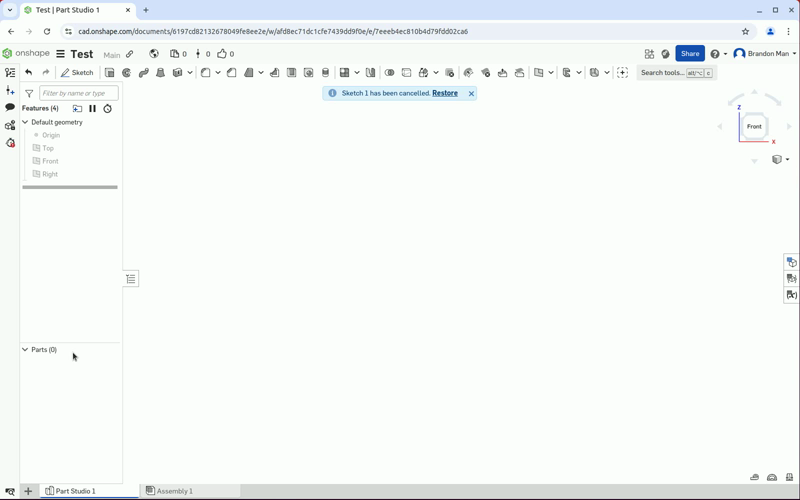
key(shift+y)
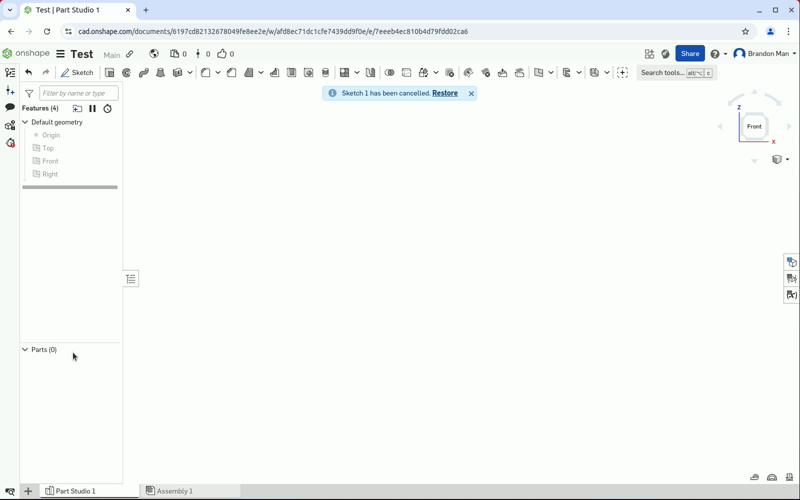
key(shift+s)
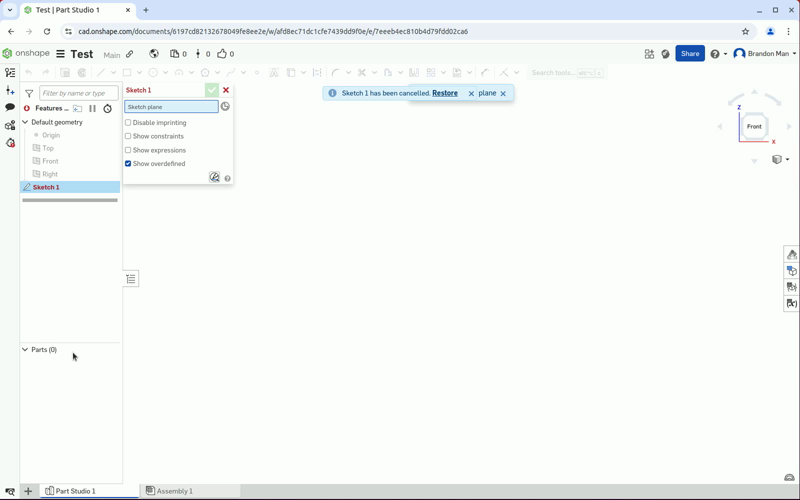
mouse_move(73, 163)
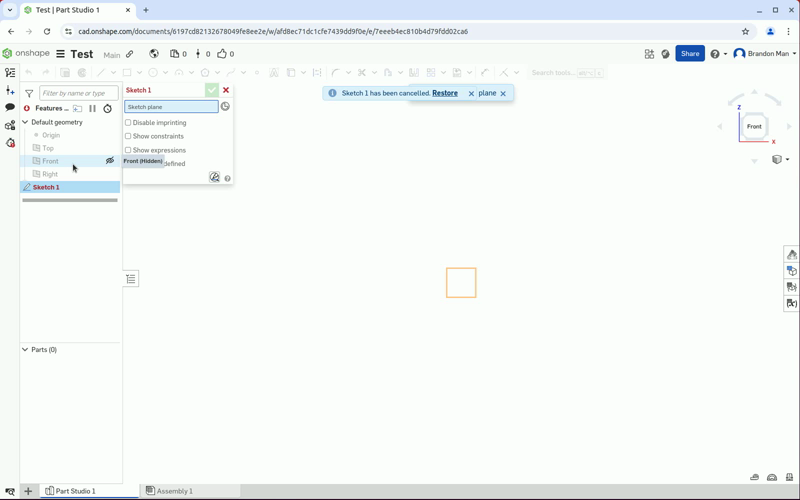
click(73, 163)
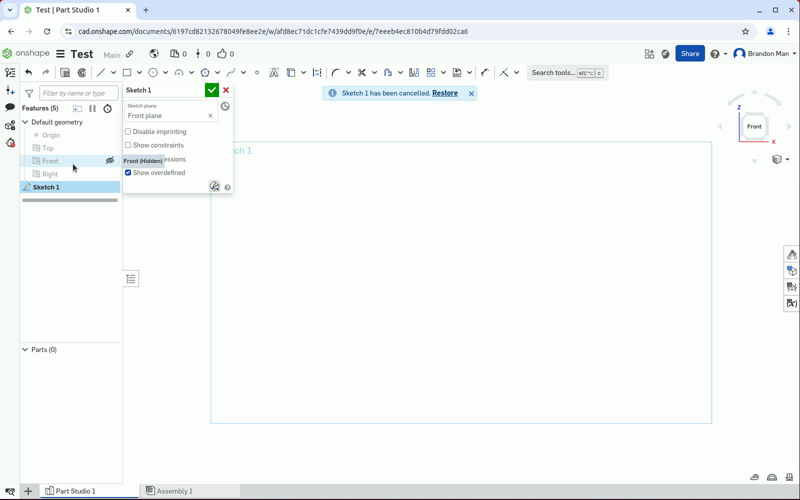
mouse_move(73, 352)
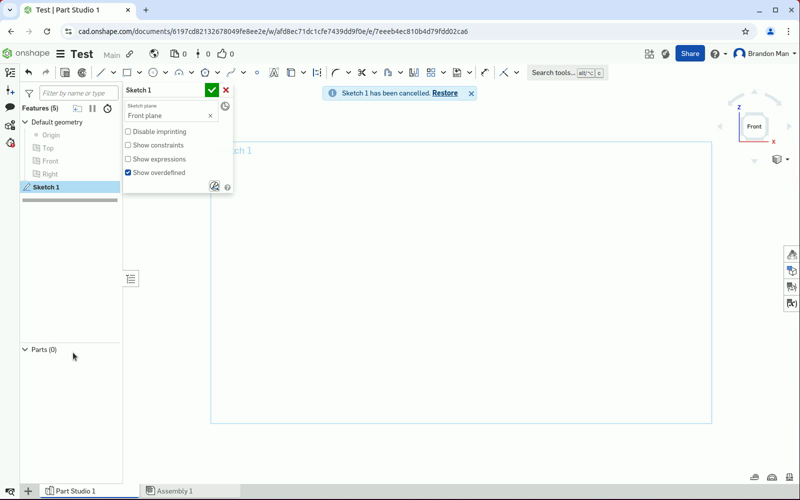
key(y)
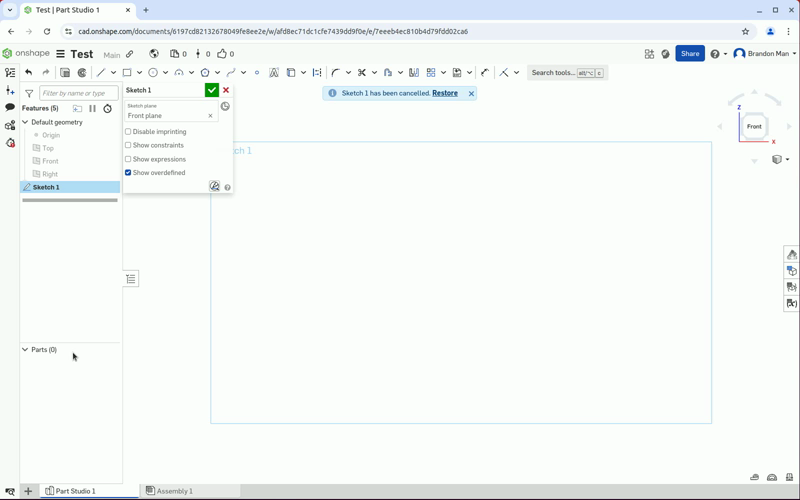
key(c)
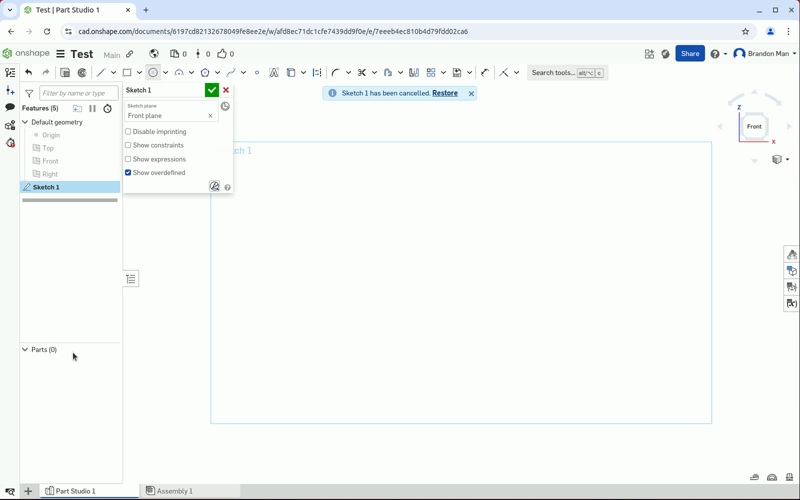
key_down(shift)
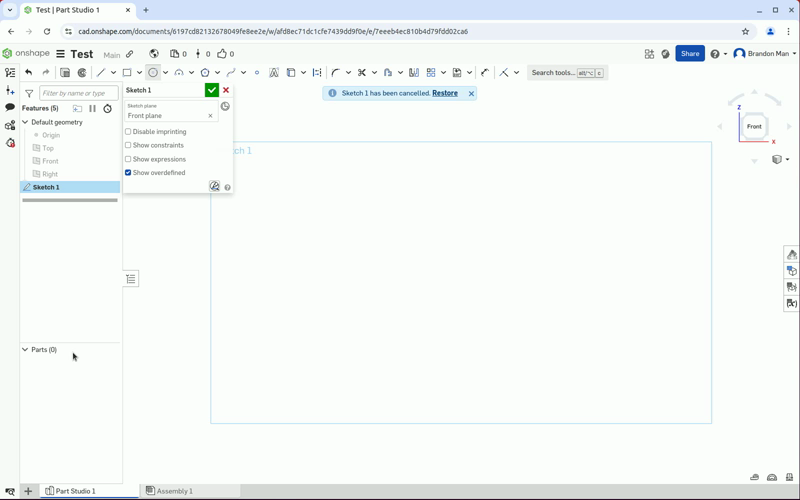
mouse_move(460, 282)
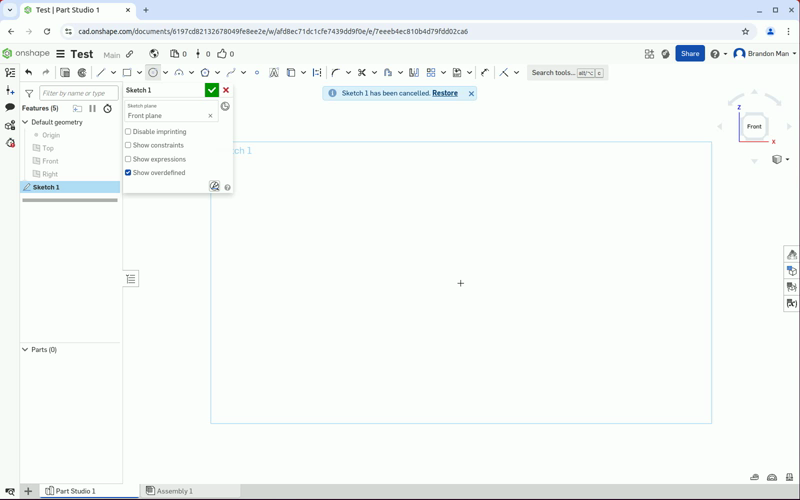
click(460, 282)
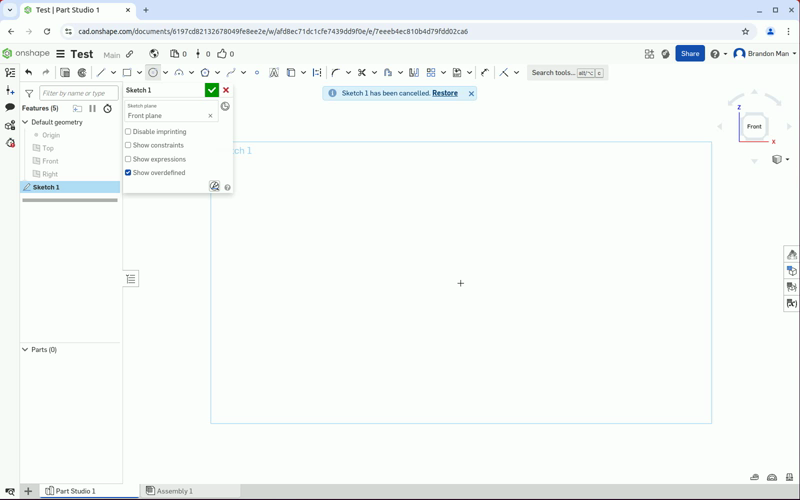
key_up(shift)
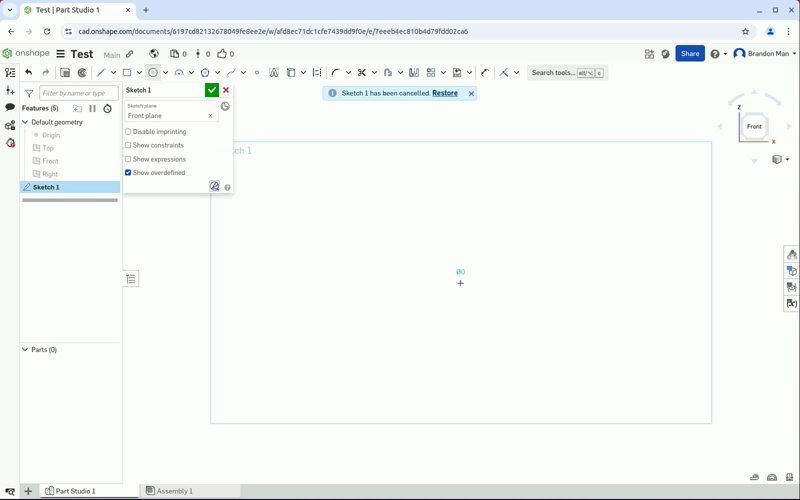
mouse_move(477, 282)
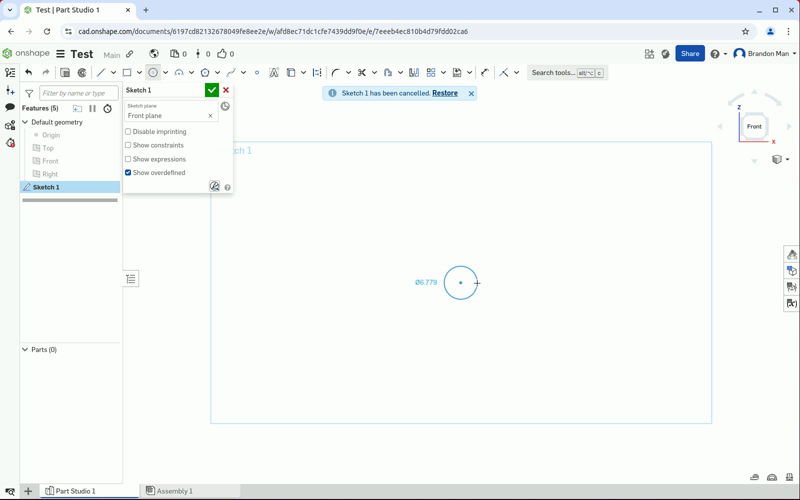
click(477, 282)
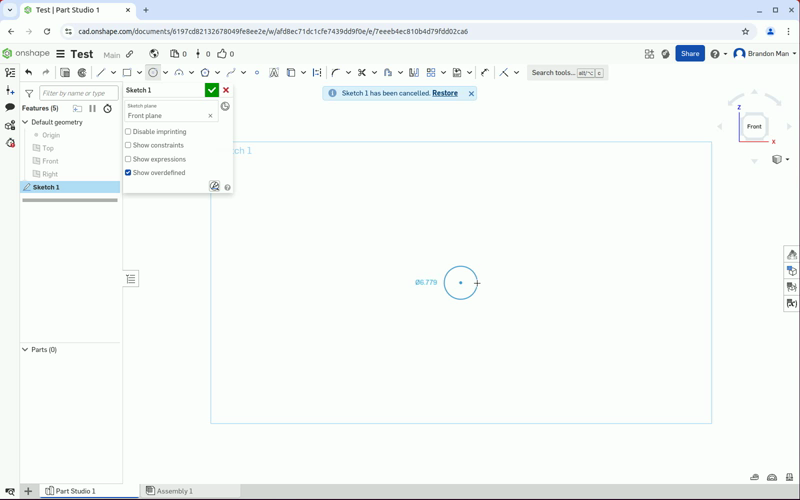
key(esc)
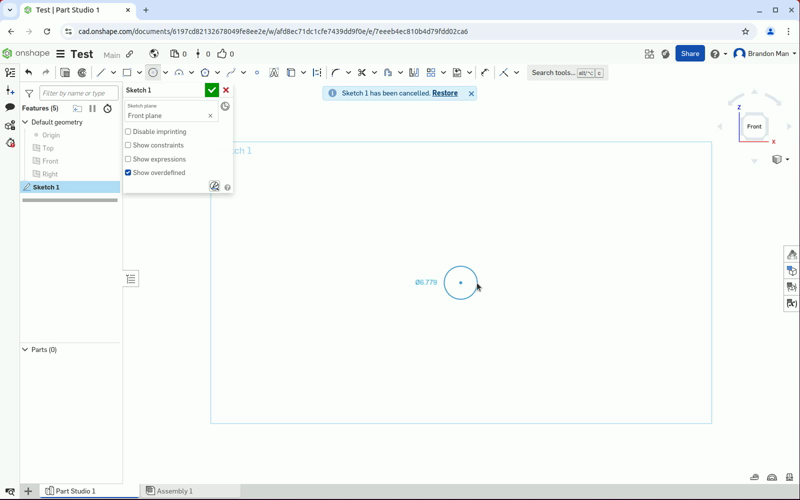
key(c)
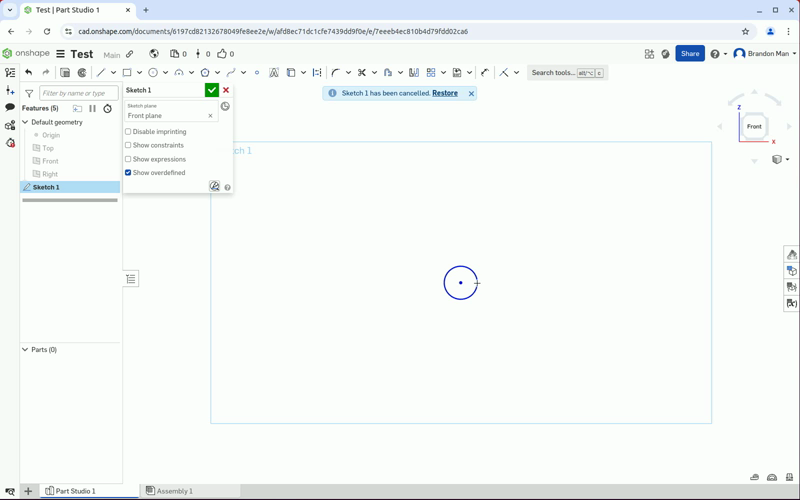
key_down(shift)
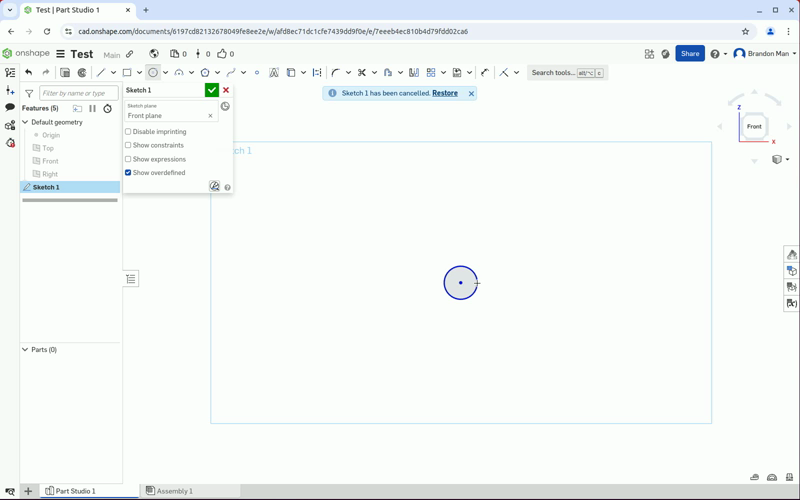
mouse_move(460, 282)
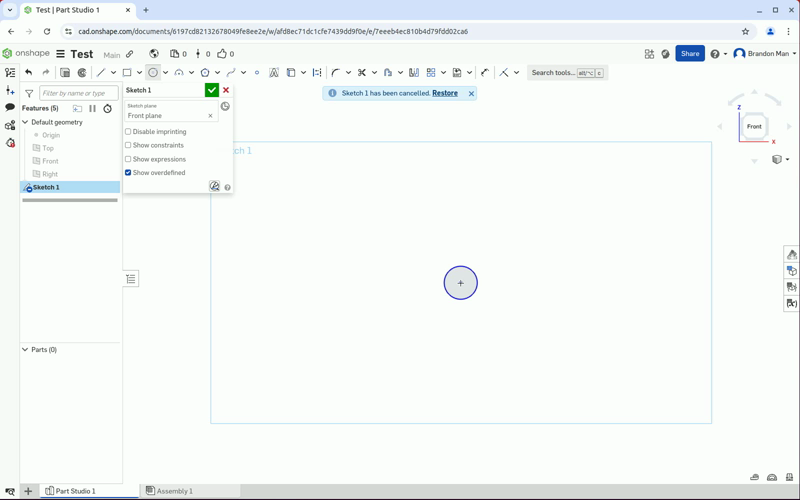
click(460, 282)
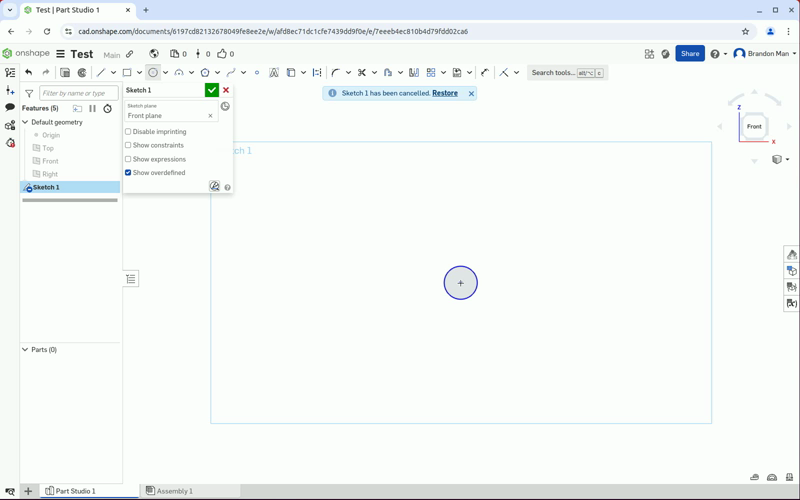
key_up(shift)
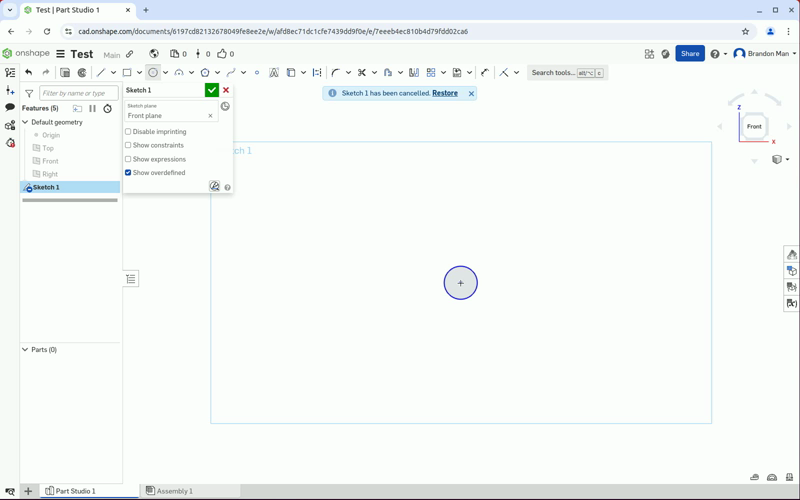
mouse_move(466, 282)
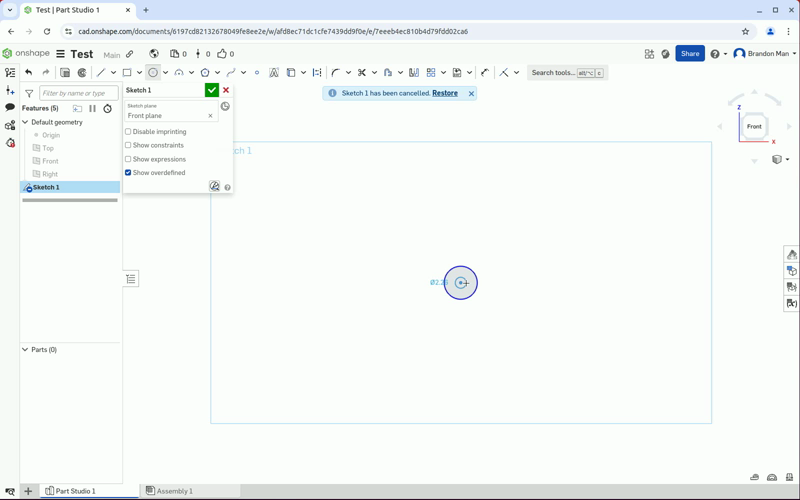
click(466, 282)
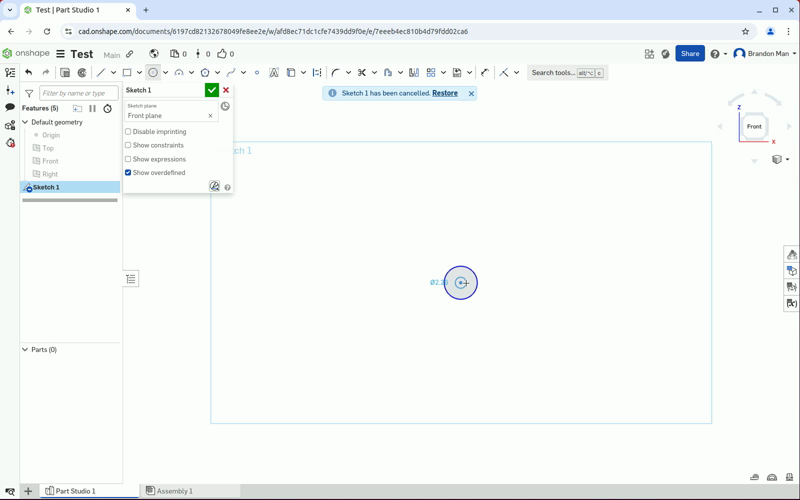
key(esc)
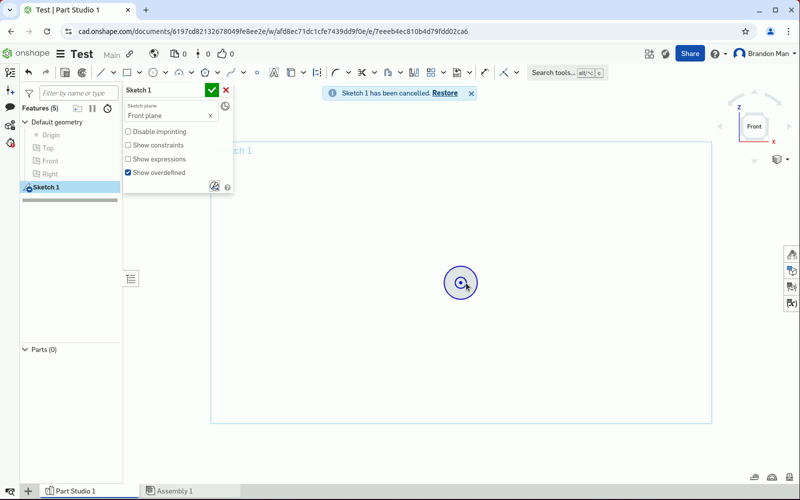
mouse_move(456, 290)
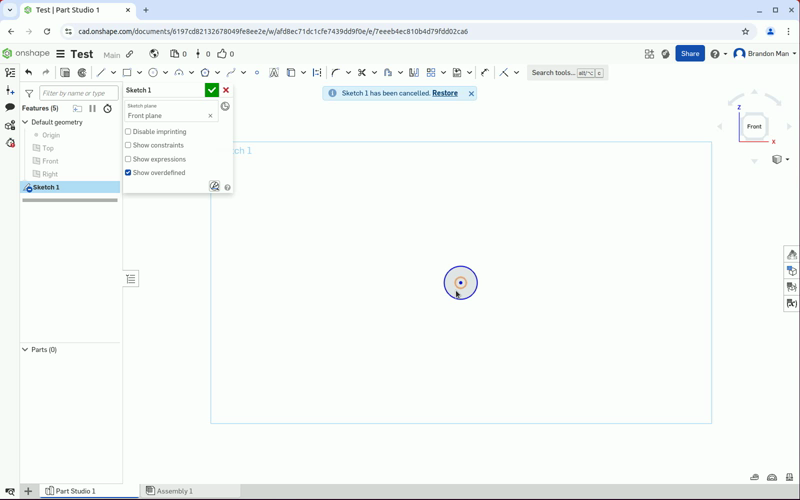
scroll(6)
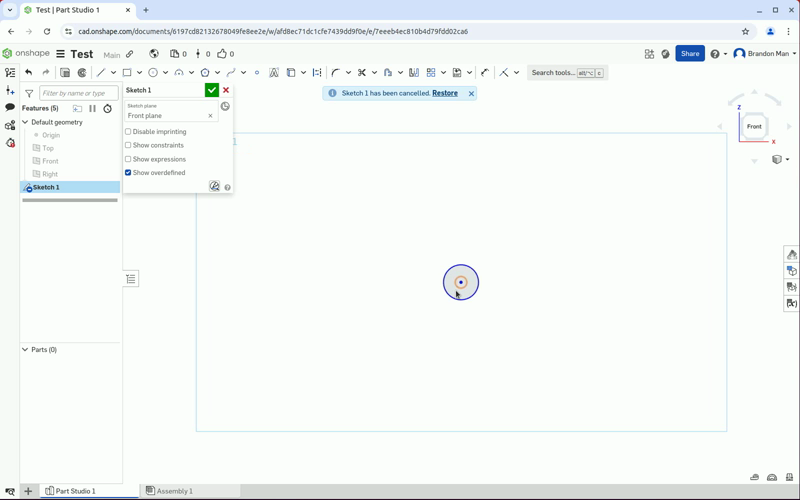
scroll(6)
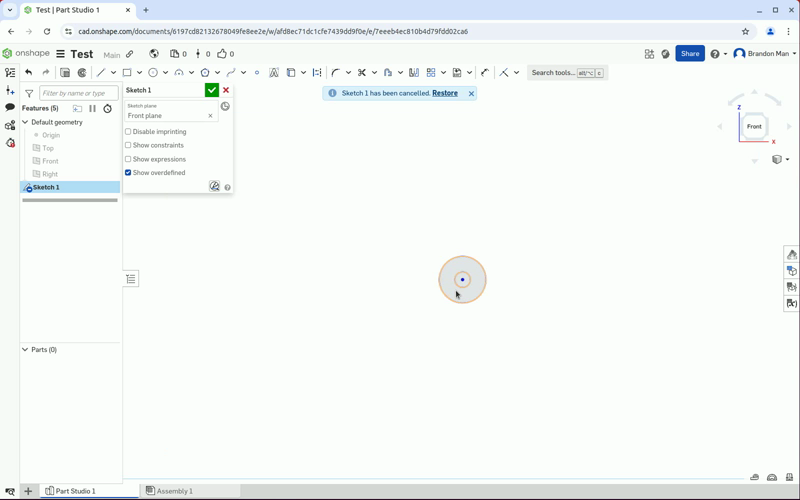
scroll(6)
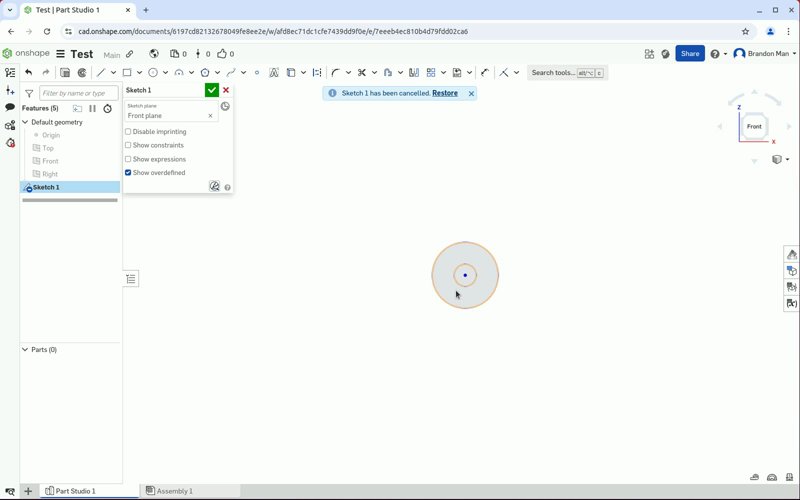
scroll(6)
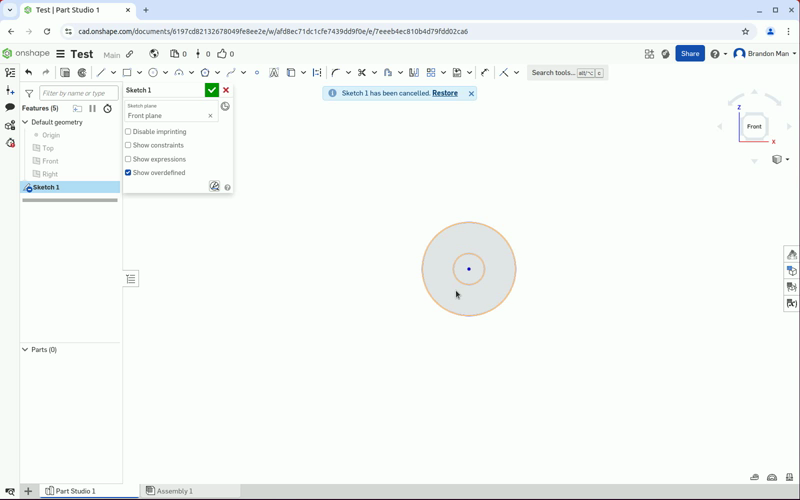
scroll(6)
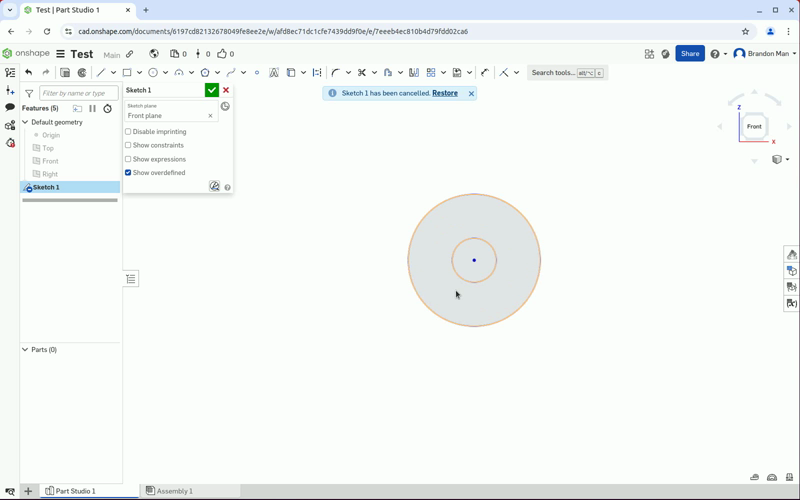
scroll(6)
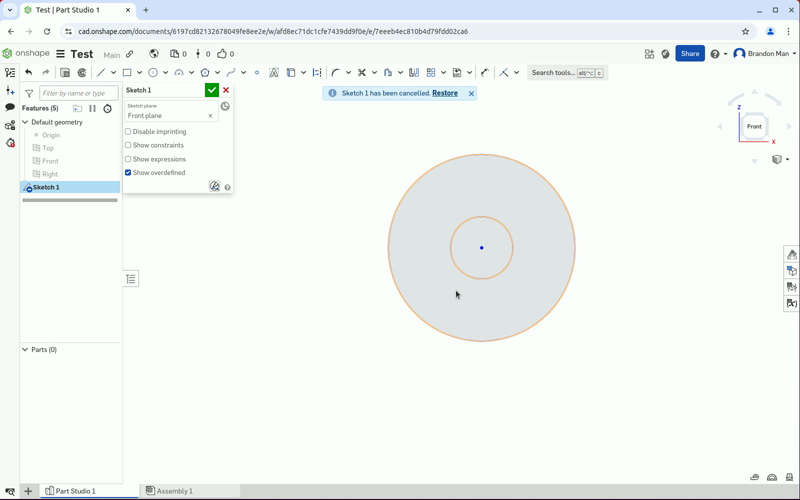
scroll(6)
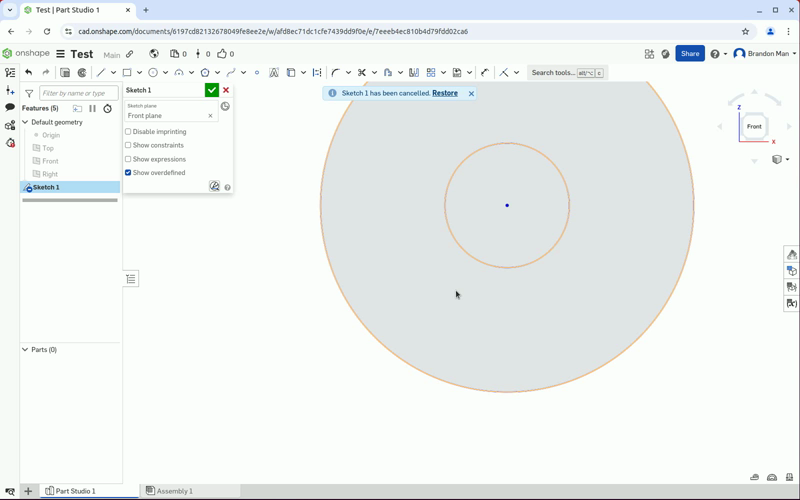
click(456, 290)
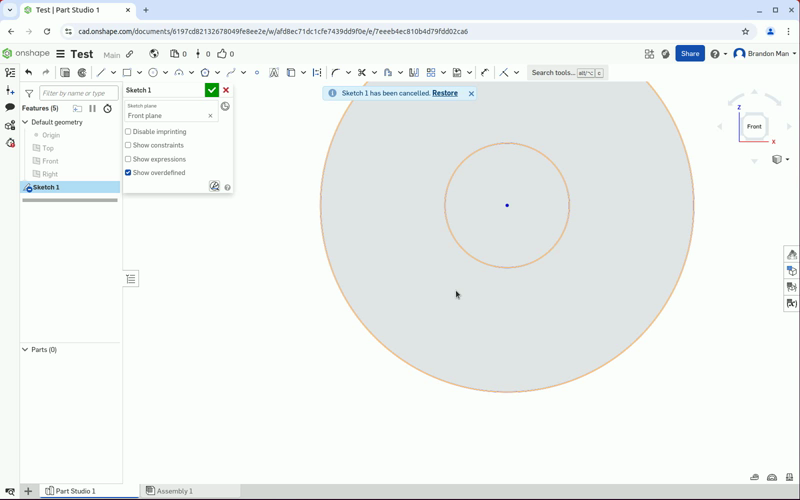
scroll(-6)
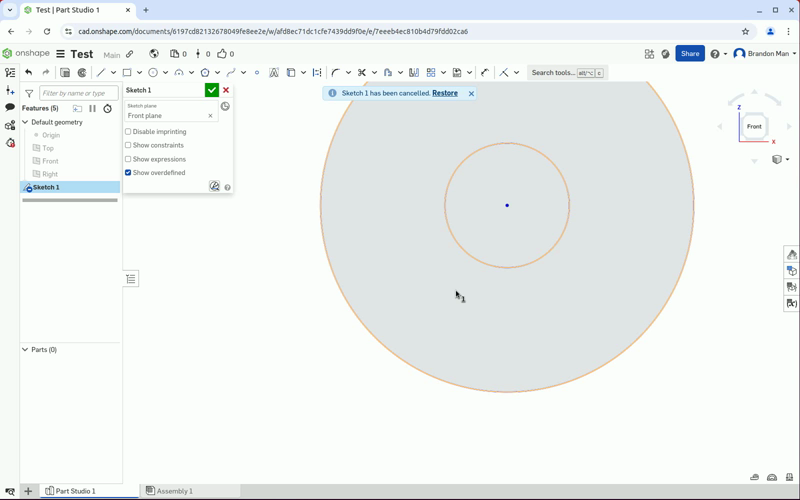
scroll(-6)
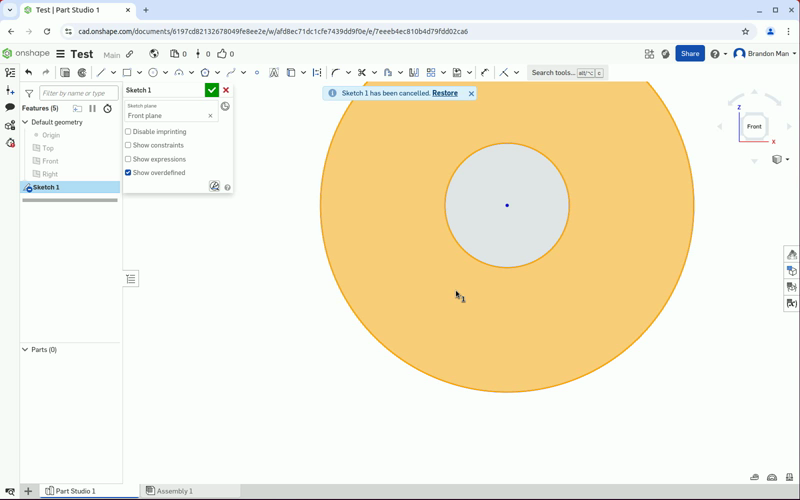
scroll(-6)
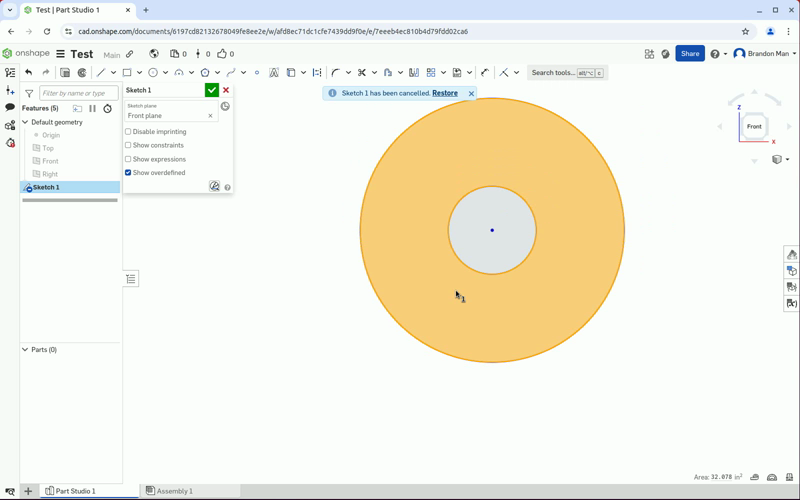
scroll(-6)
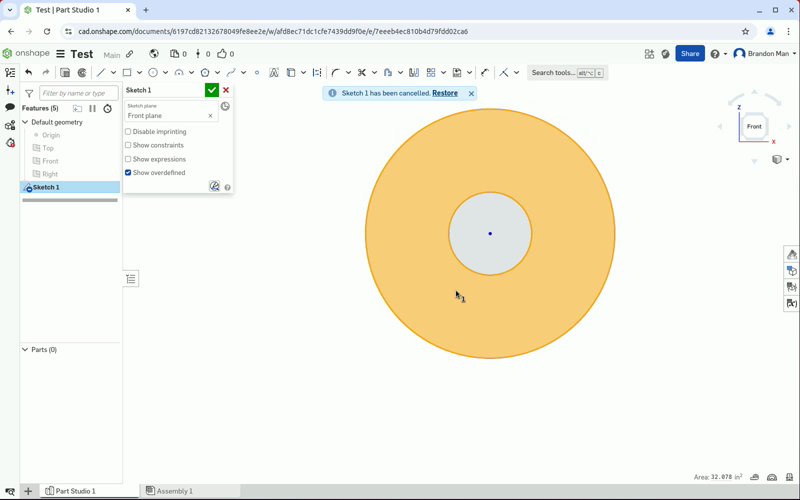
scroll(-6)
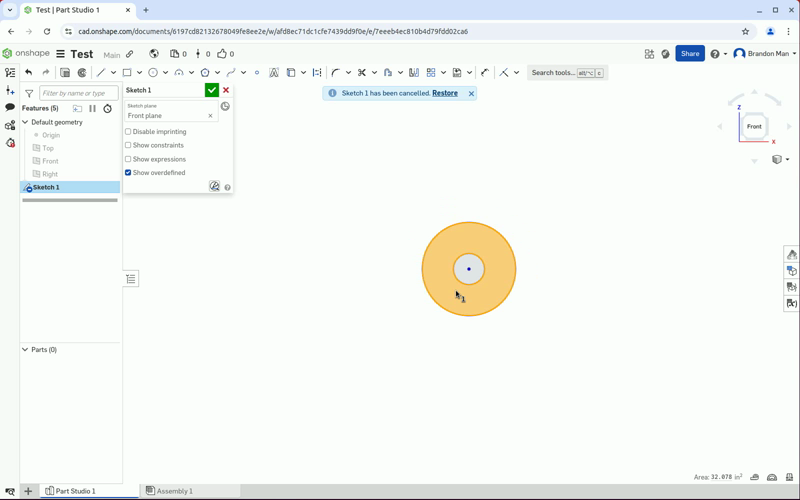
scroll(-6)
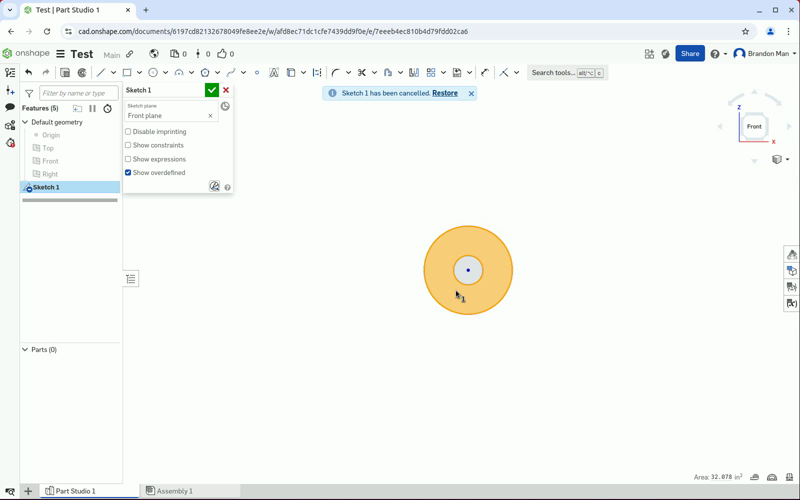
scroll(-6)
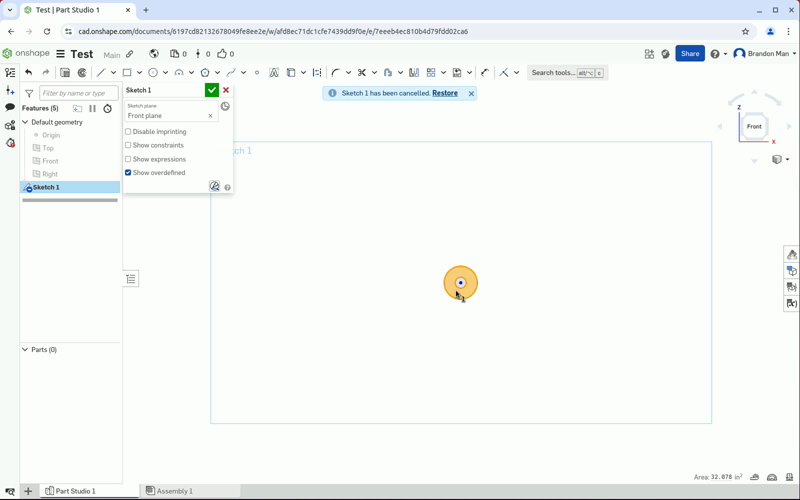
mouse_move(73, 352)
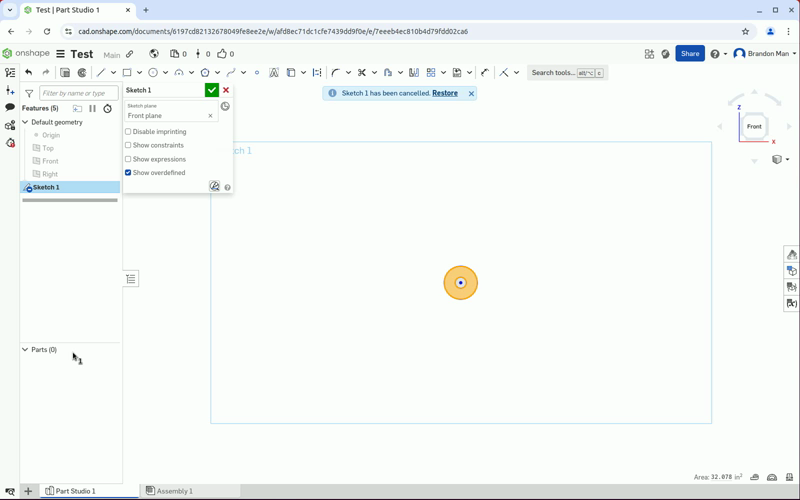
key(shift+y)
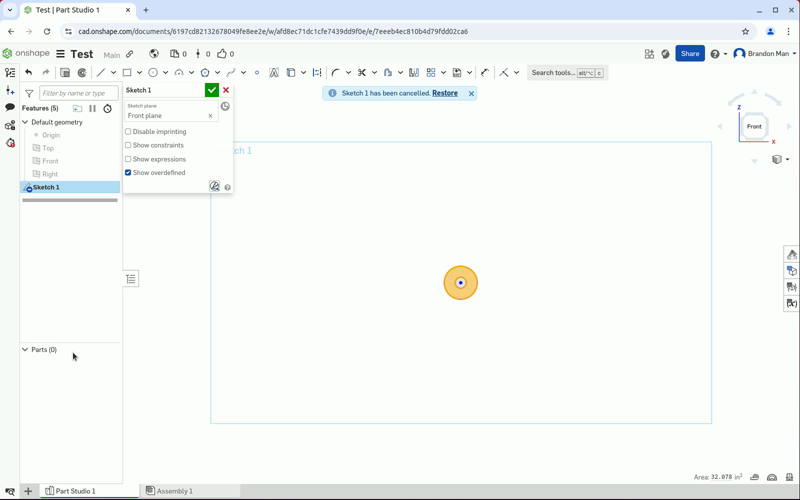
key(shift+e)
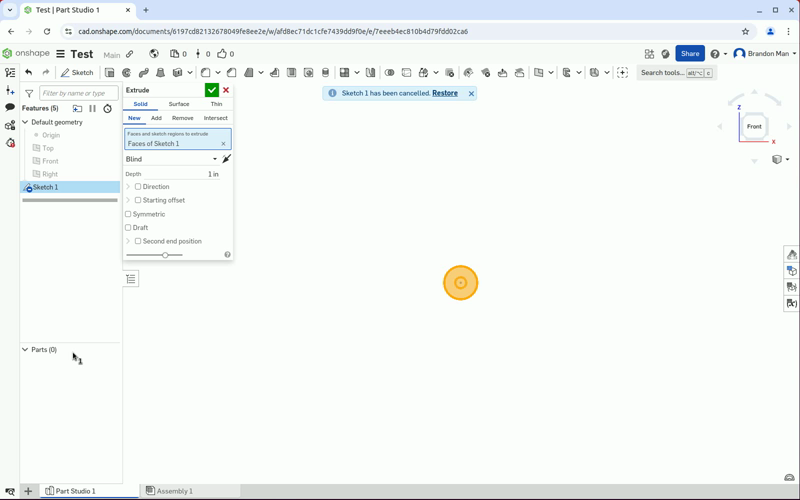
mouse_move(143, 106)
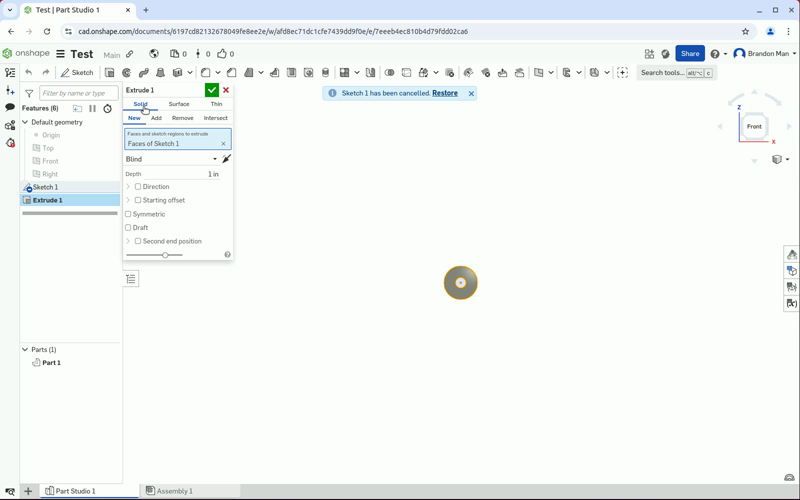
click(143, 106)
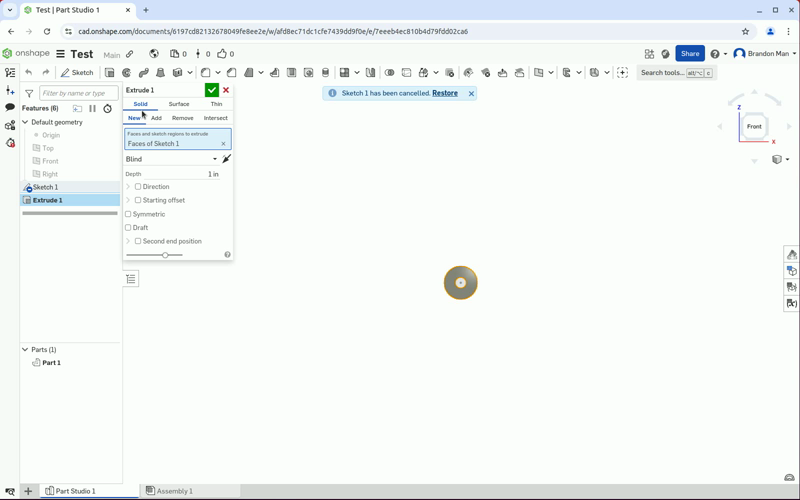
mouse_move(137, 120)
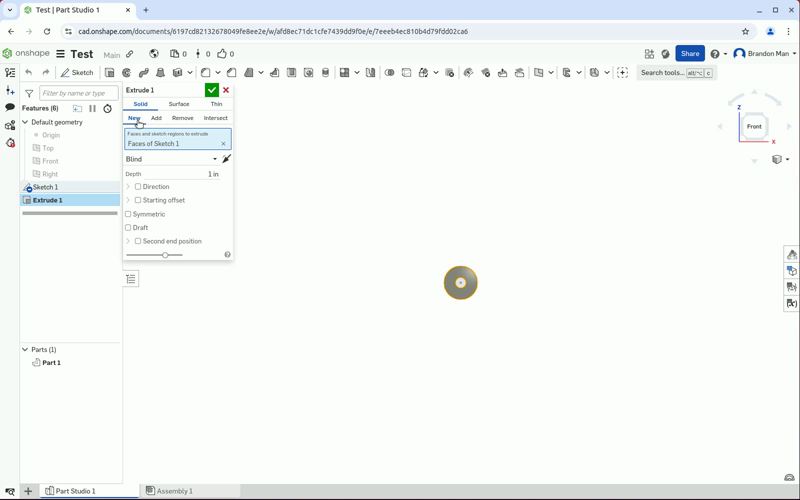
click(137, 120)
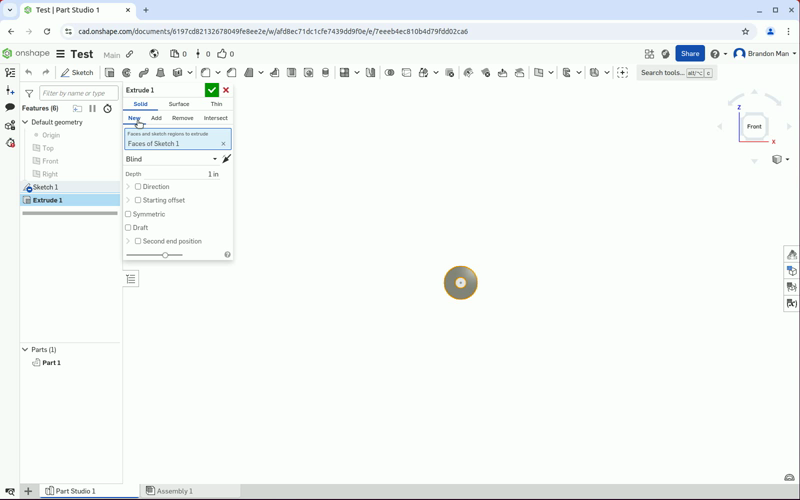
key(tab, 4)
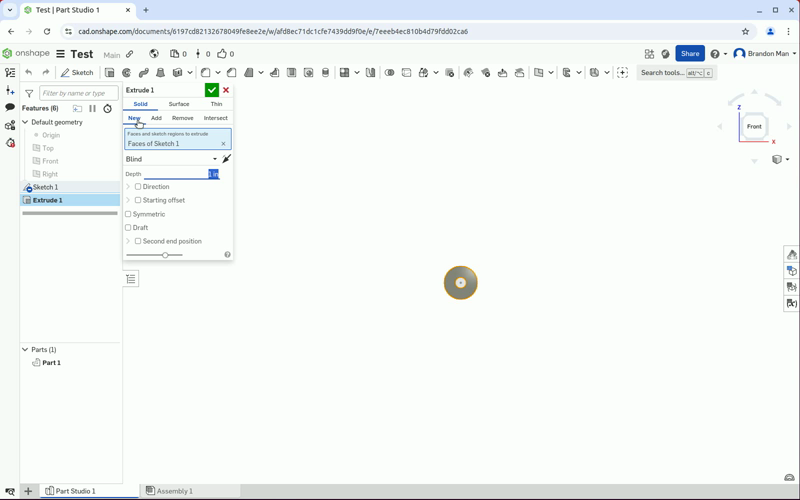
text(23.108)
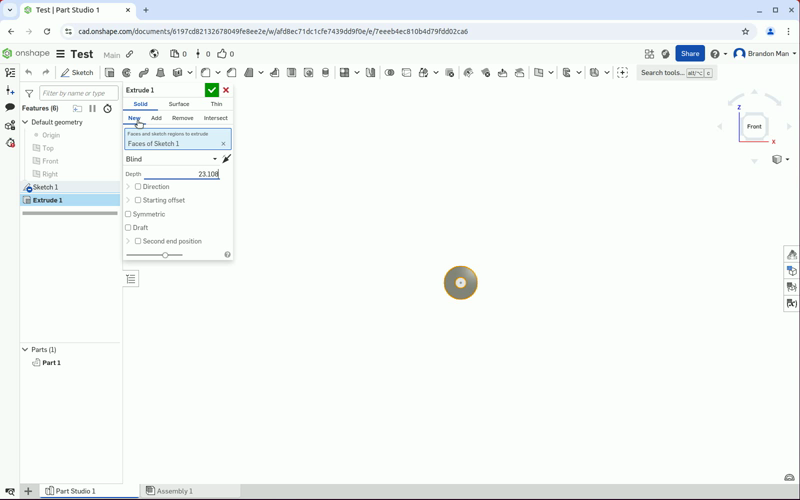
key(enter)
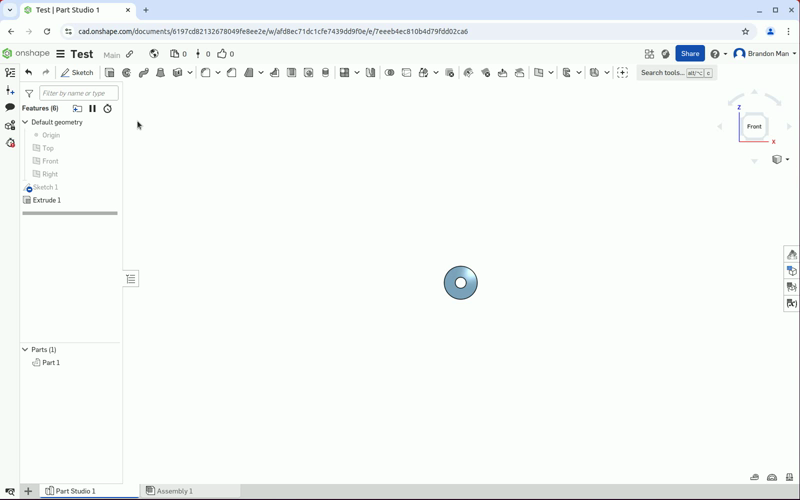
key(shift+h)
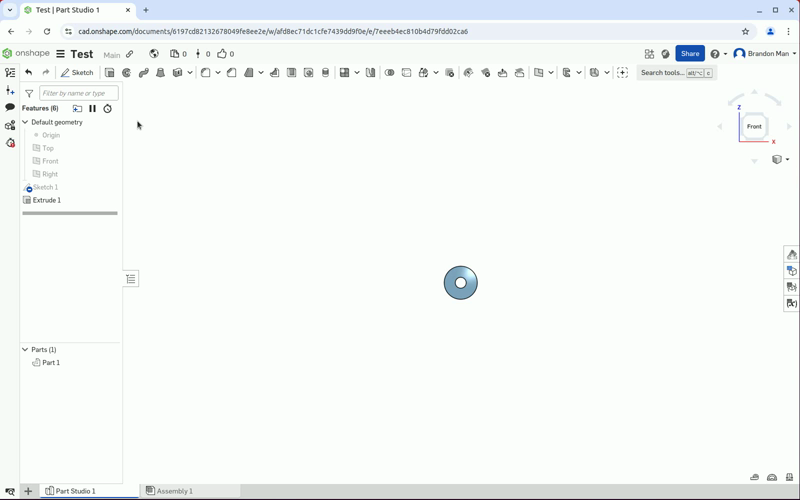
key(shift+h)
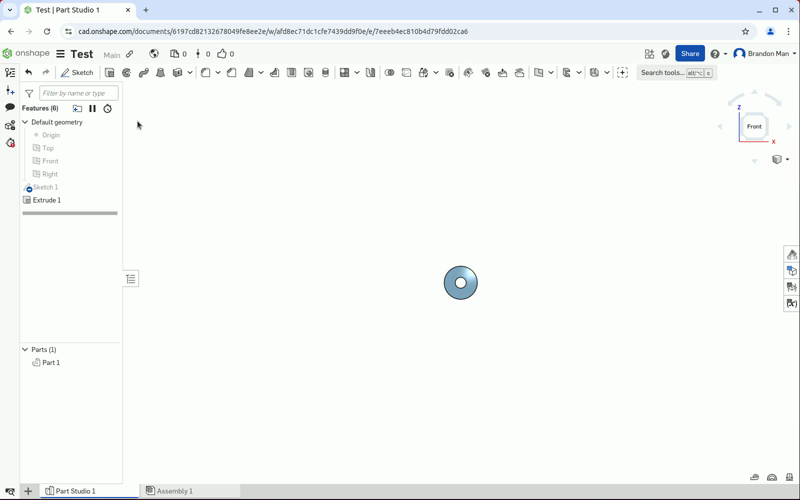
mouse_move(73, 189)
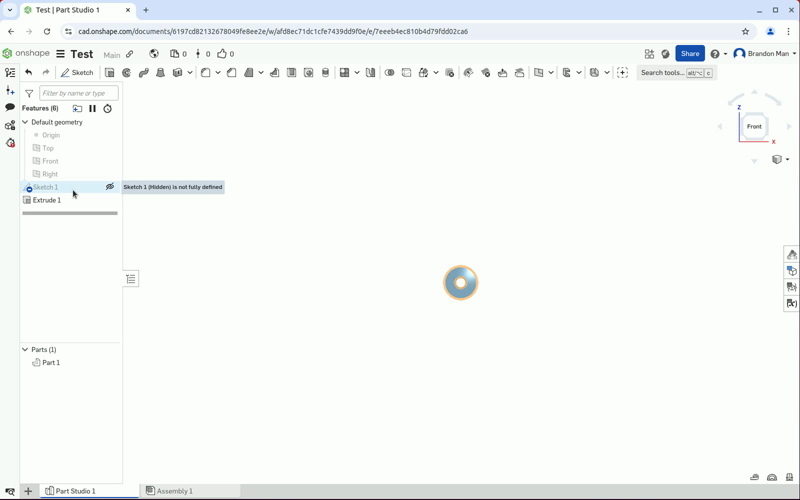
click(73, 189)
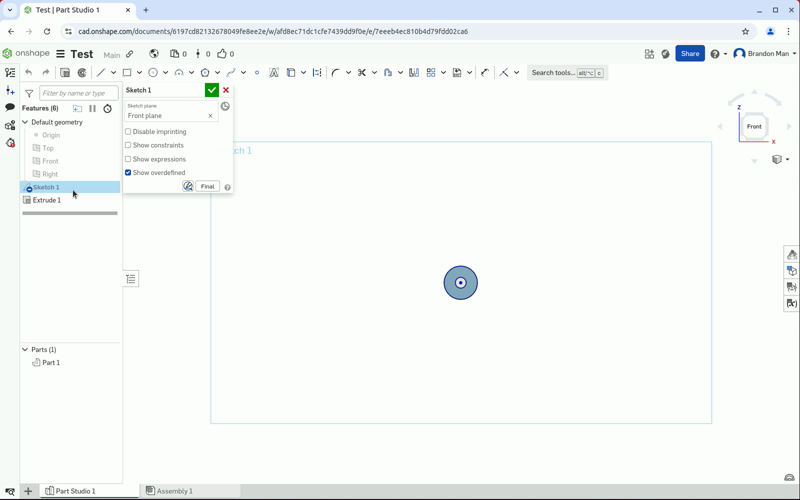
mouse_move(229, 92)
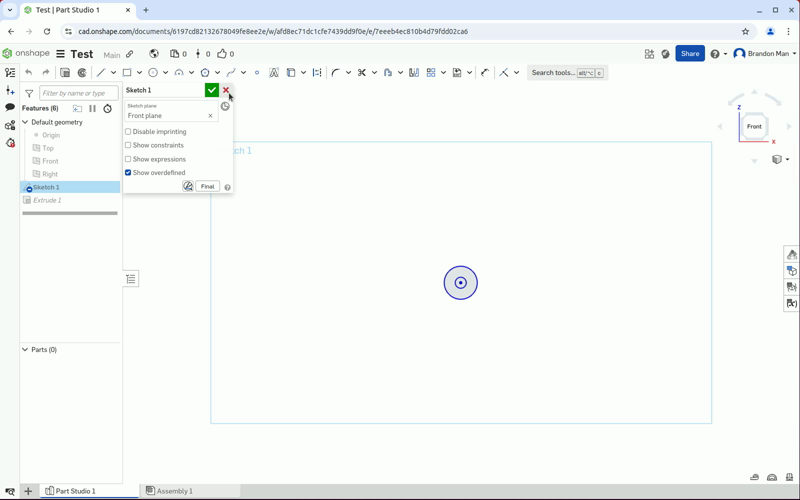
click(229, 92)
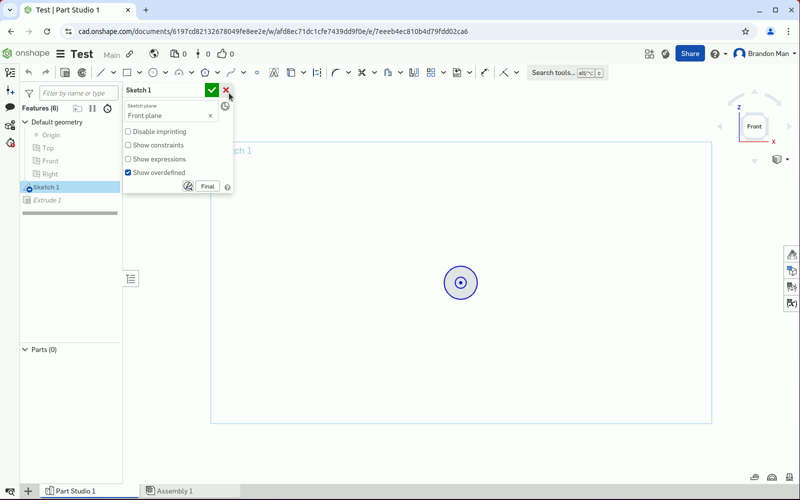
key(shift+s)
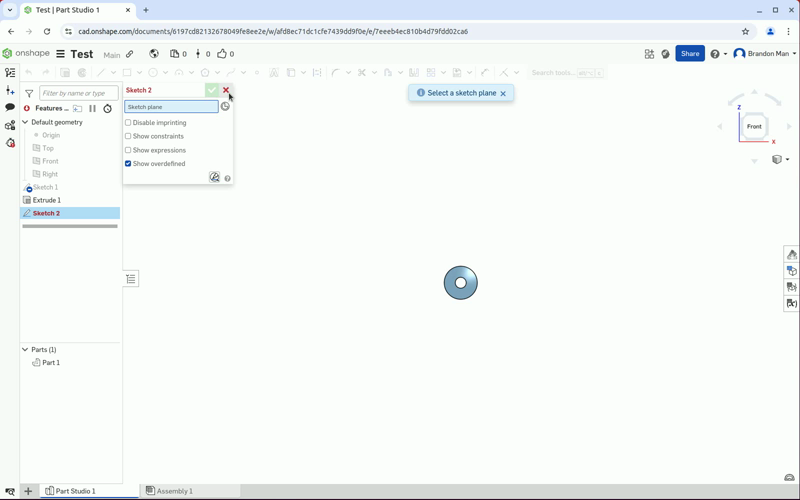
mouse_move(73, 163)
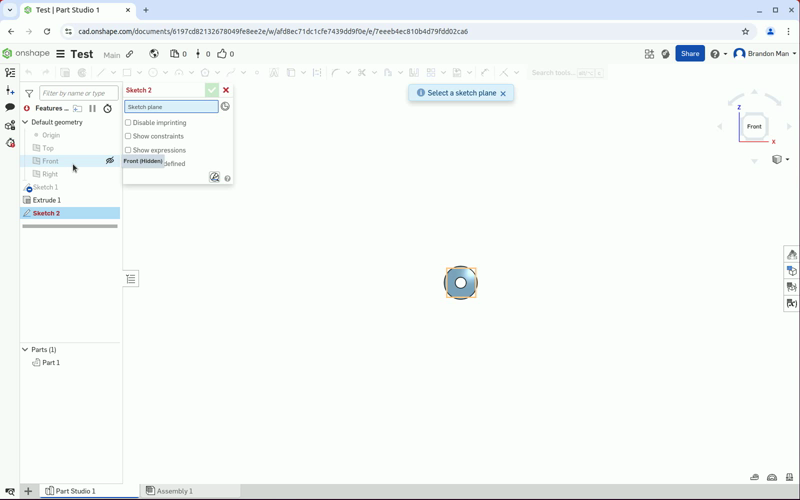
click(73, 163)
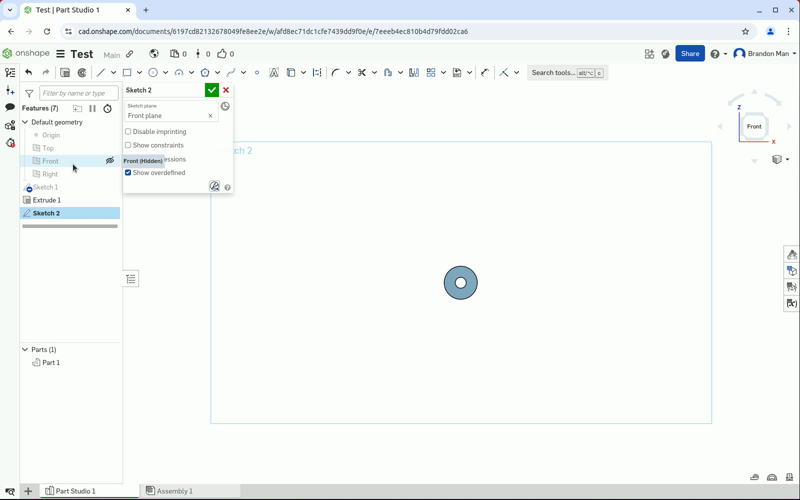
mouse_move(73, 352)
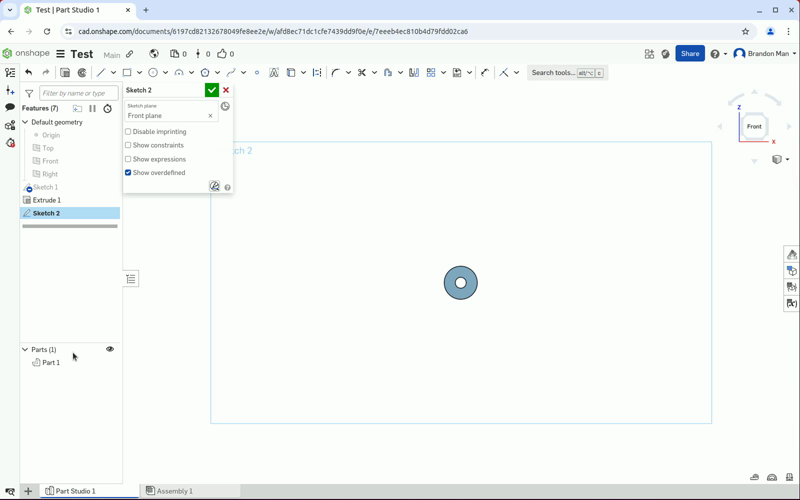
key(y)
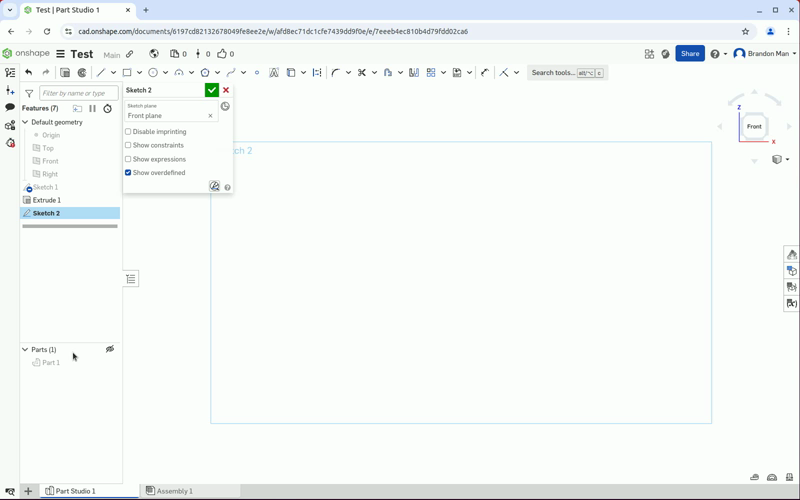
key(c)
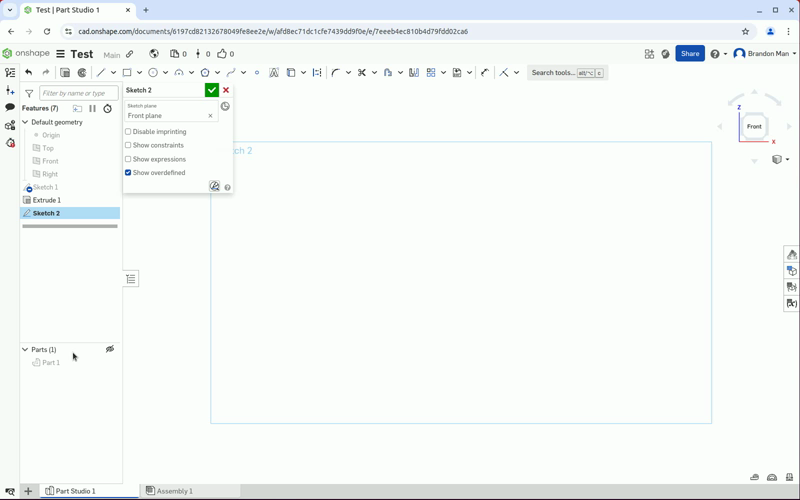
key_down(shift)
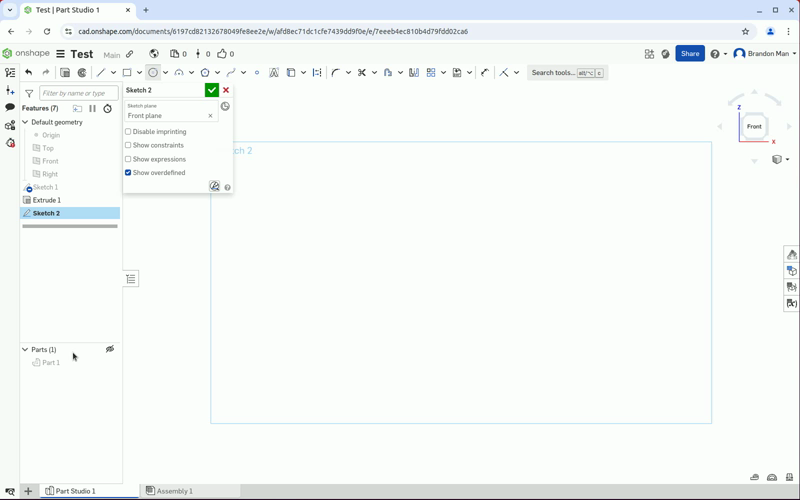
mouse_move(460, 282)
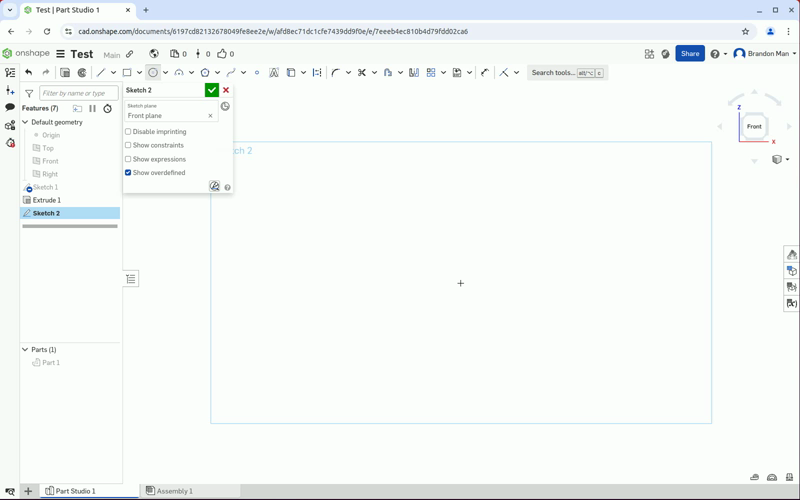
click(460, 282)
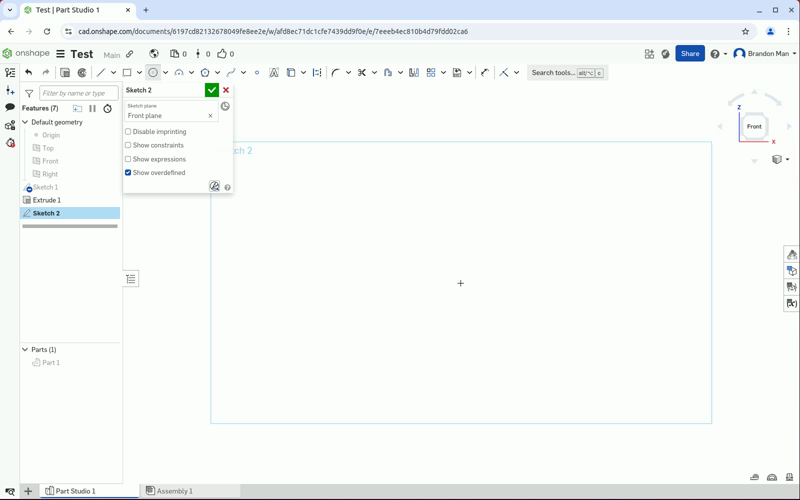
key_up(shift)
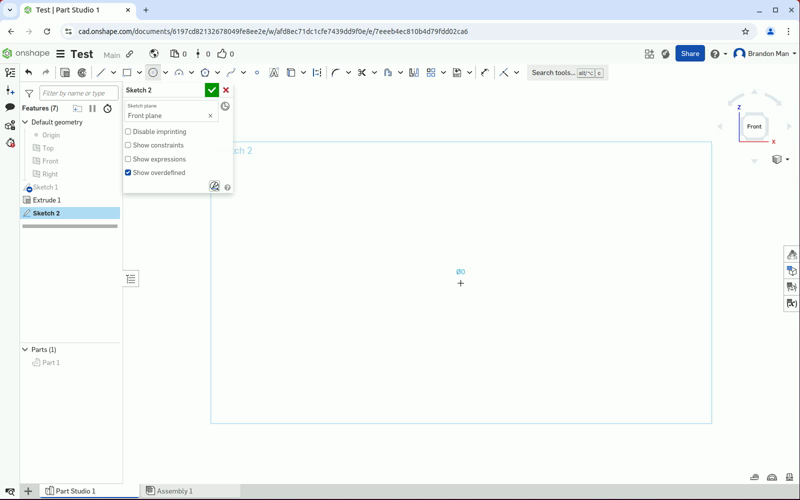
mouse_move(487, 282)
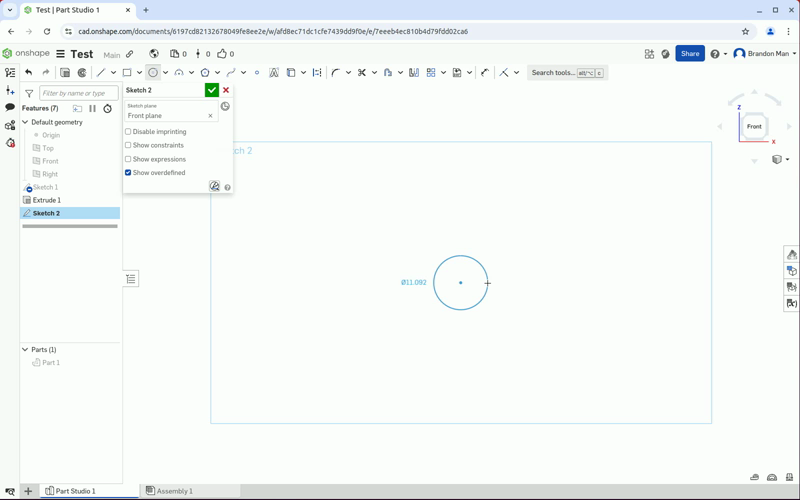
click(487, 282)
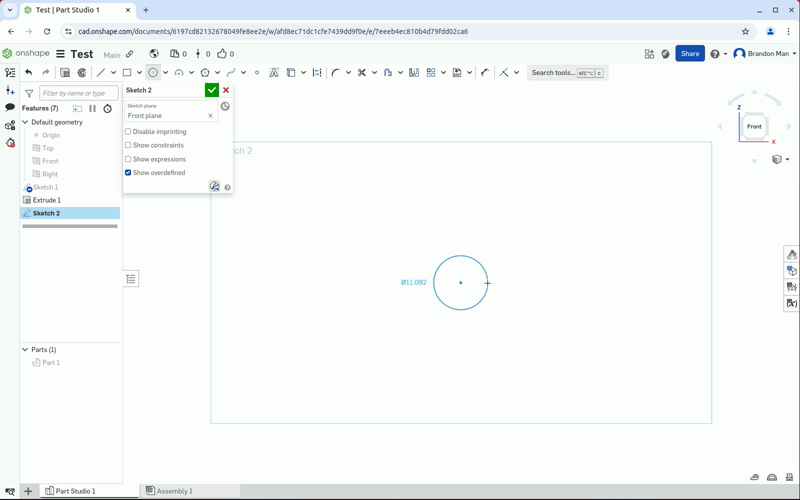
key(esc)
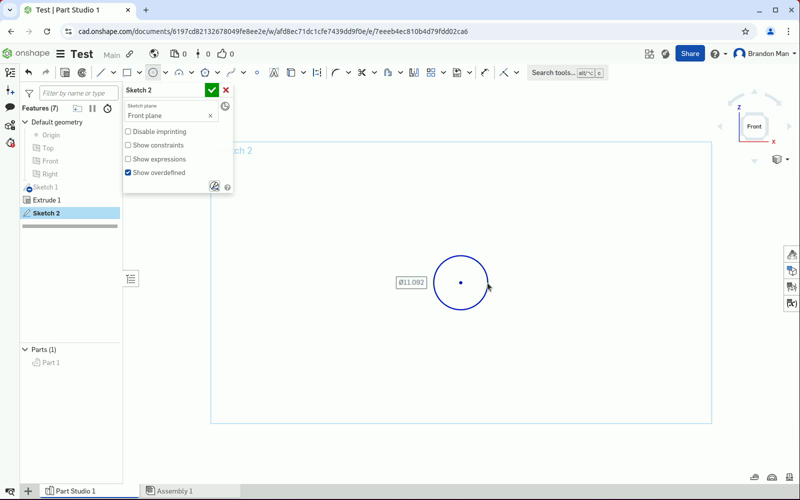
key(c)
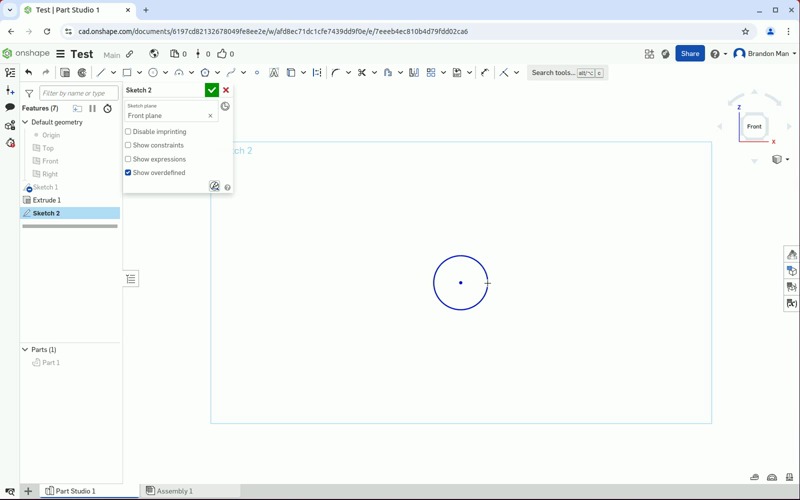
key_down(shift)
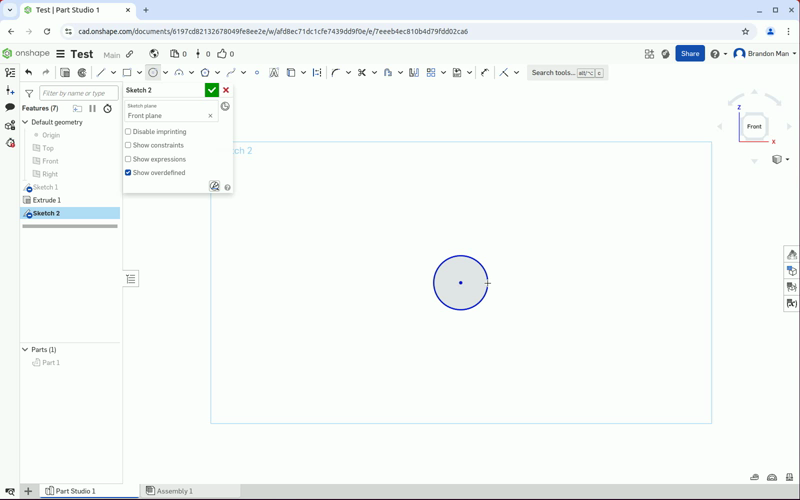
mouse_move(460, 282)
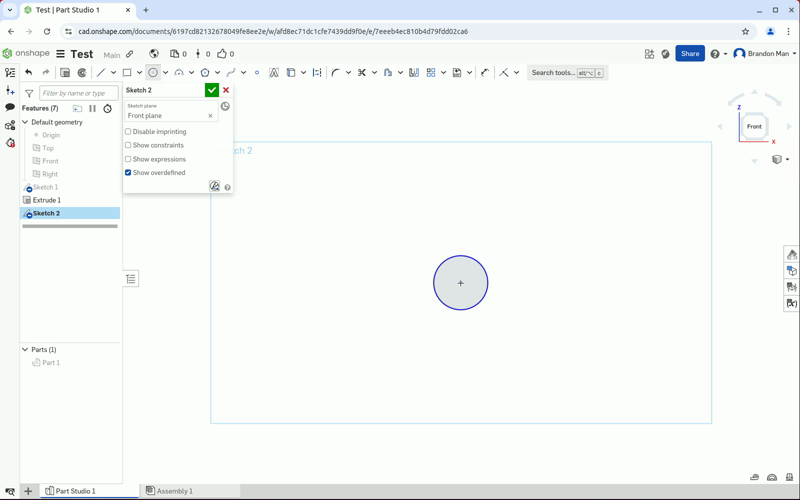
click(460, 282)
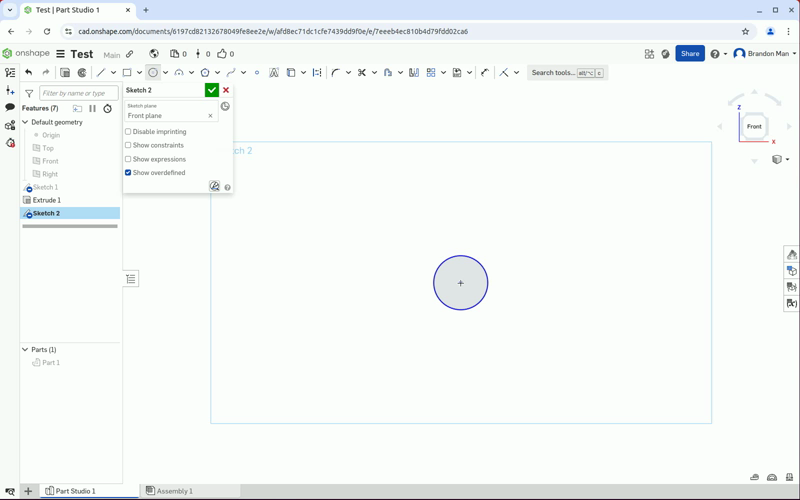
key_up(shift)
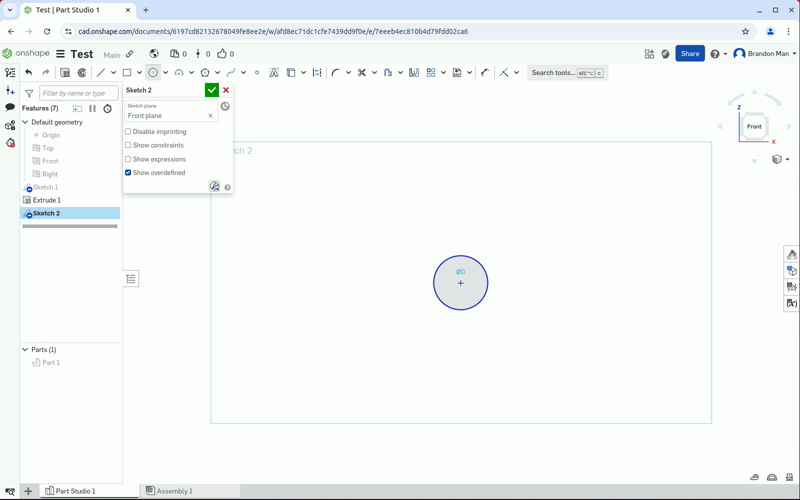
mouse_move(476, 282)
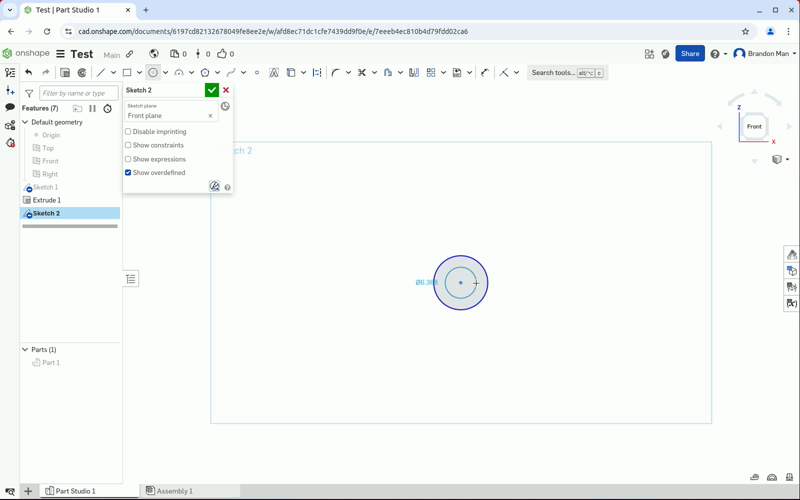
click(476, 282)
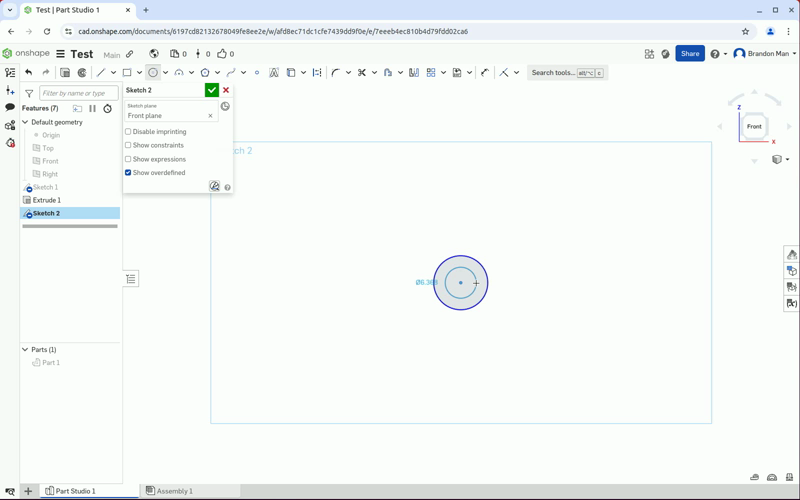
key(esc)
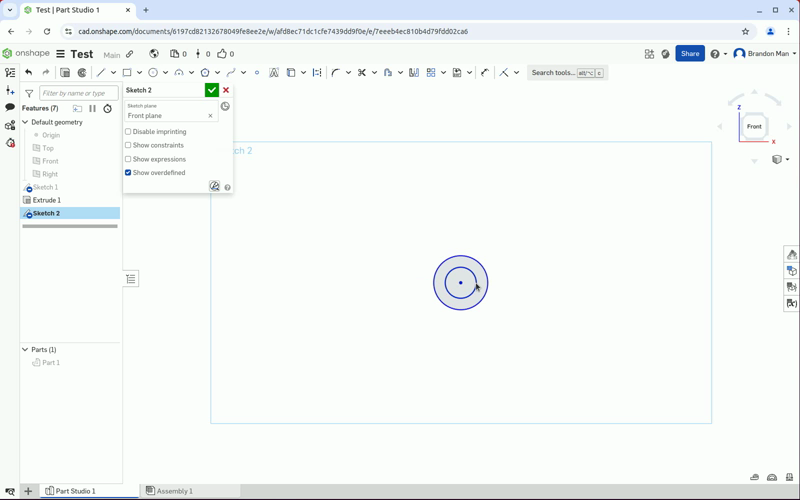
mouse_move(442, 285)
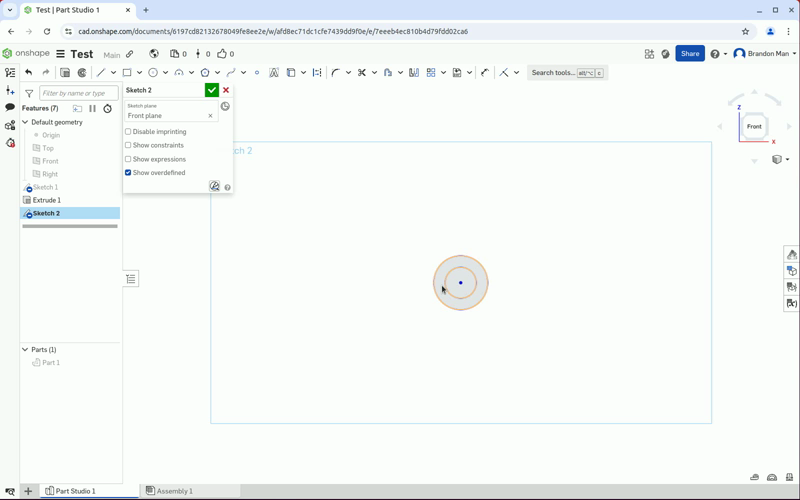
scroll(6)
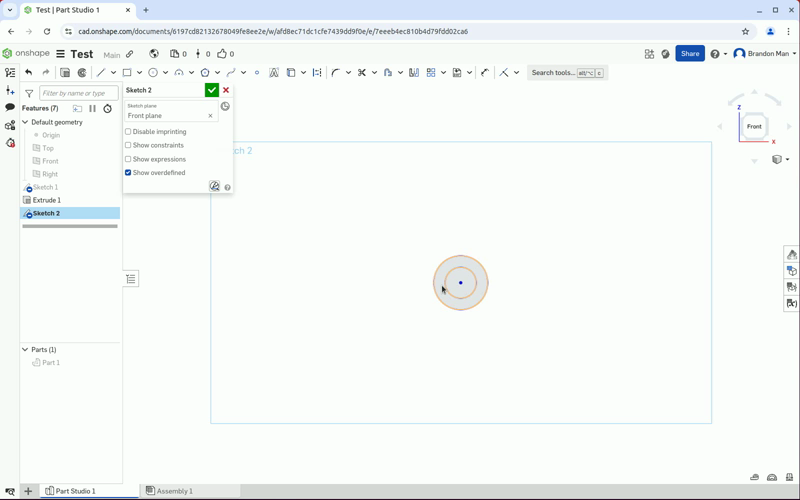
scroll(6)
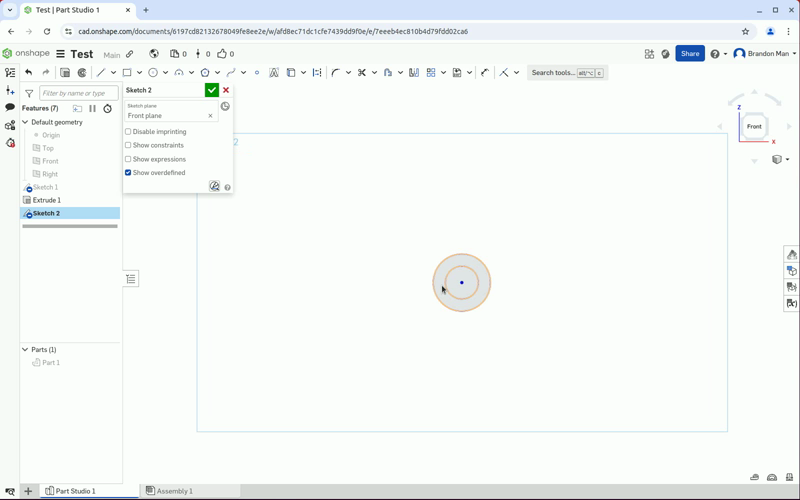
scroll(6)
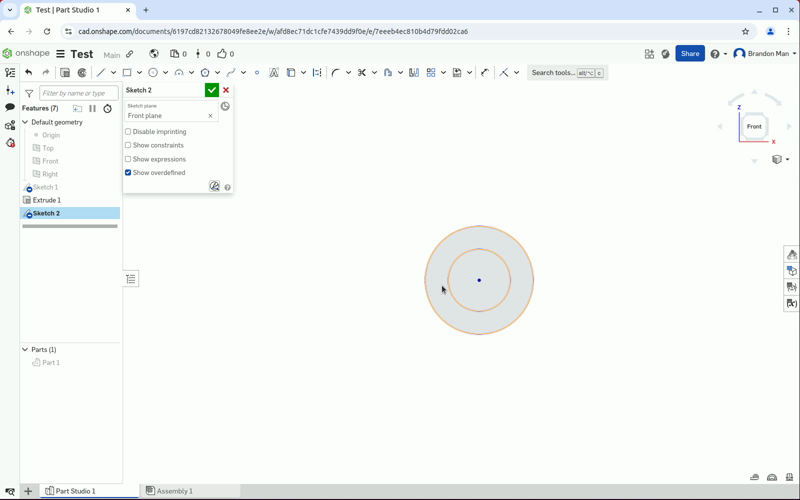
scroll(6)
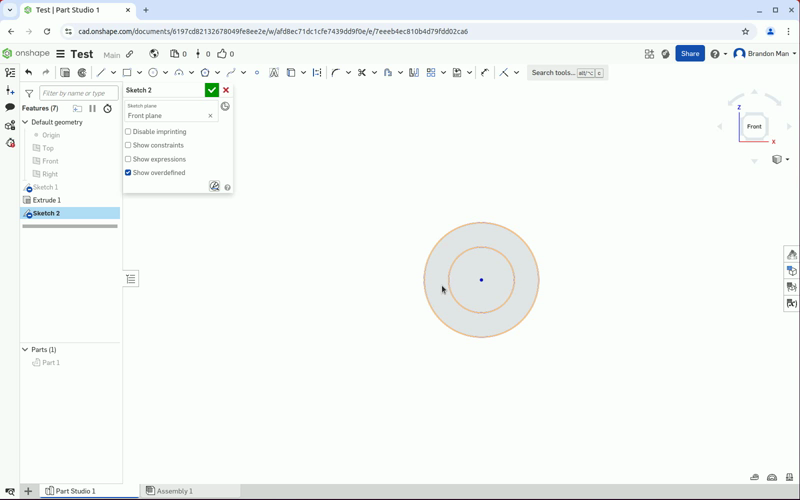
scroll(6)
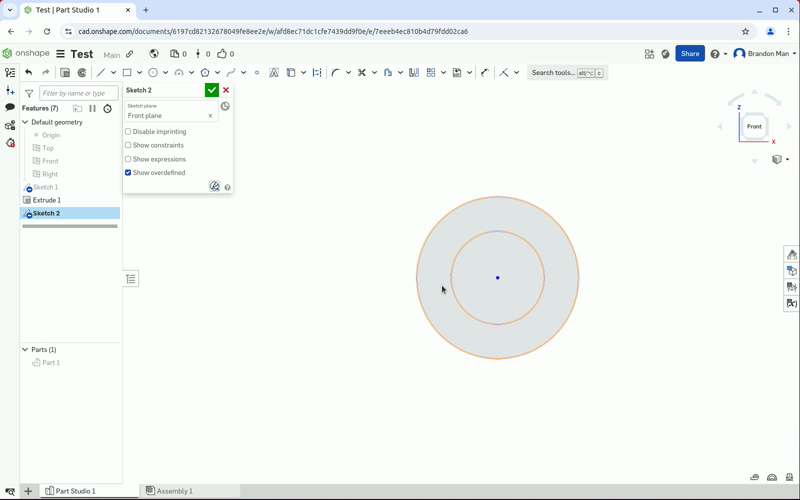
scroll(6)
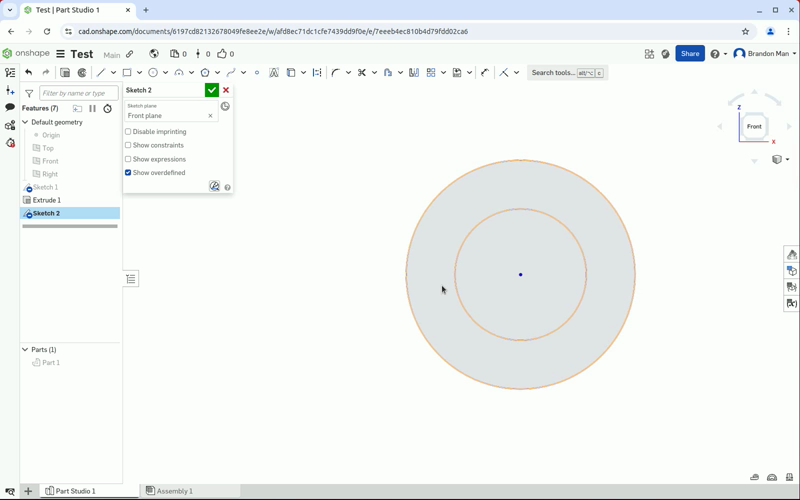
scroll(6)
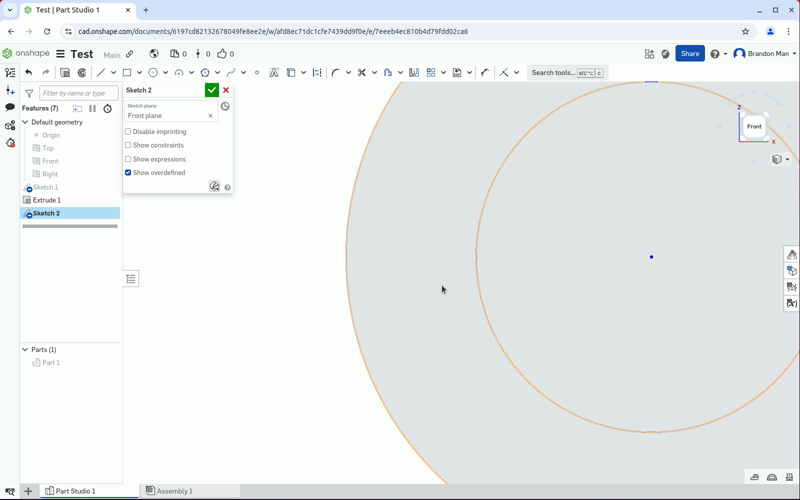
click(442, 285)
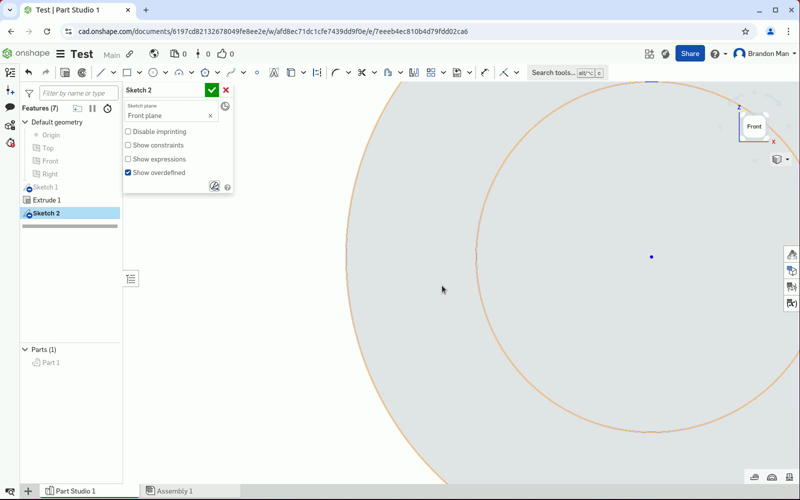
scroll(-6)
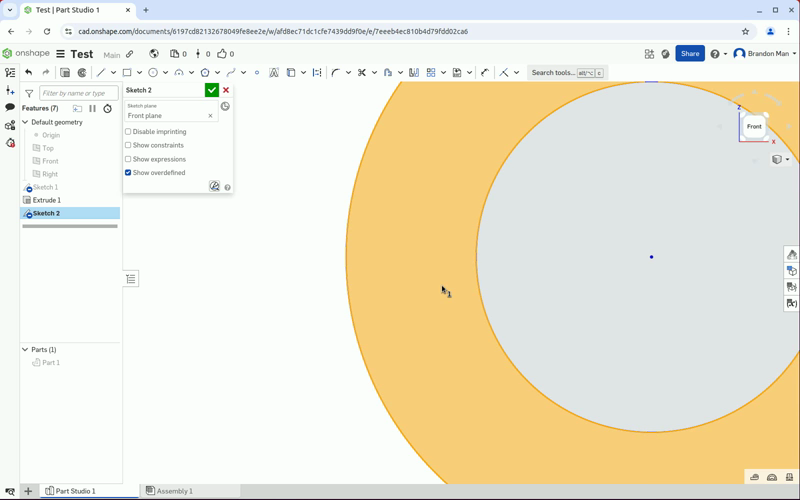
scroll(-6)
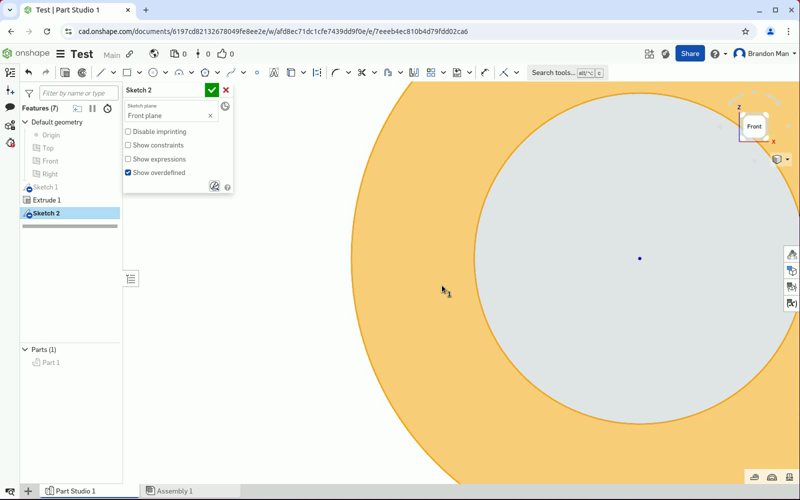
scroll(-6)
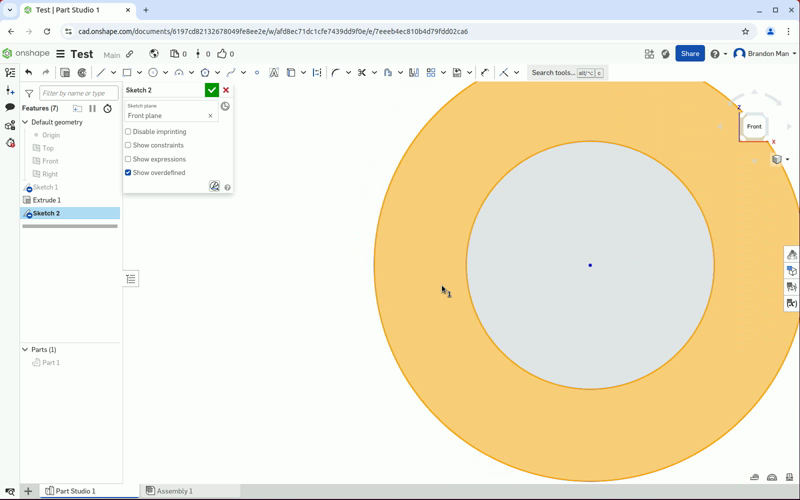
scroll(-6)
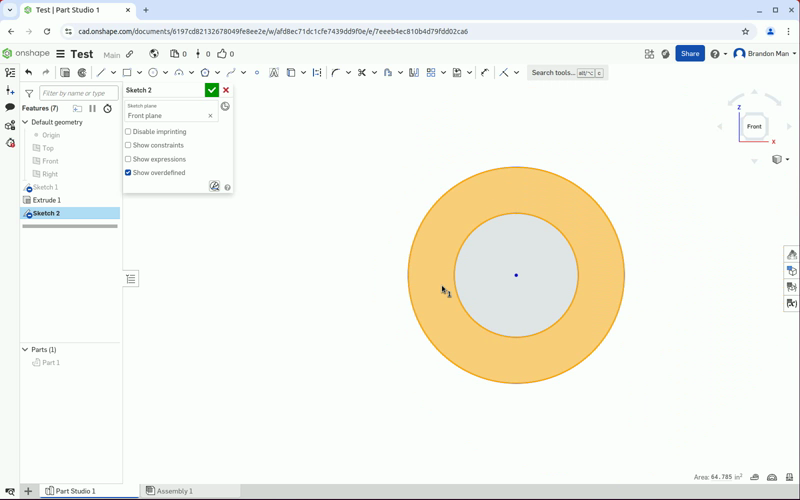
scroll(-6)
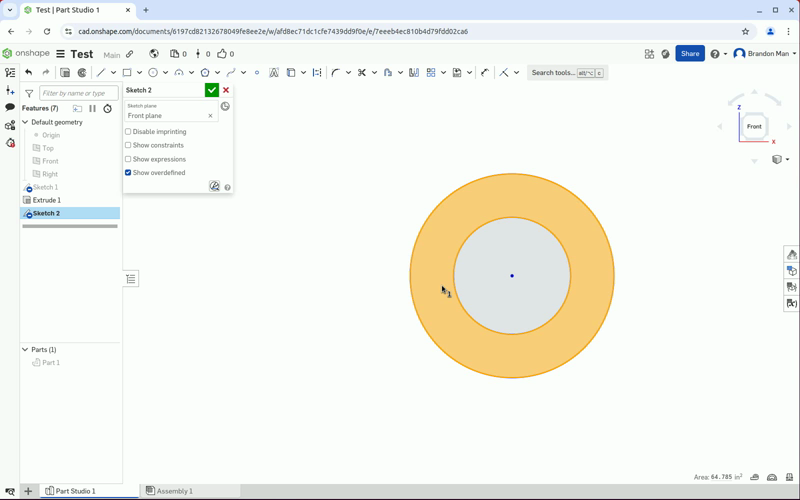
scroll(-6)
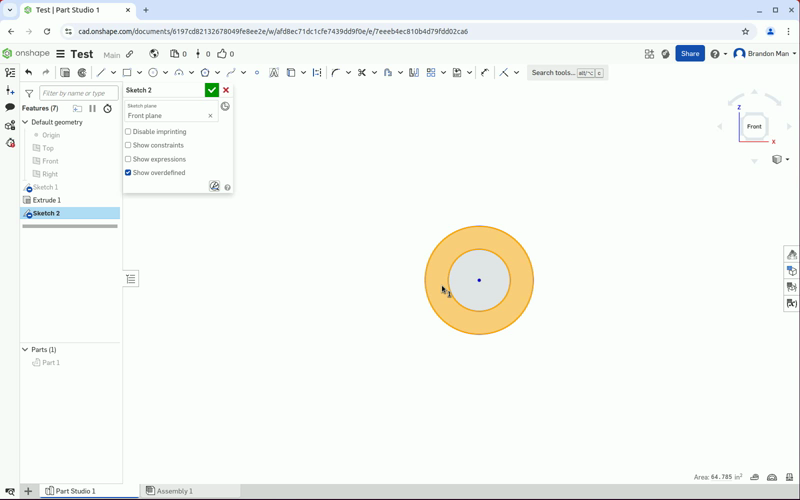
scroll(-6)
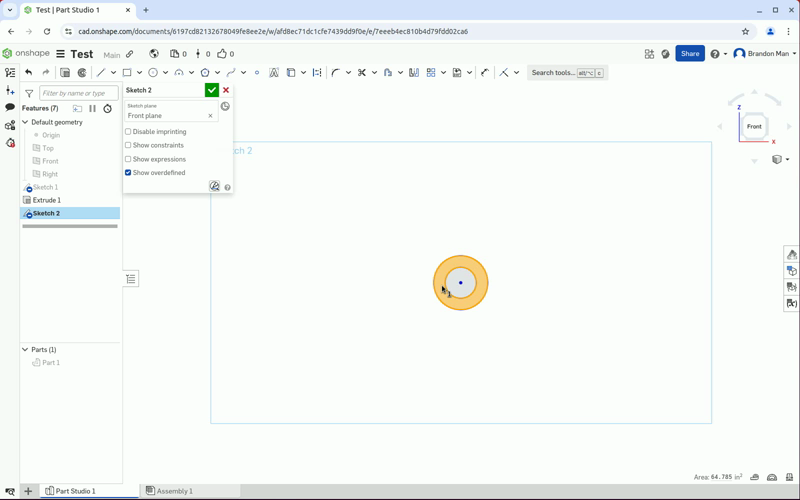
mouse_move(73, 352)
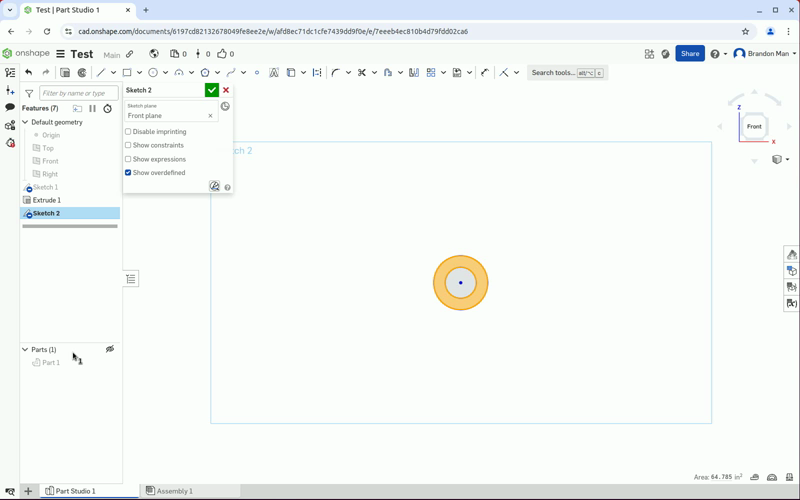
key(shift+y)
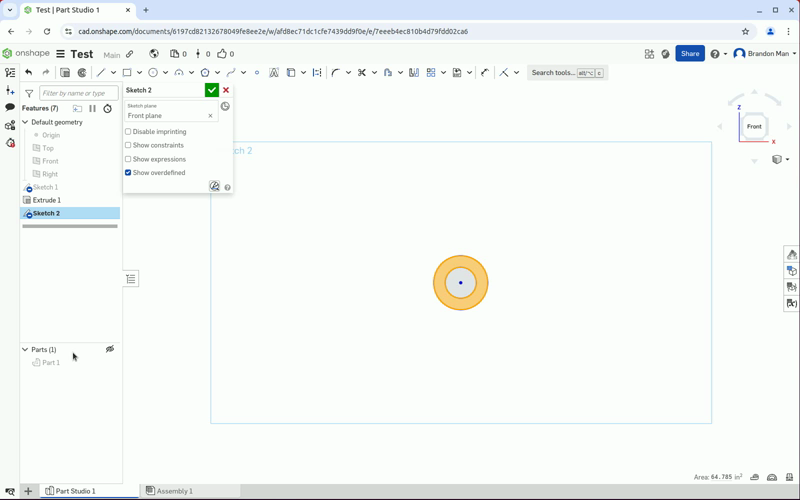
key(shift+e)
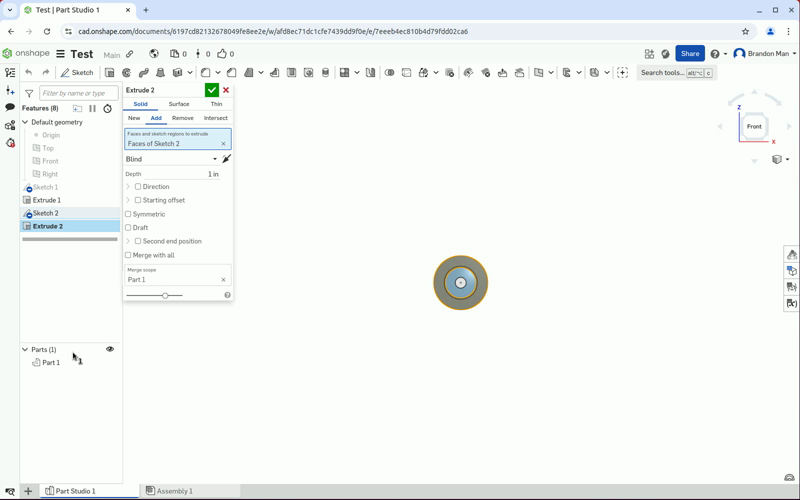
mouse_move(143, 106)
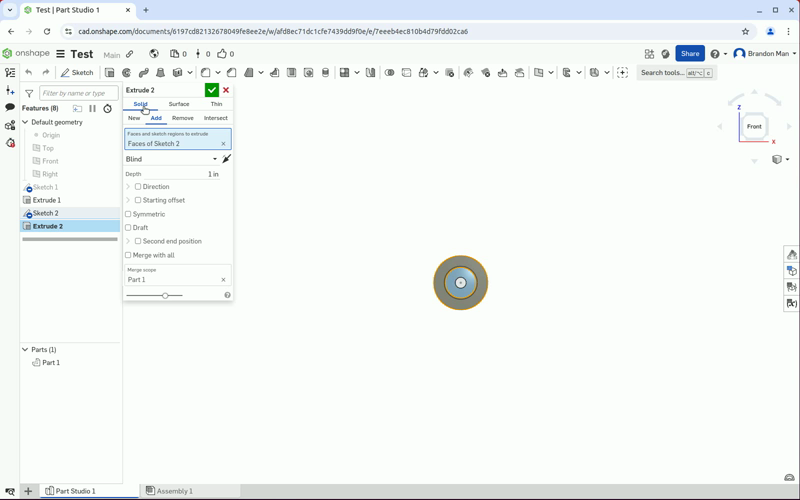
click(143, 106)
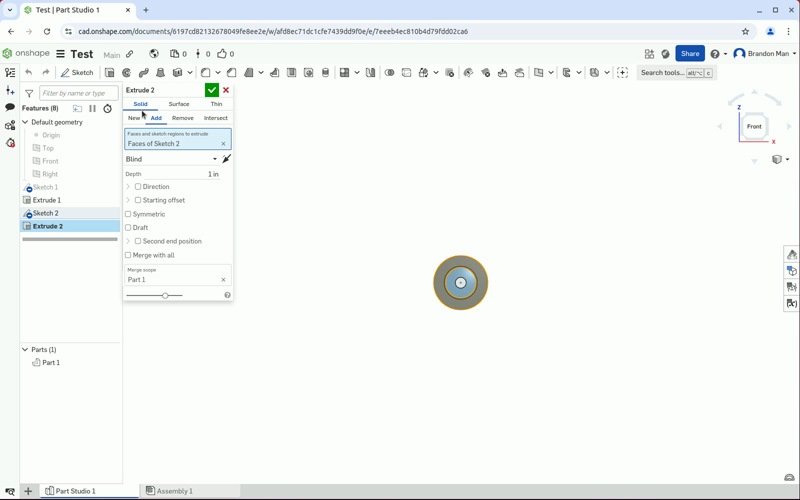
mouse_move(137, 120)
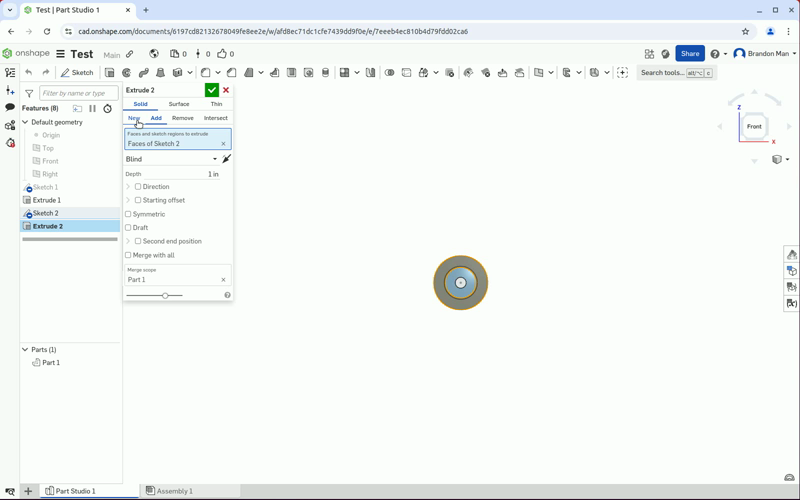
click(137, 120)
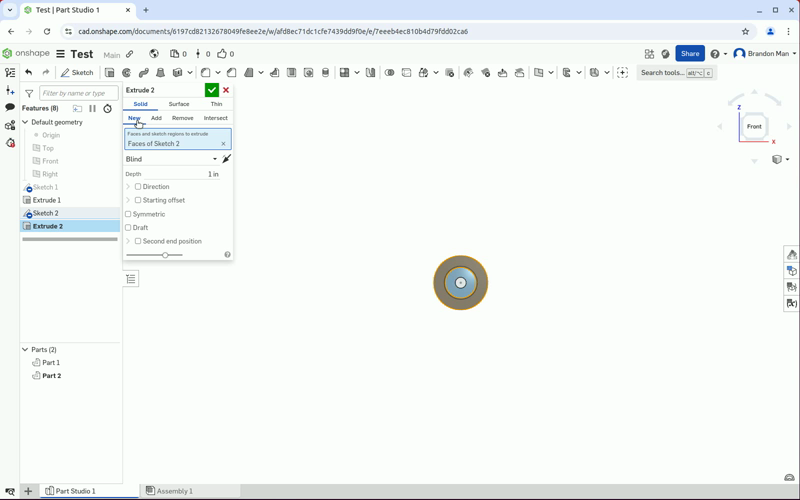
key(tab, 4)
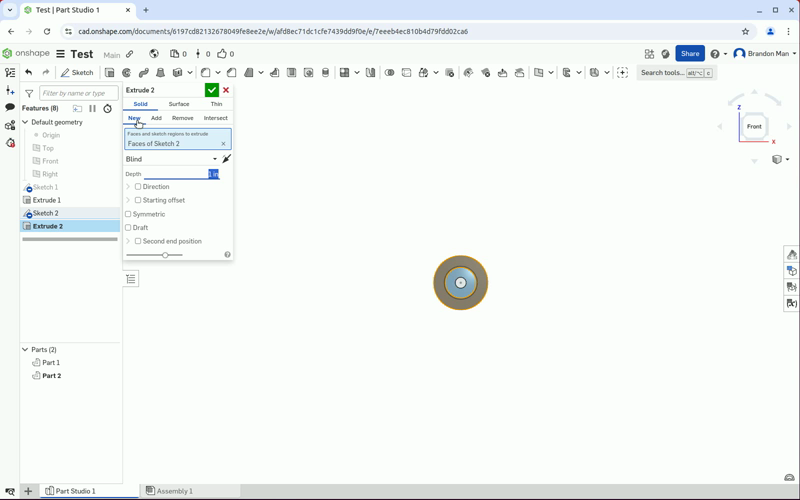
text(11.073)
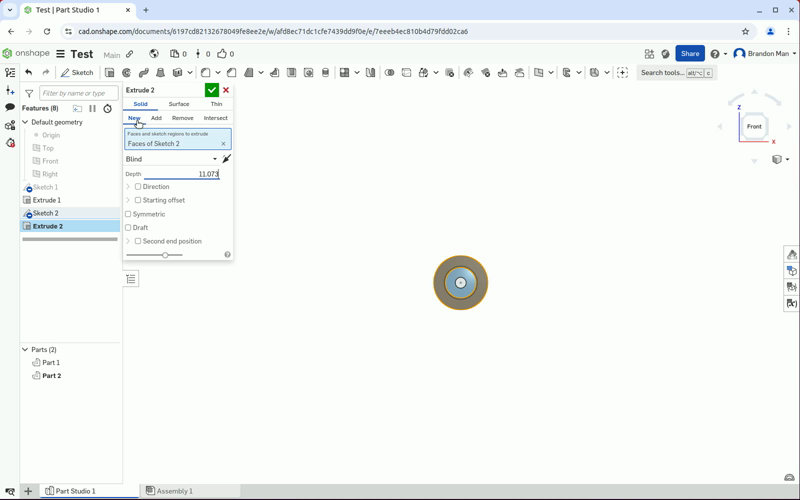
key(enter)
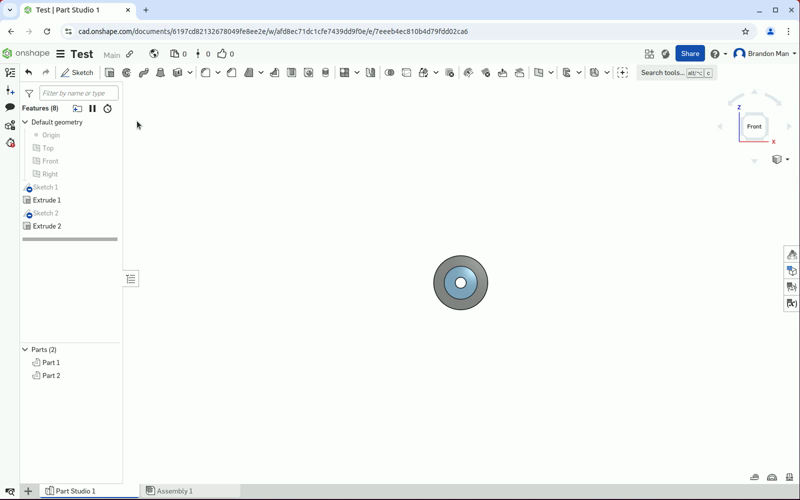
key(shift+h)
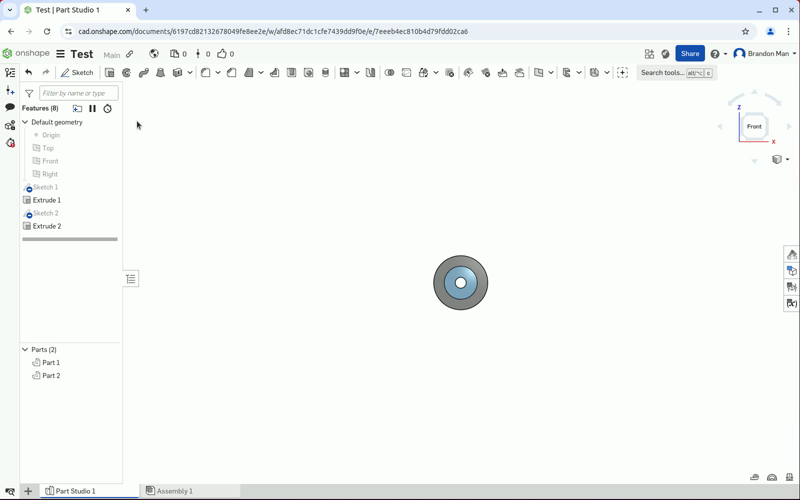
key(shift+h)
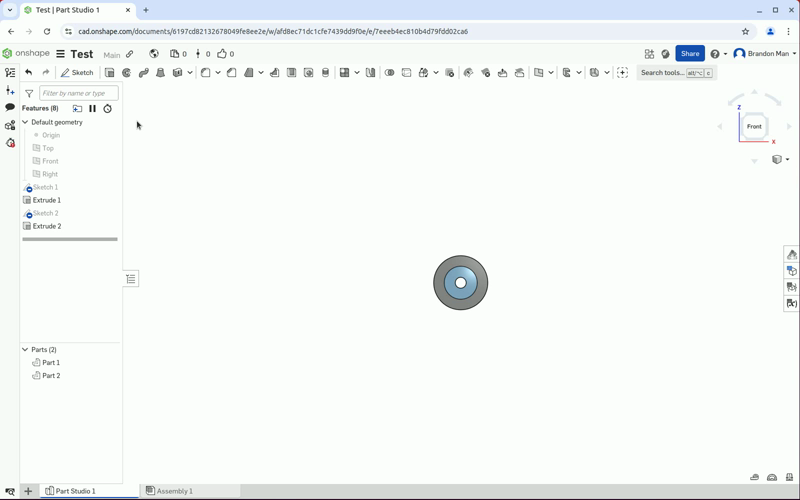
mouse_move(73, 189)
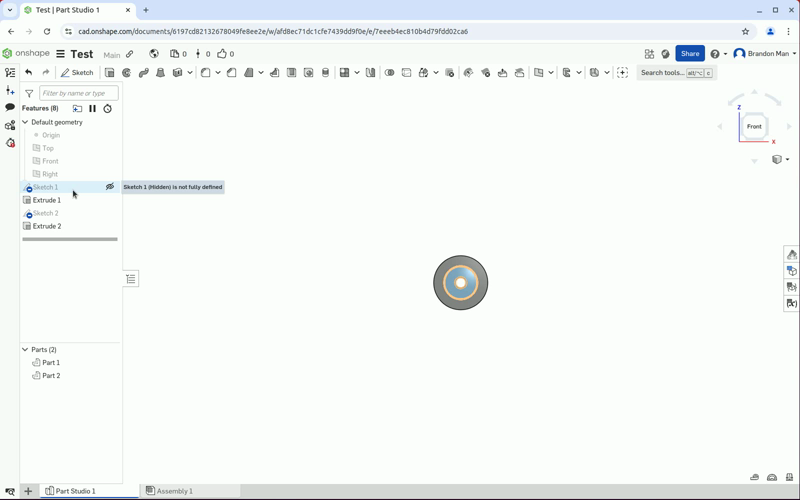
click(73, 189)
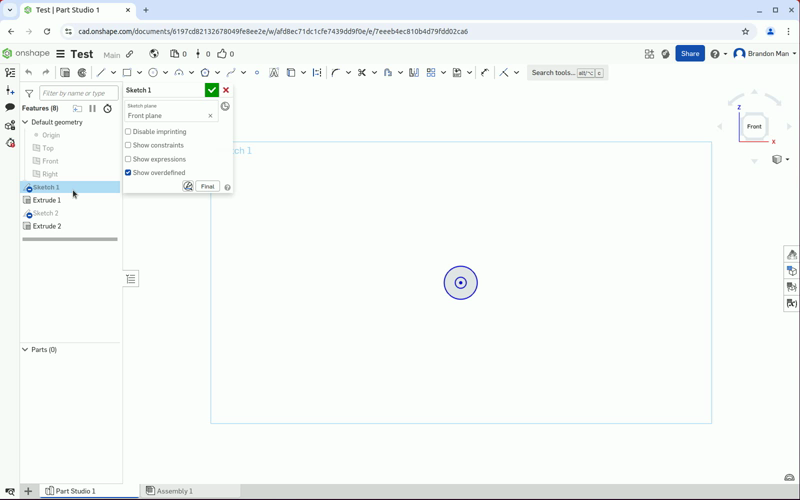
mouse_move(229, 92)
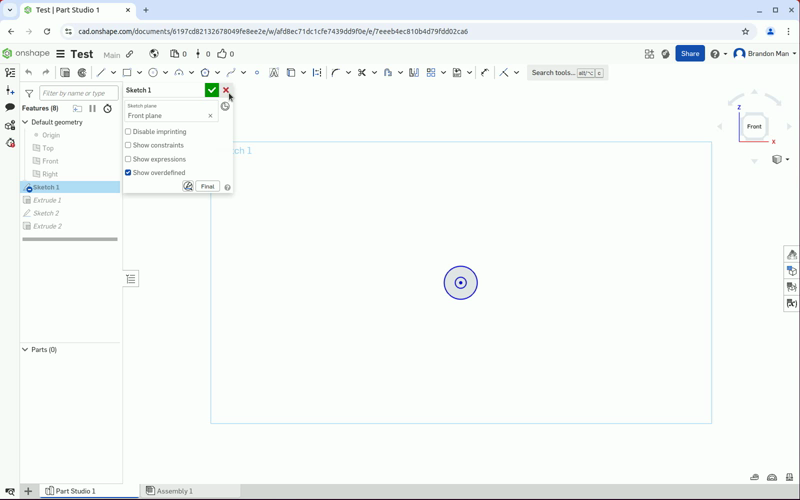
click(229, 92)
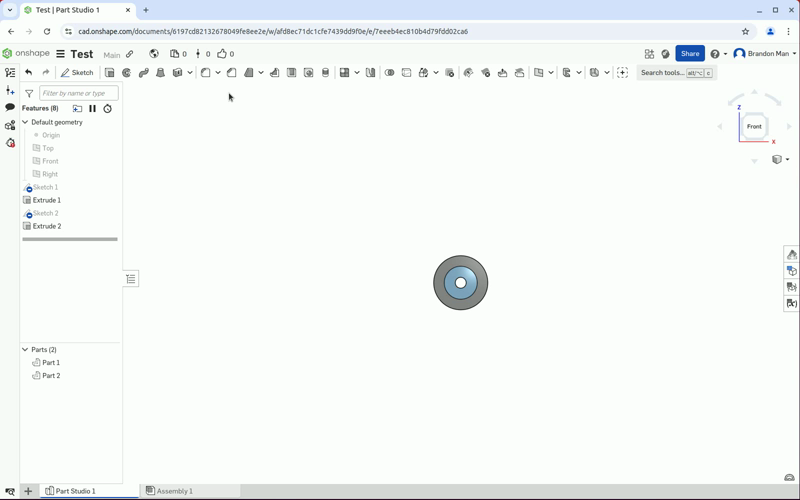
mouse_move(73, 352)
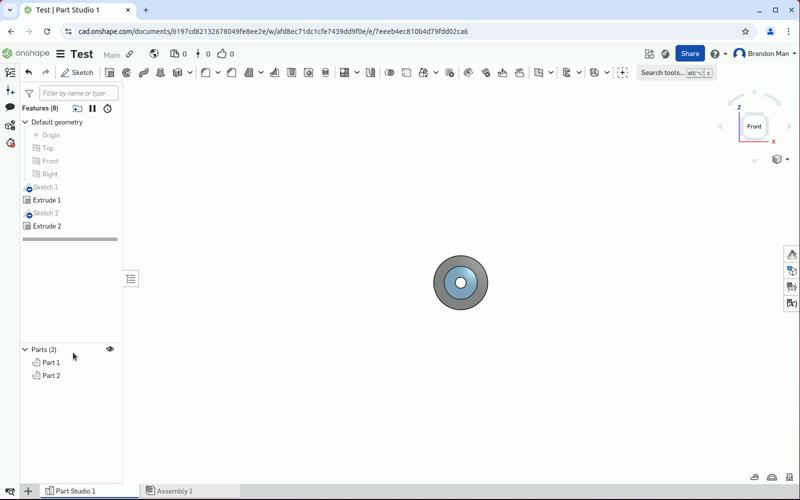
key(y)
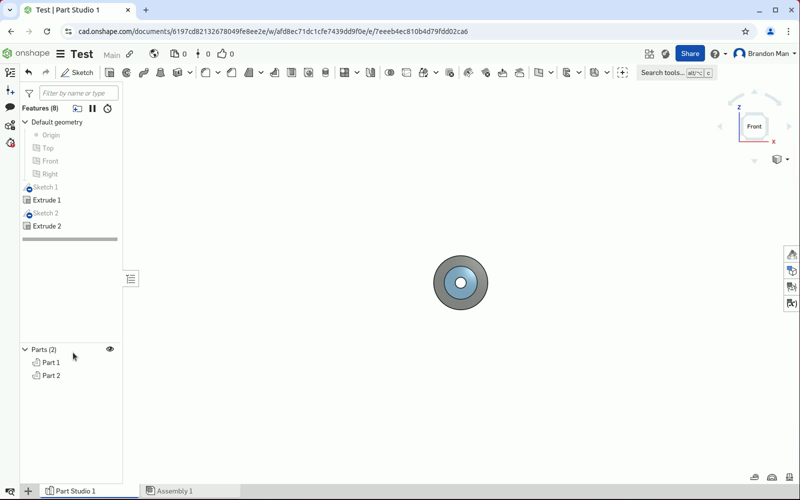
key(shift+p)
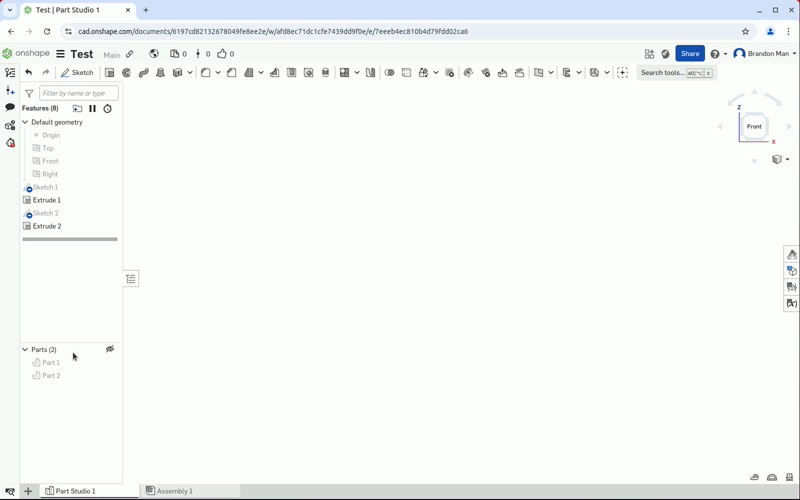
key(space)
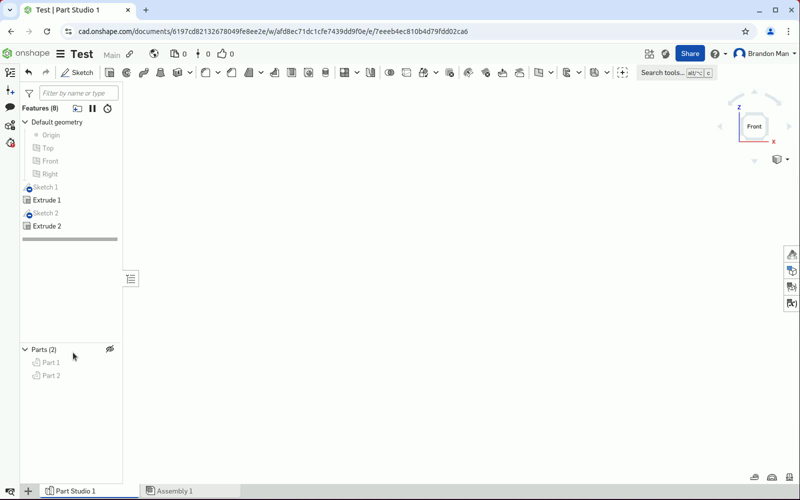
key_down(shift)
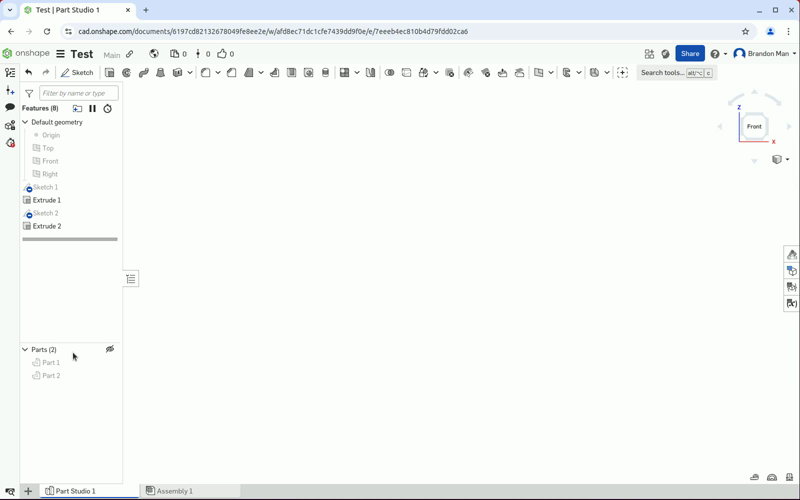
key(left)
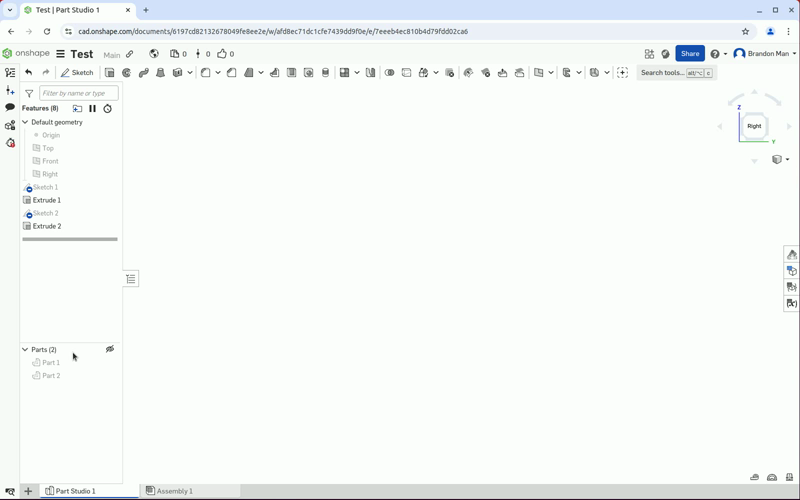
key_up(shift)
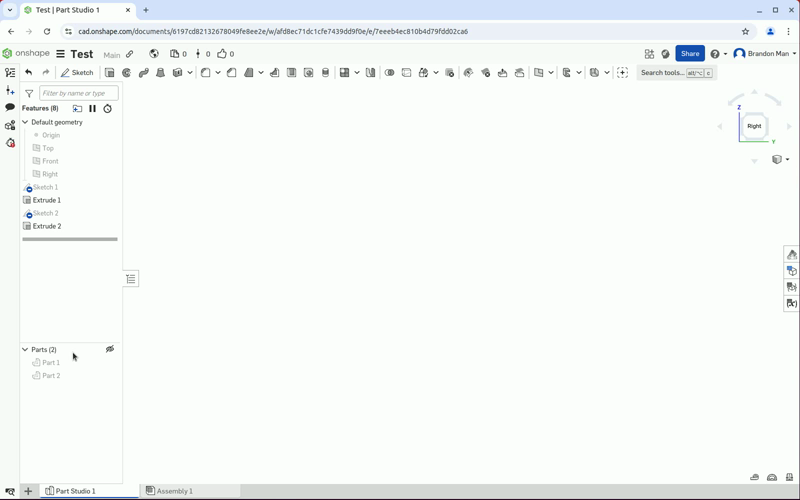
mouse_move(73, 352)
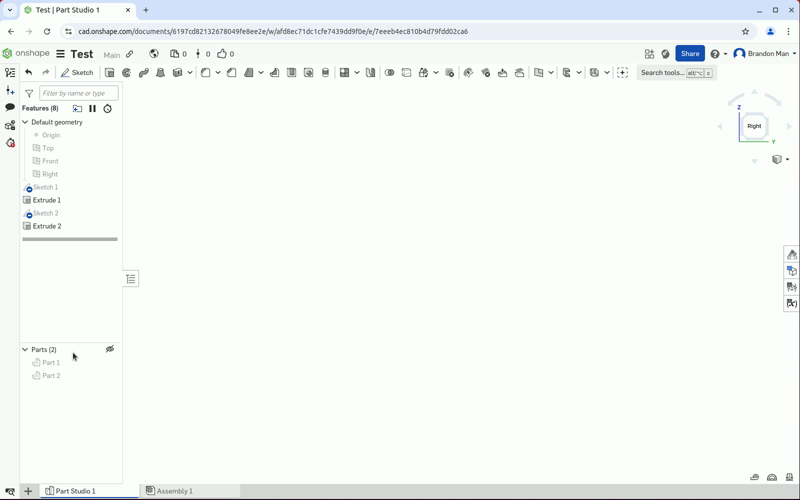
key(shift+y)
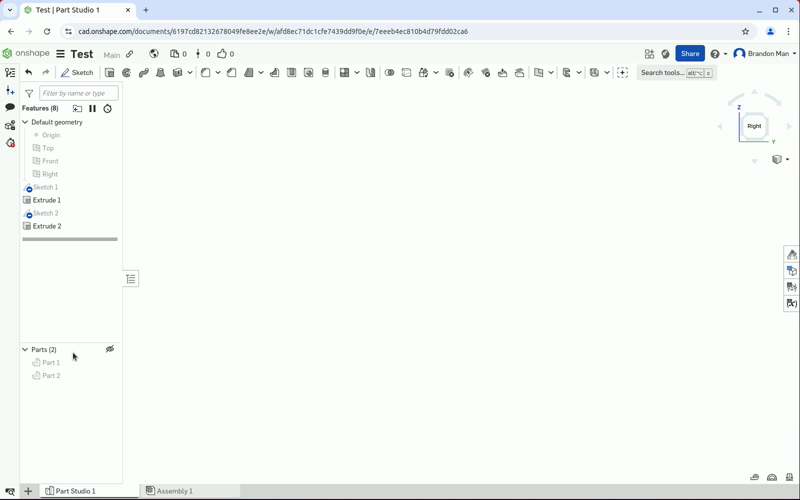
key(shift+s)
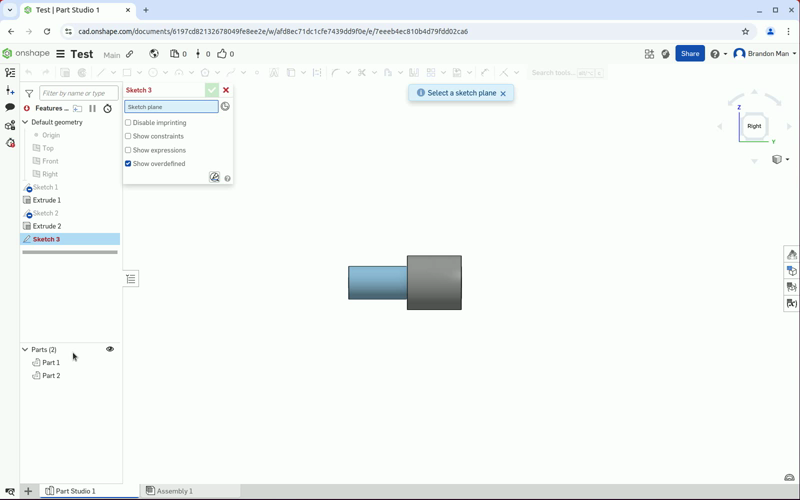
mouse_move(73, 176)
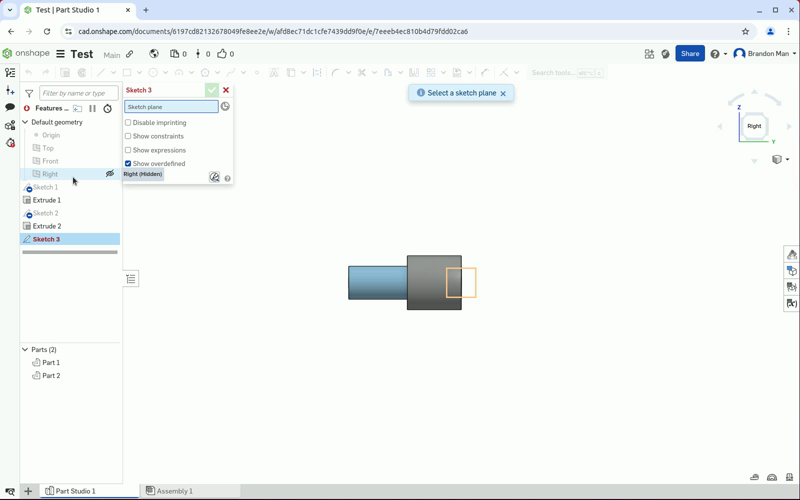
click(73, 176)
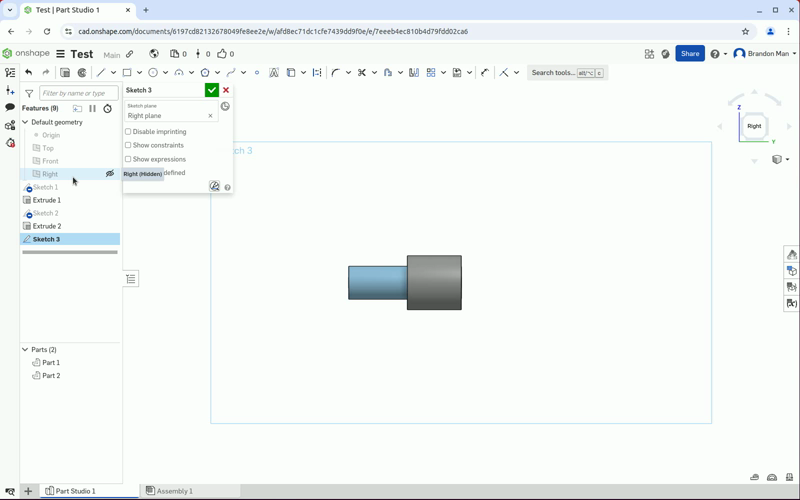
mouse_move(73, 352)
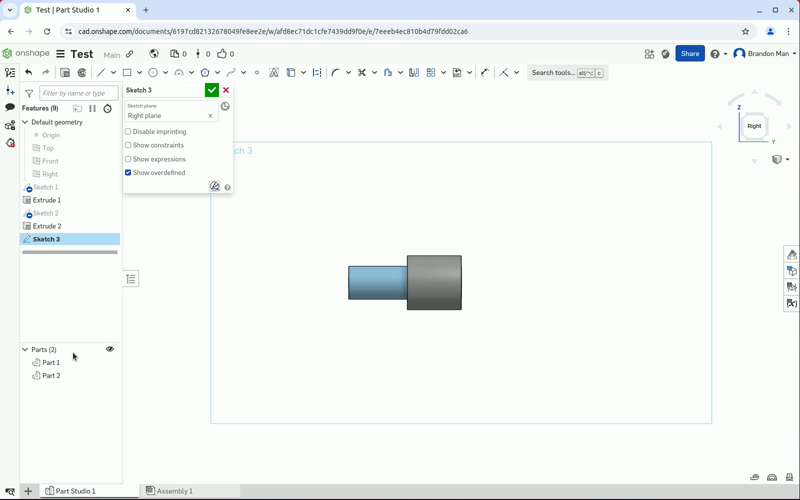
key(y)
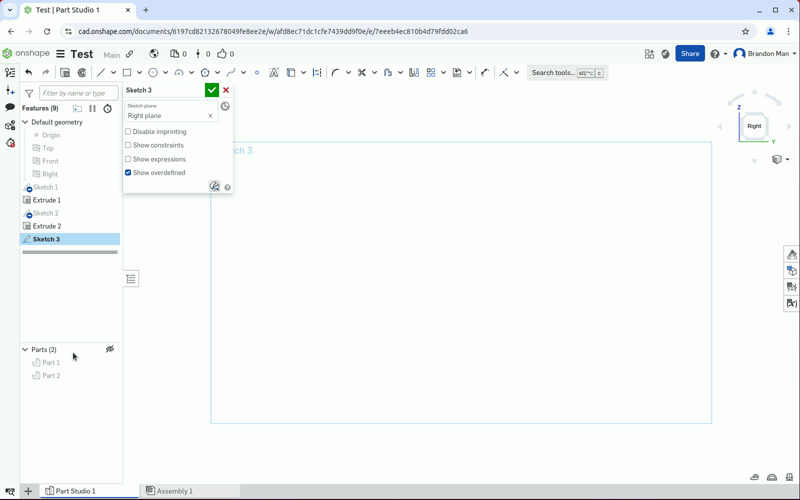
key(c)
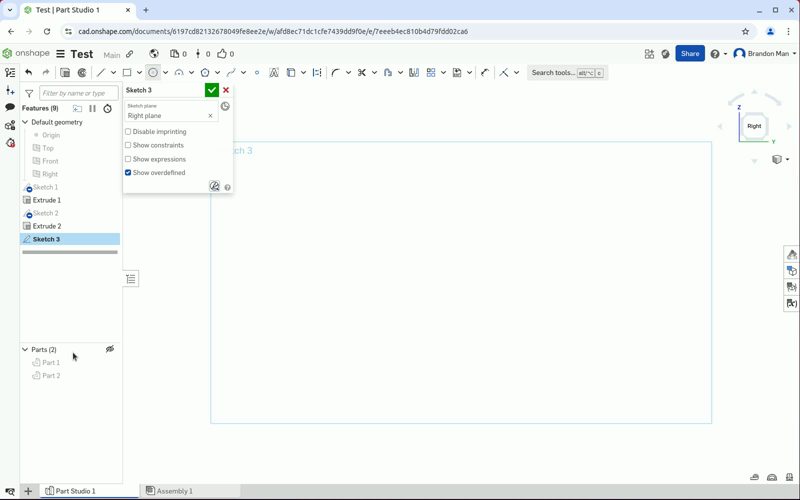
key_down(shift)
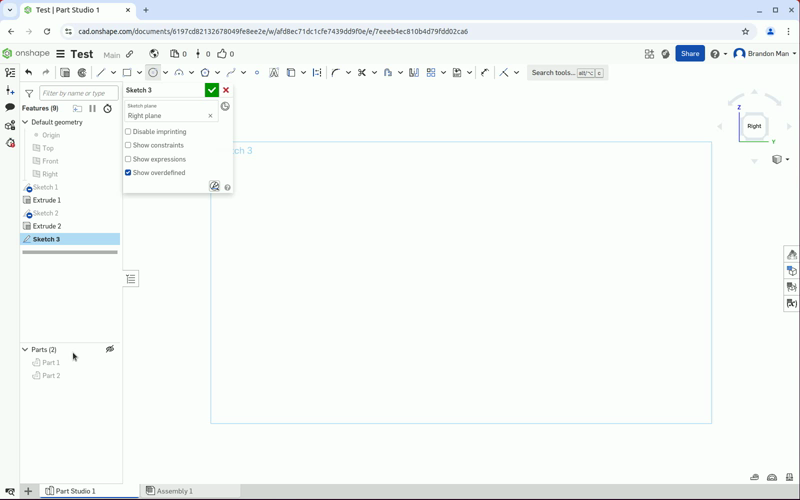
mouse_move(447, 282)
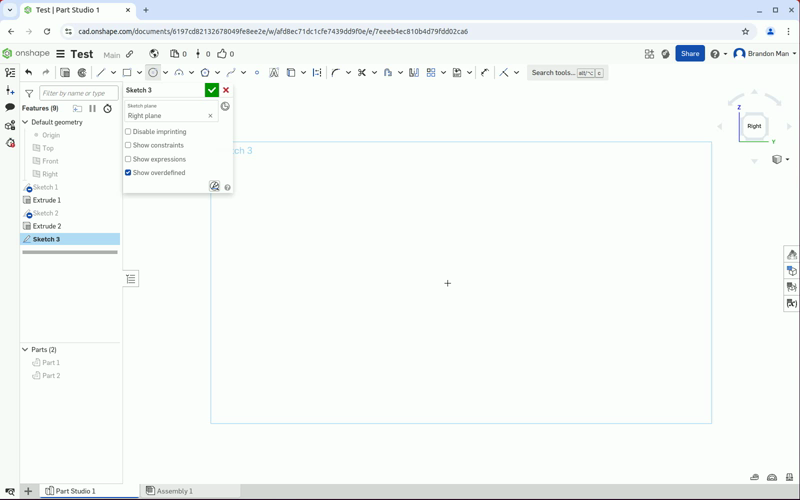
click(447, 282)
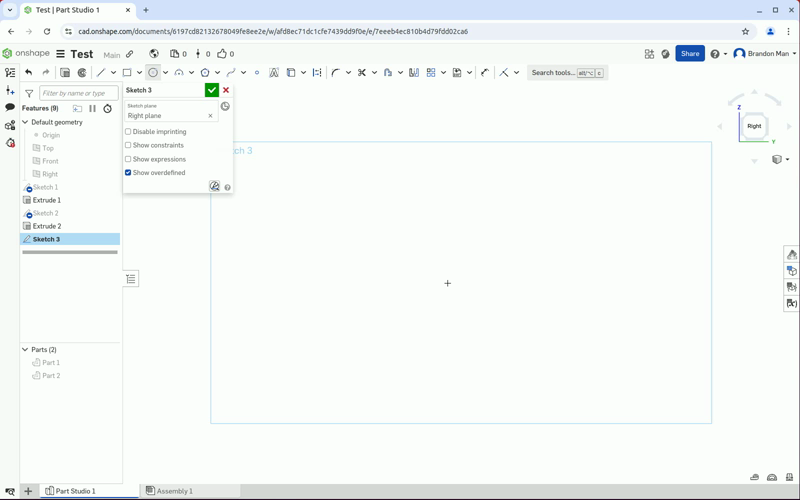
key_up(shift)
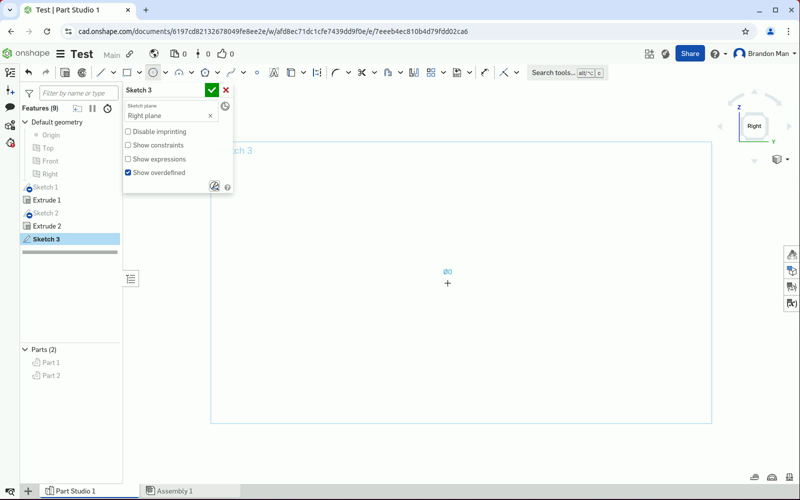
mouse_move(452, 282)
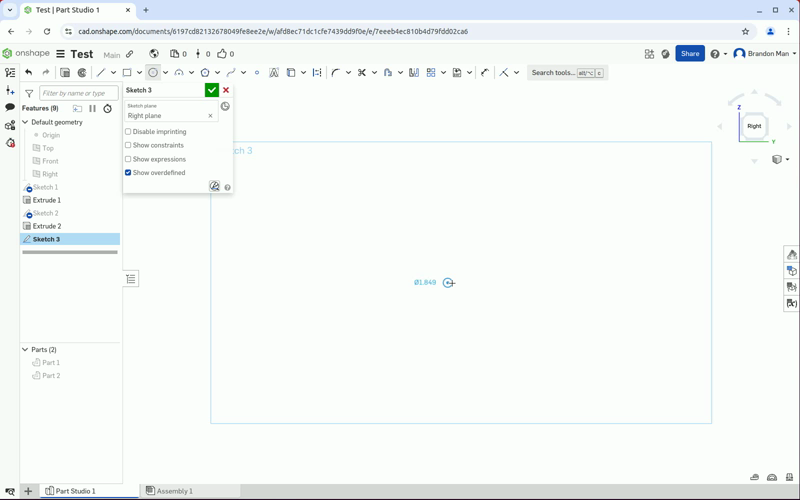
click(452, 282)
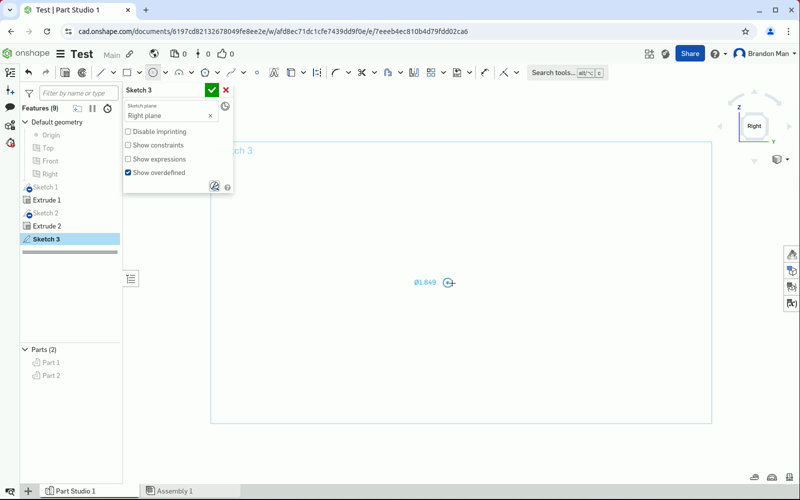
key(esc)
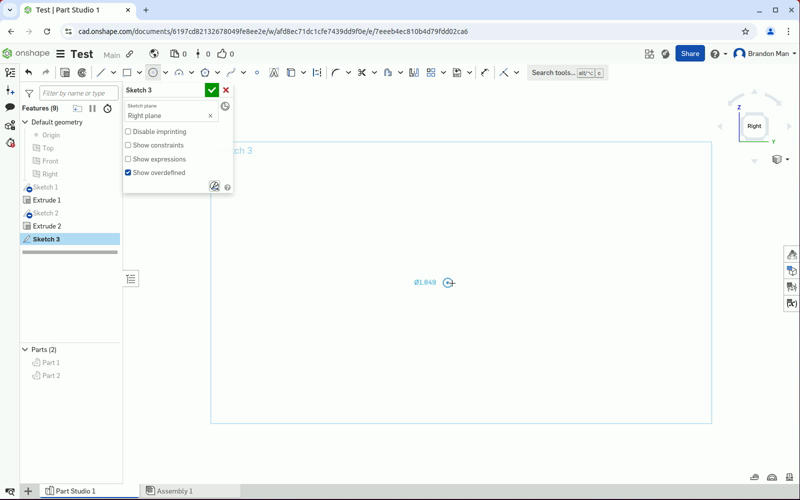
mouse_move(447, 280)
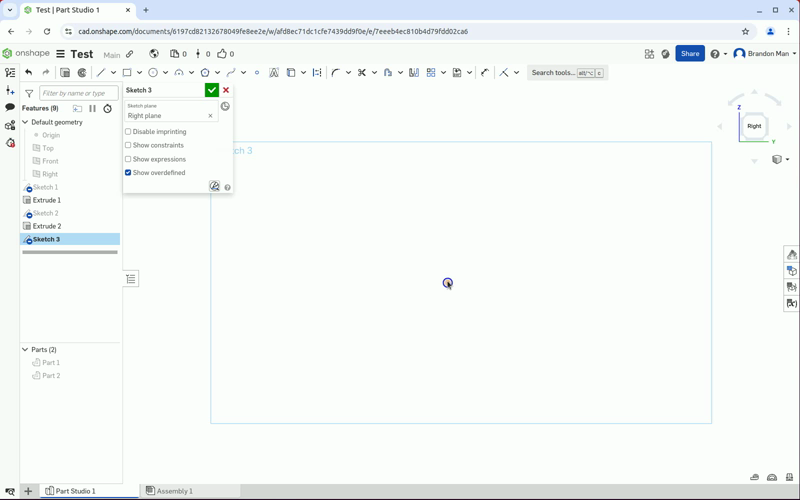
scroll(6)
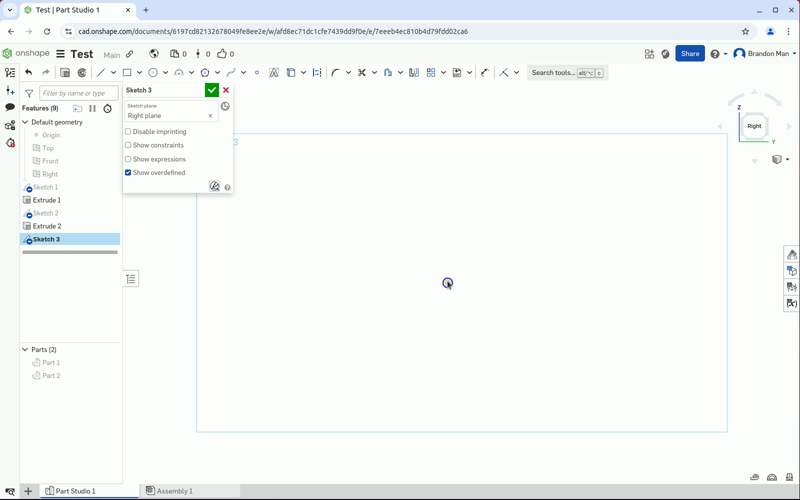
scroll(6)
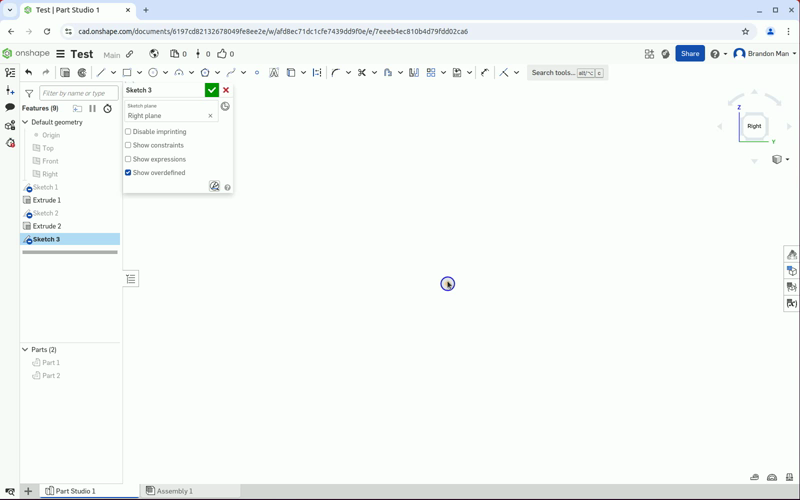
scroll(6)
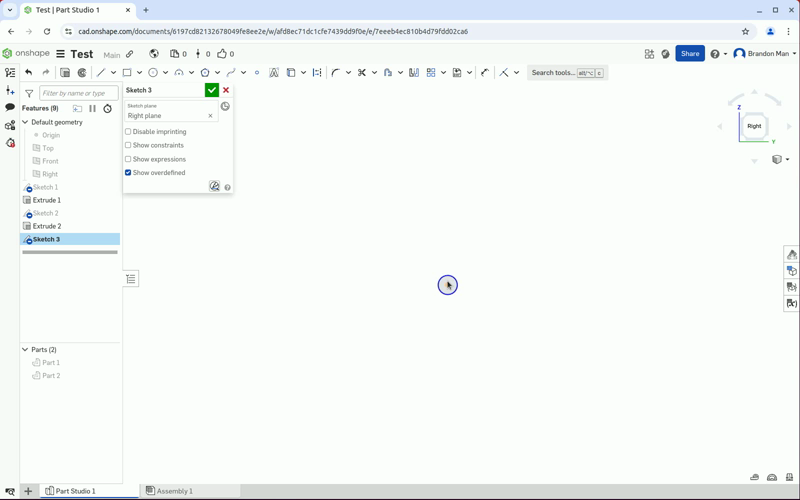
scroll(6)
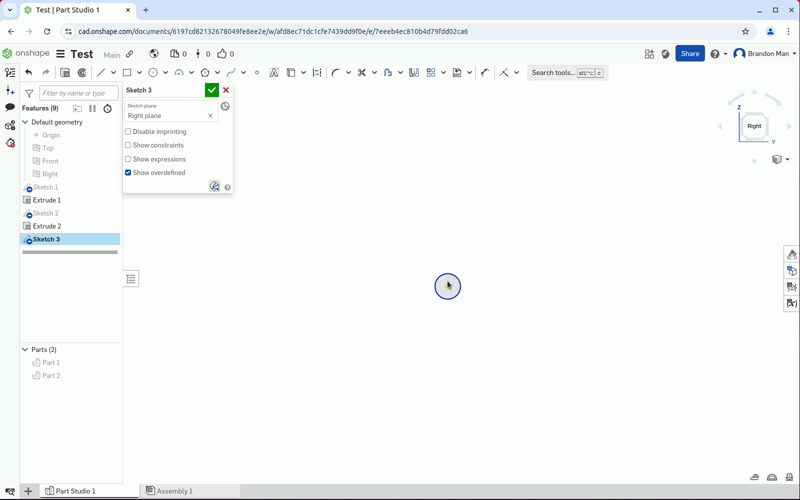
scroll(6)
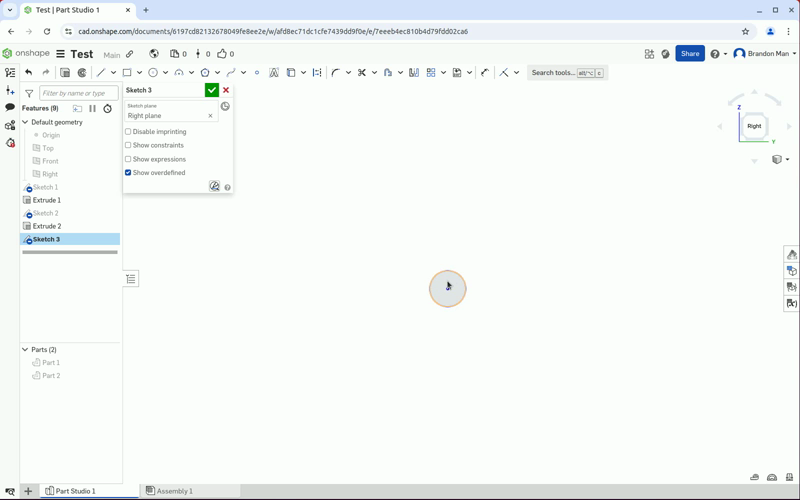
scroll(6)
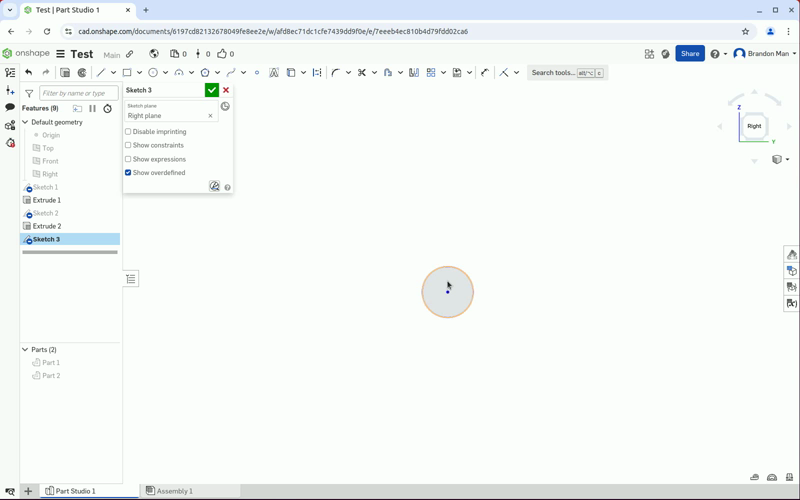
scroll(6)
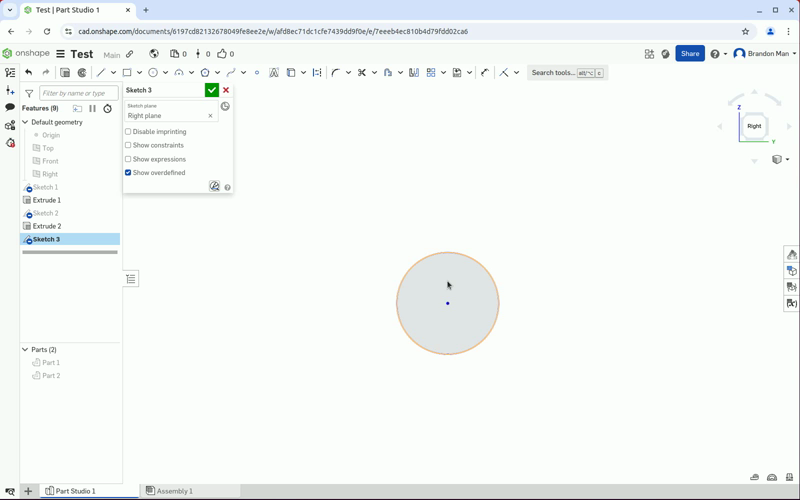
click(447, 280)
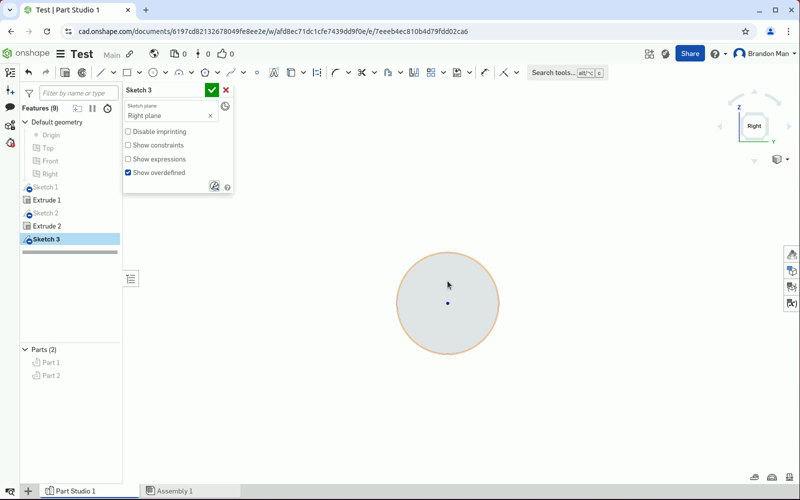
scroll(-6)
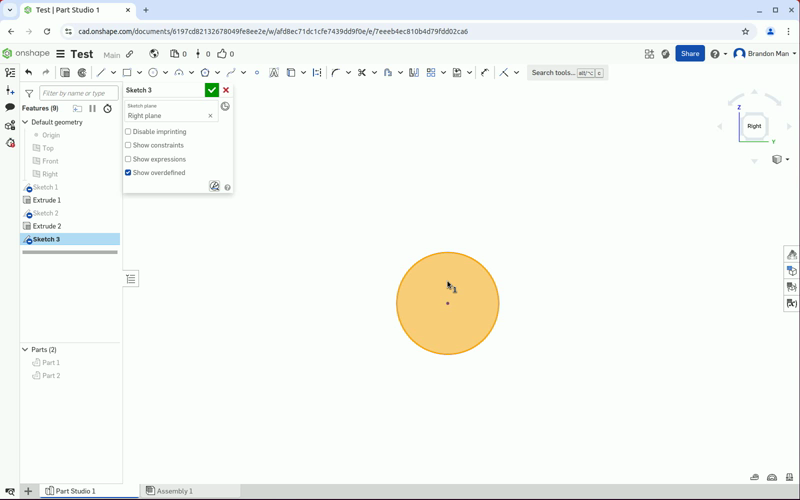
scroll(-6)
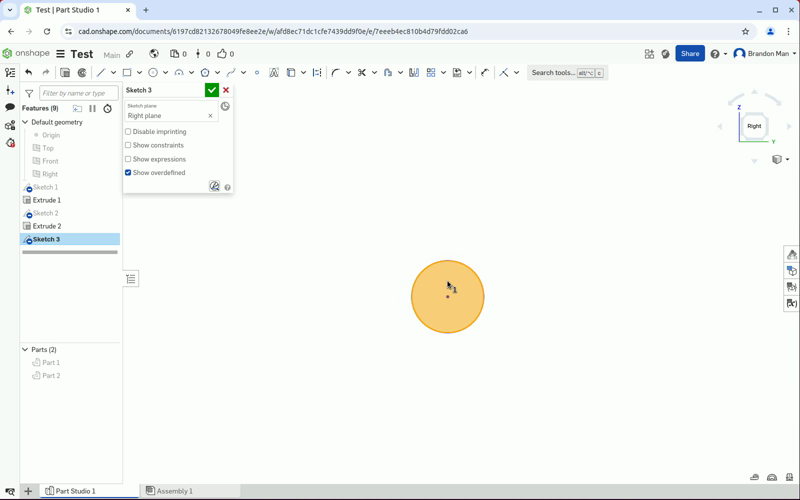
scroll(-6)
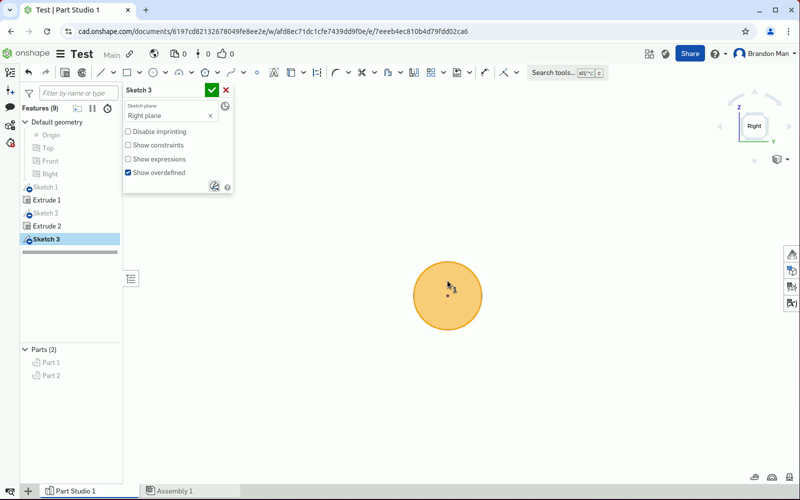
scroll(-6)
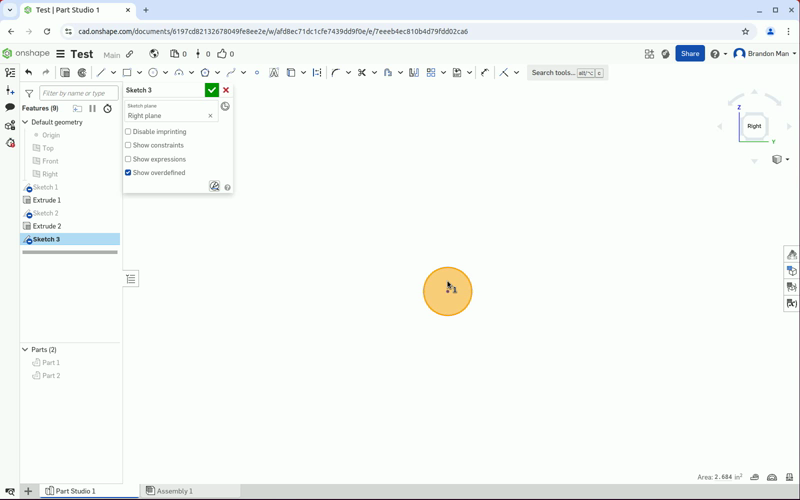
scroll(-6)
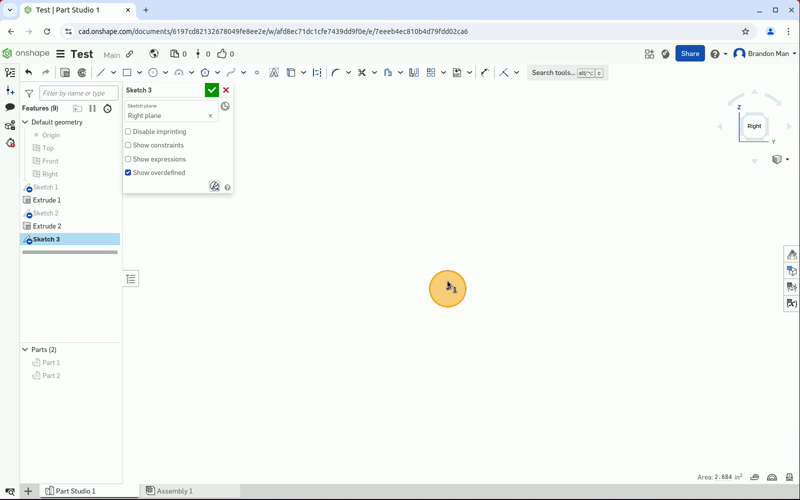
scroll(-6)
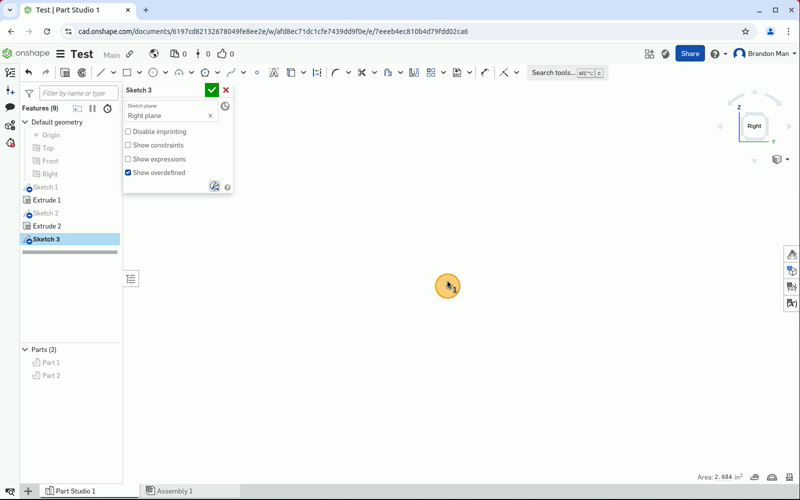
scroll(-6)
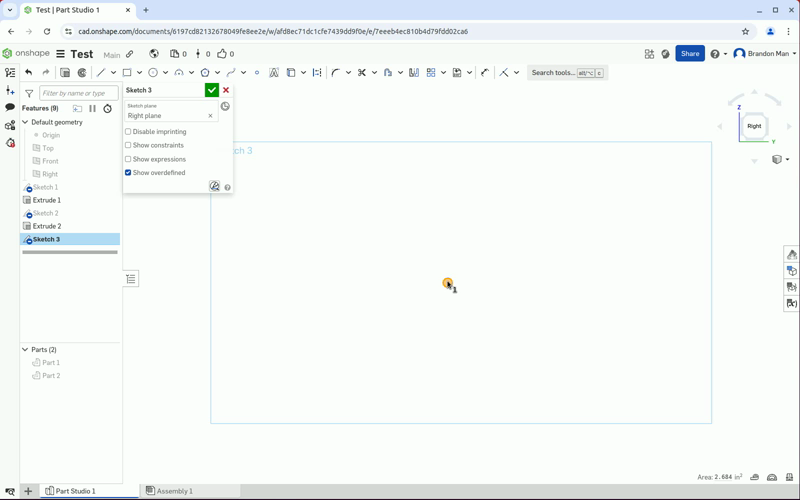
mouse_move(73, 352)
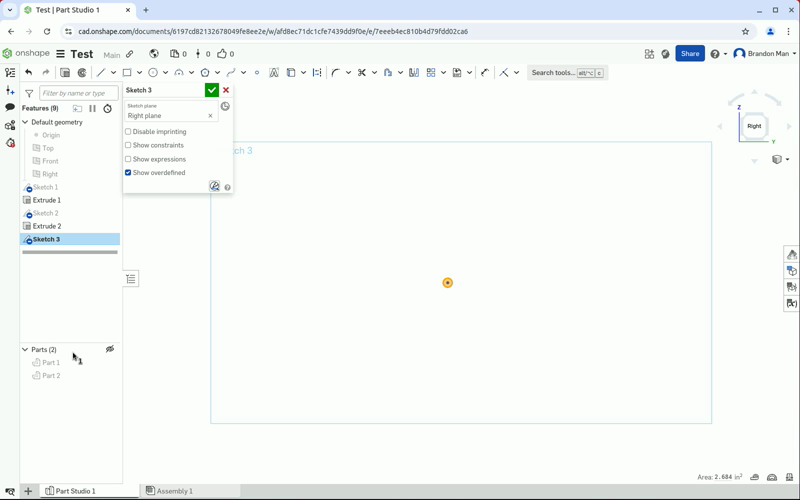
key(shift+y)
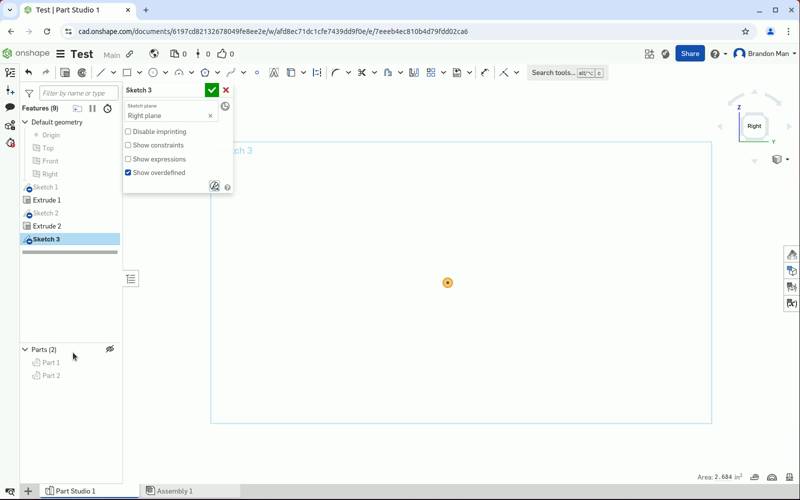
key(shift+e)
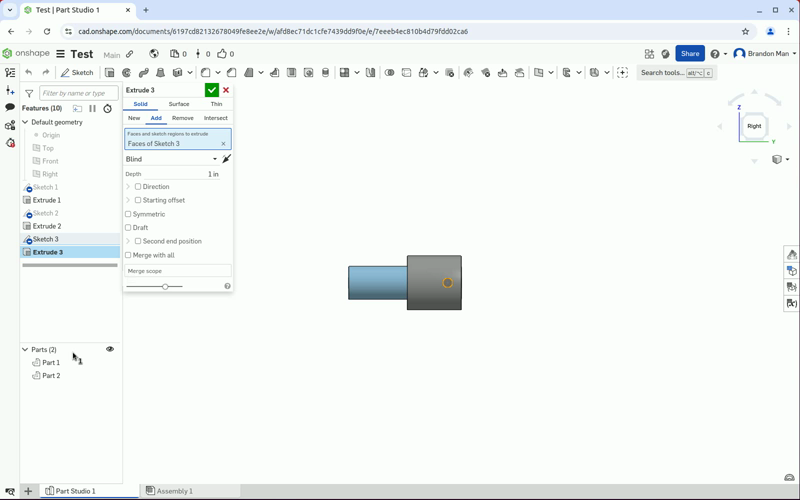
mouse_move(143, 106)
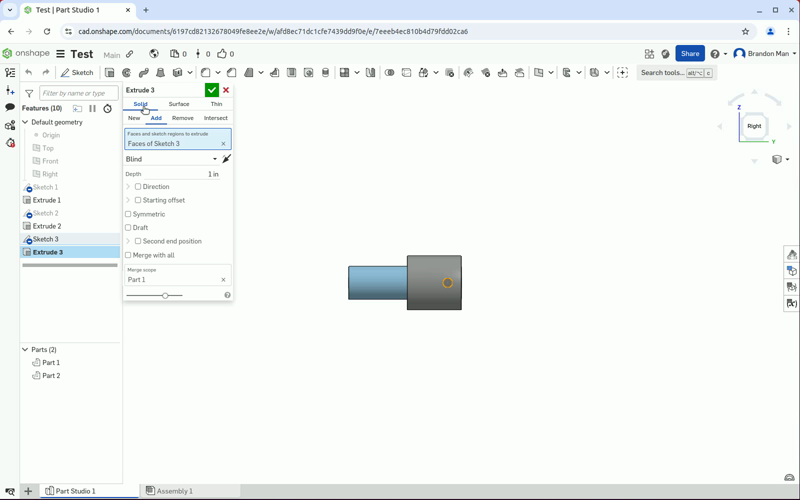
click(143, 106)
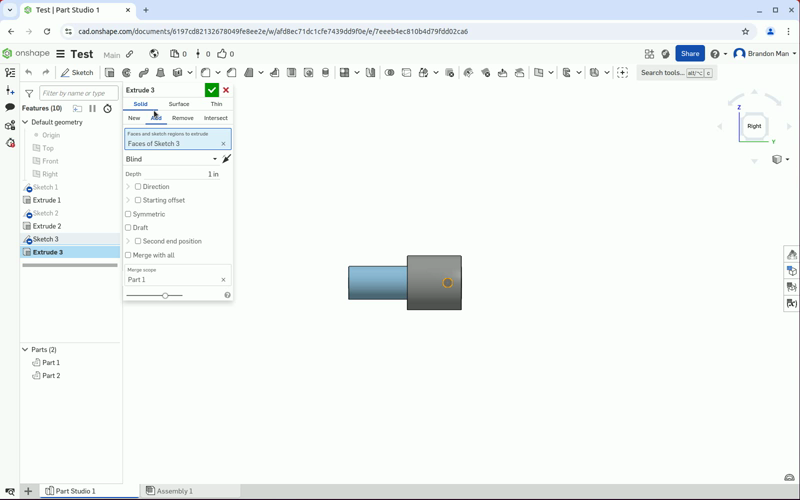
mouse_move(186, 120)
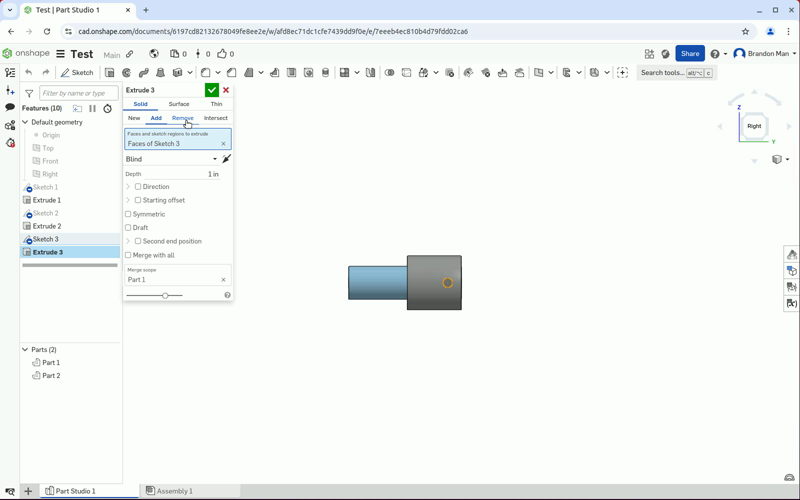
click(186, 120)
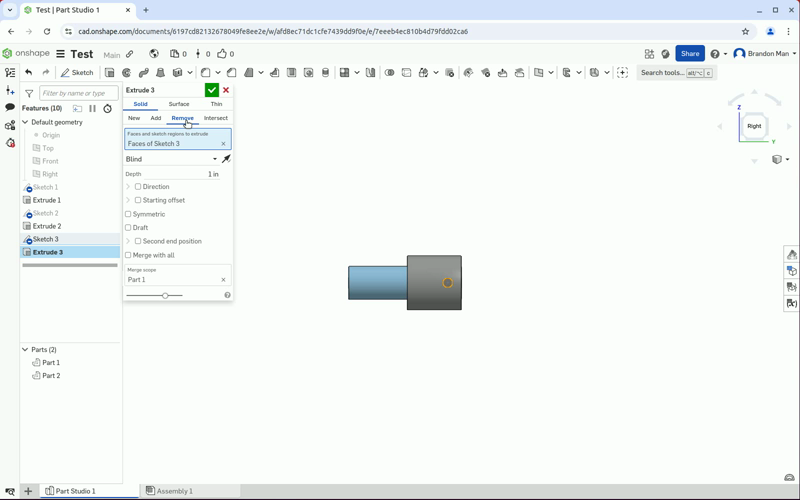
key(tab, 4)
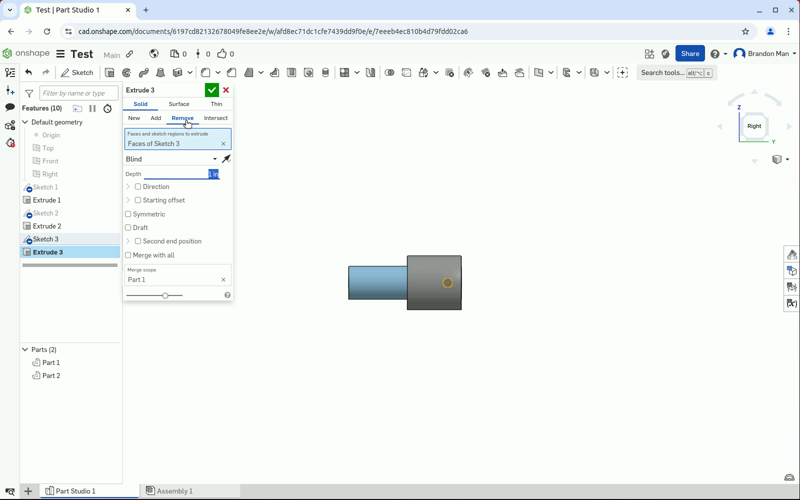
text(19.738)
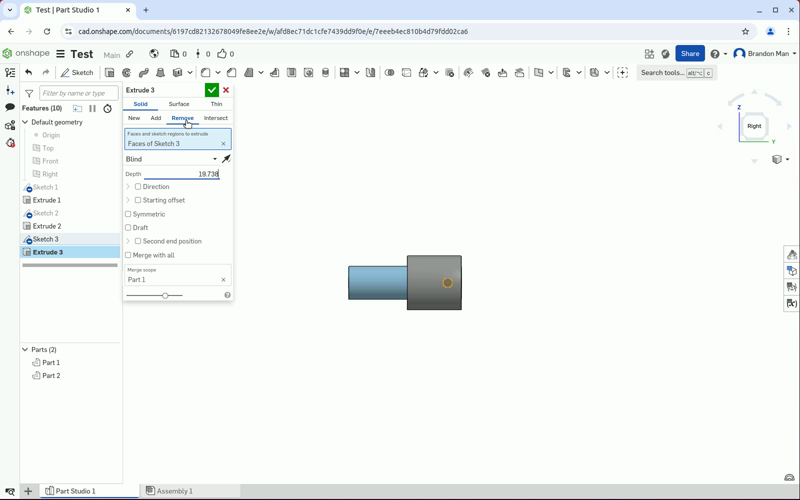
key(tab, 6)
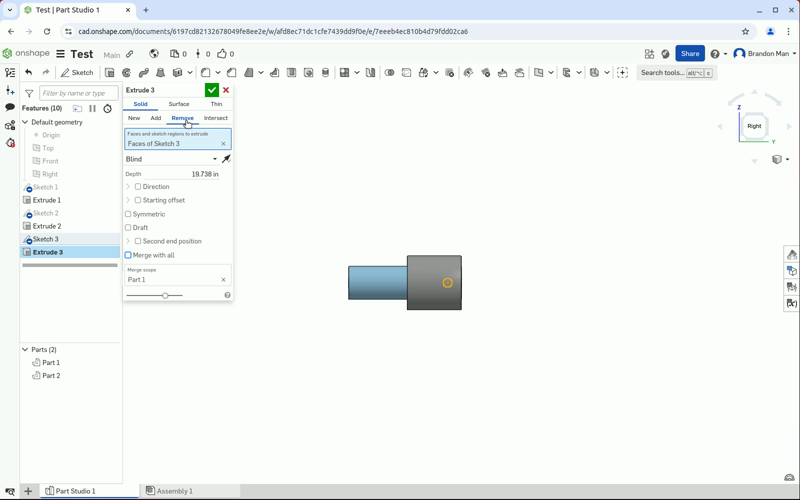
key(space)
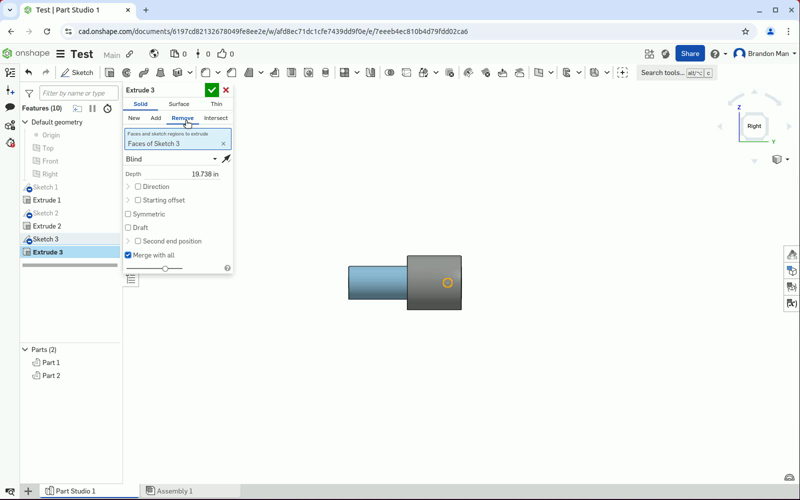
key(enter)
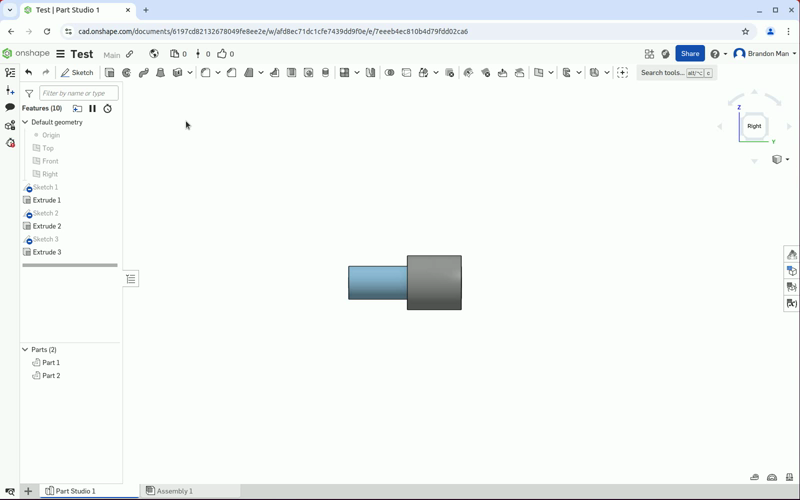
key(shift+h)
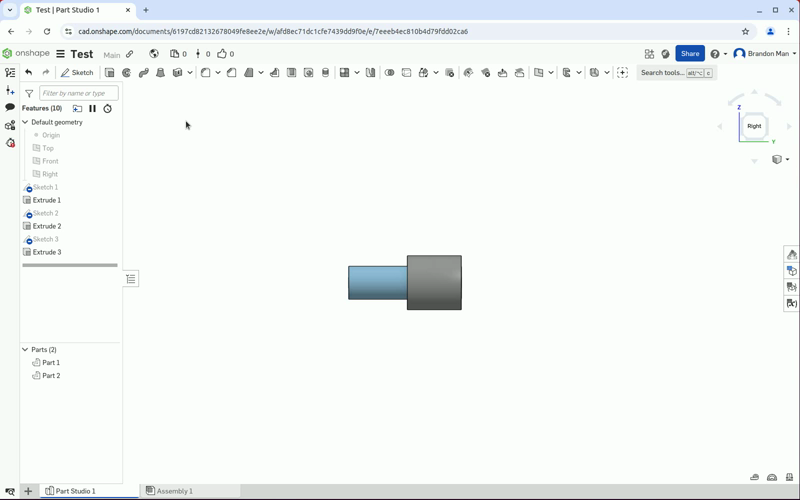
key(shift+h)
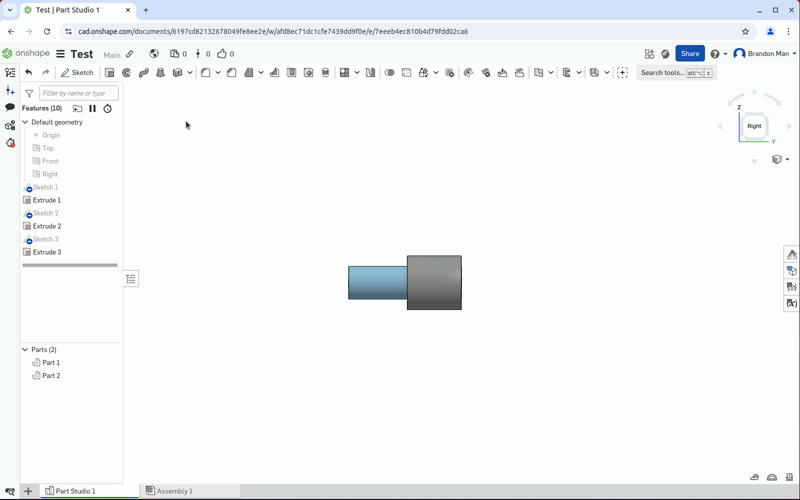
mouse_move(73, 189)
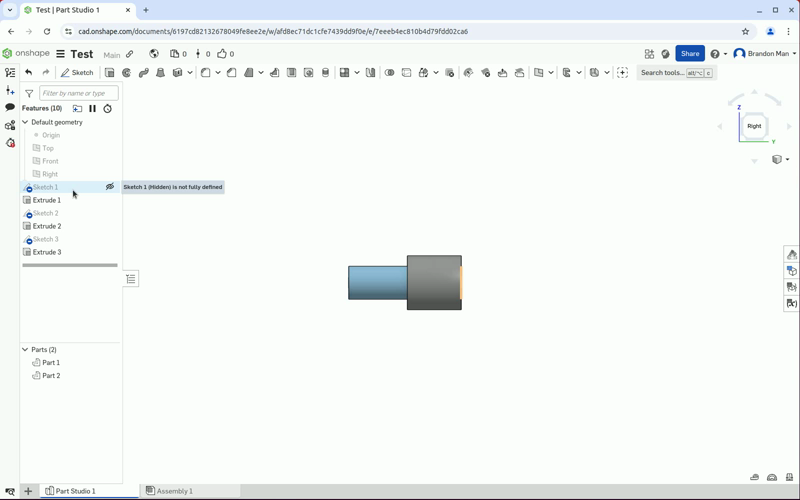
click(73, 189)
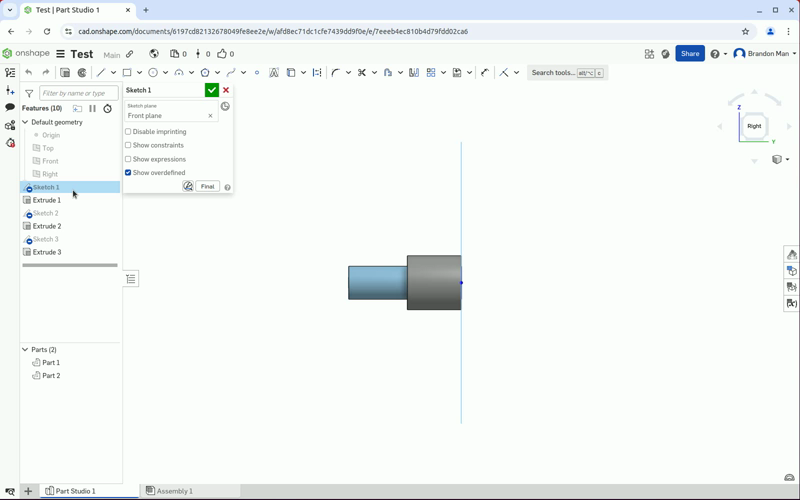
mouse_move(229, 92)
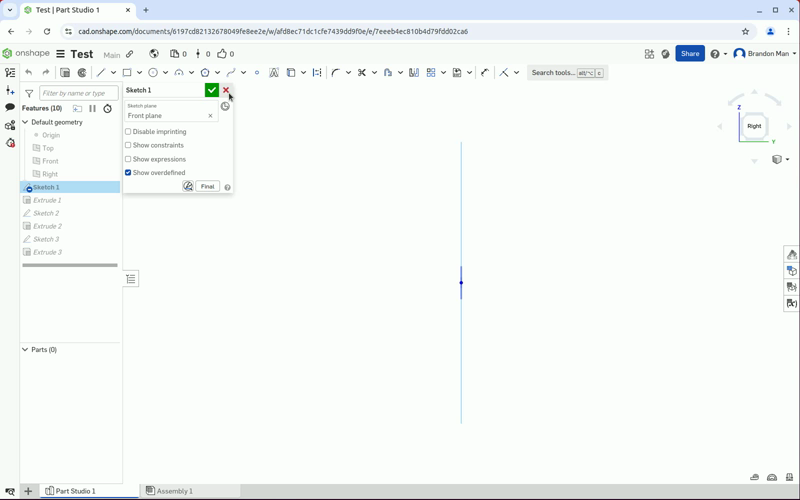
click(229, 92)
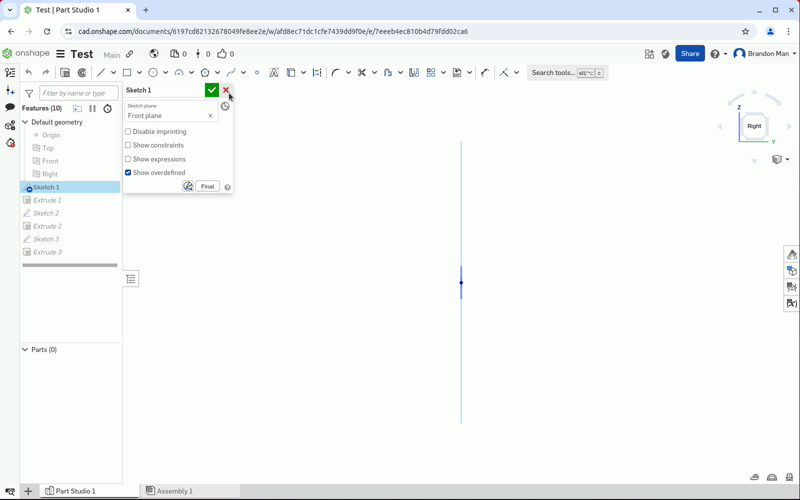
key(shift+s)
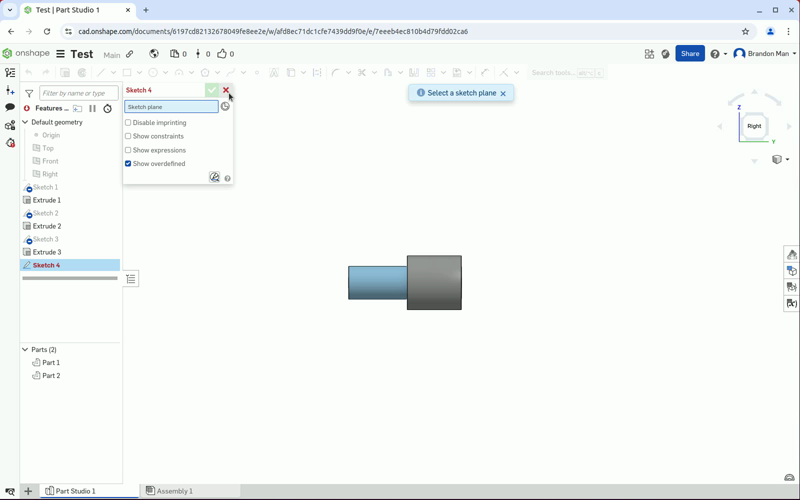
mouse_move(73, 176)
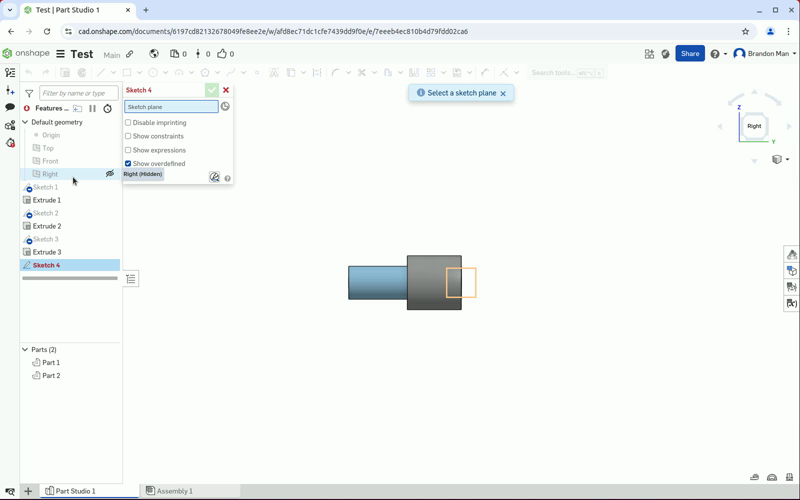
click(73, 176)
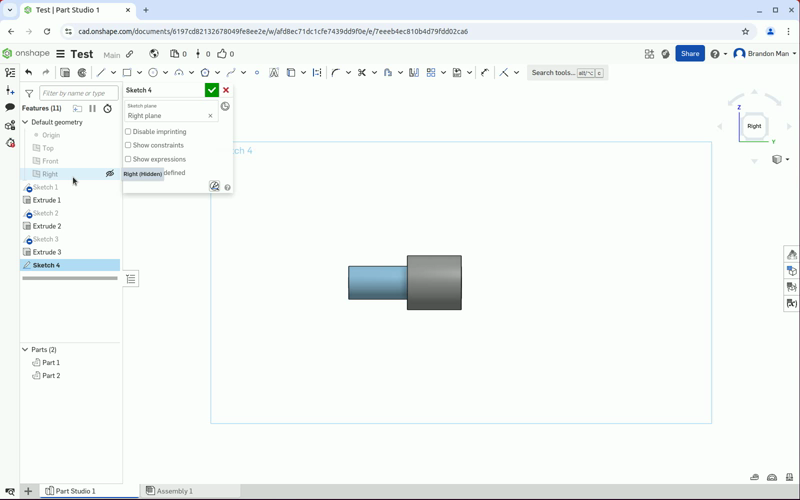
mouse_move(73, 352)
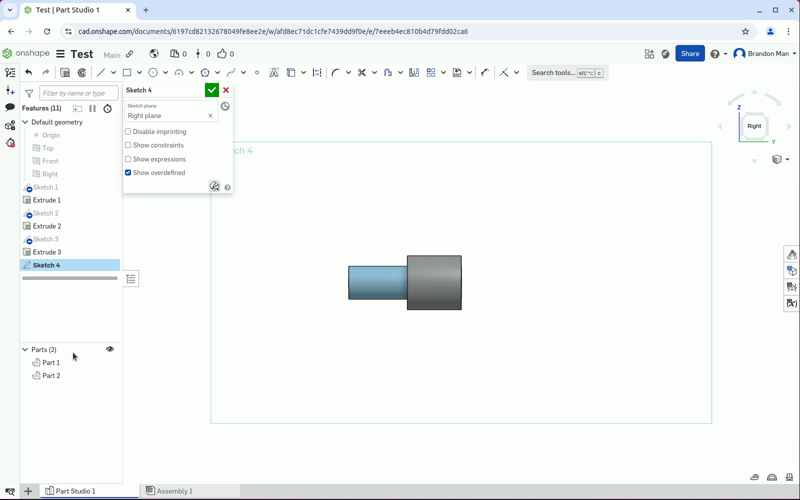
key(y)
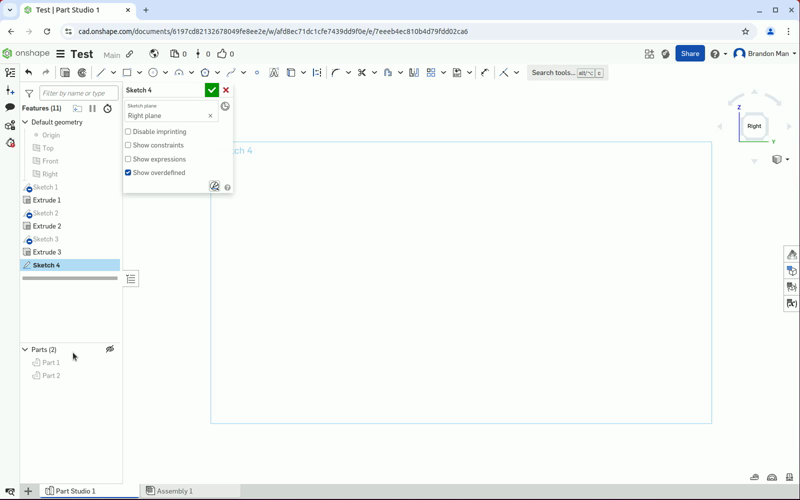
key(c)
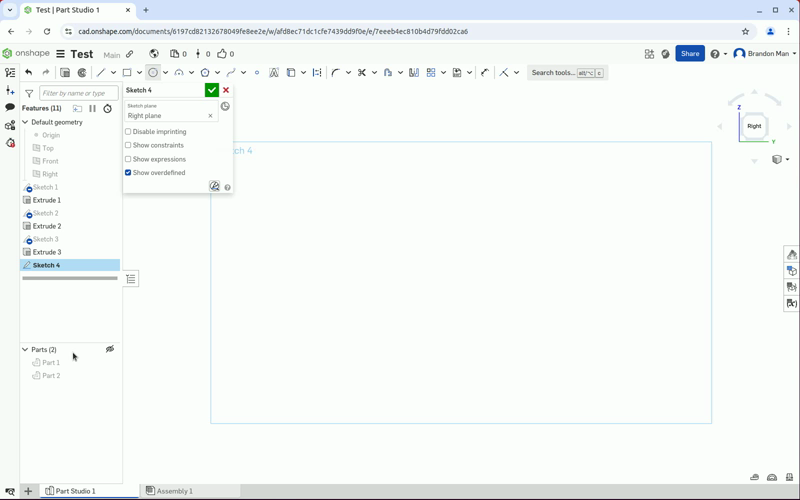
key_down(shift)
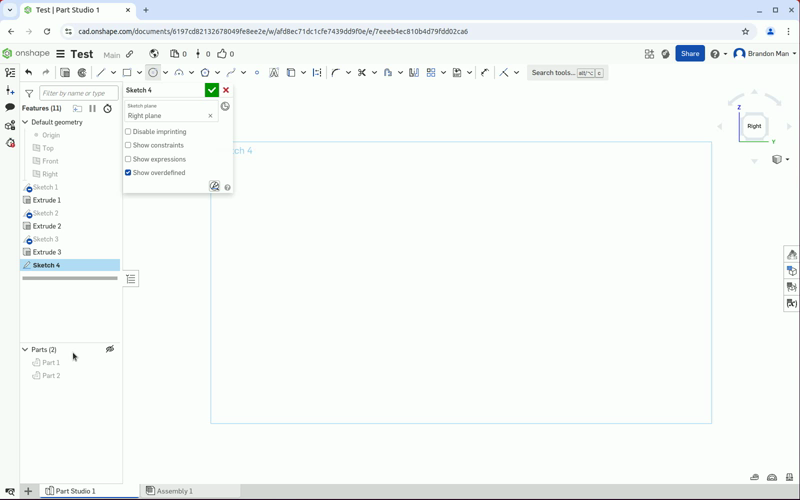
mouse_move(430, 282)
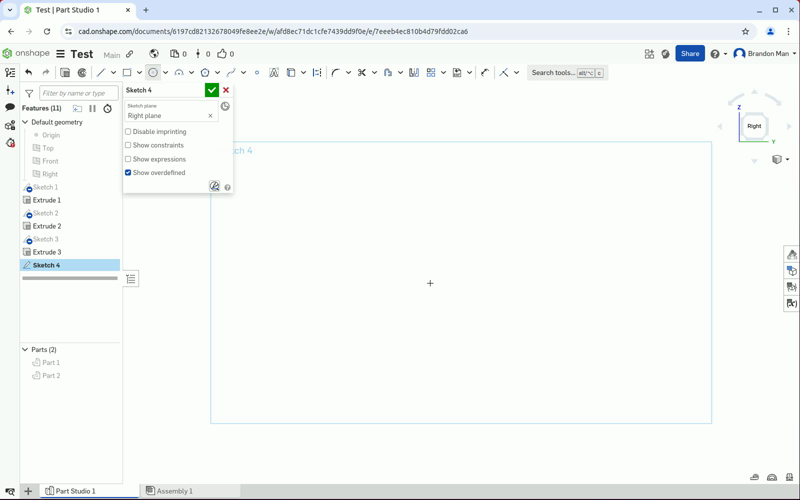
click(430, 282)
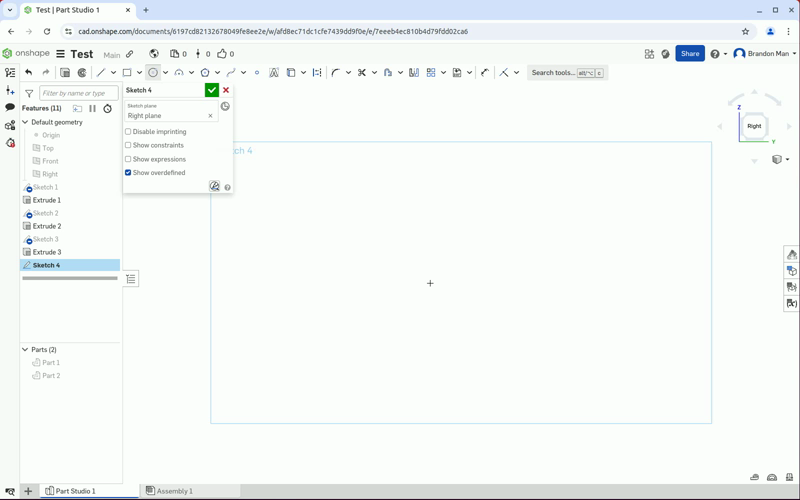
key_up(shift)
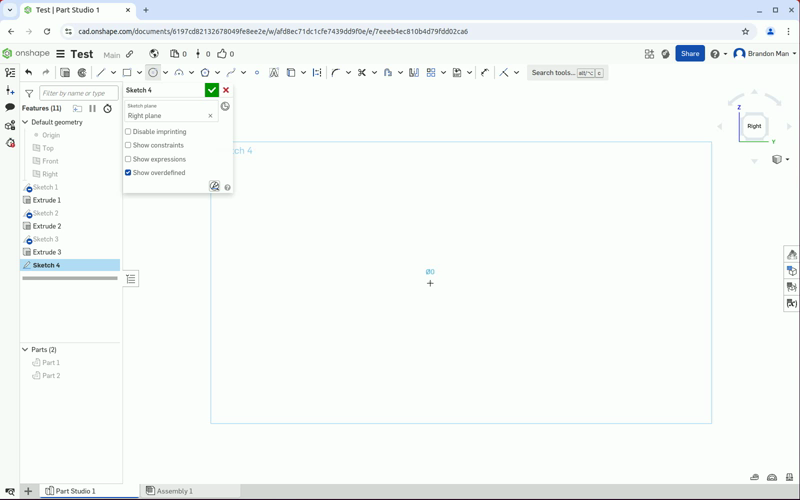
mouse_move(434, 282)
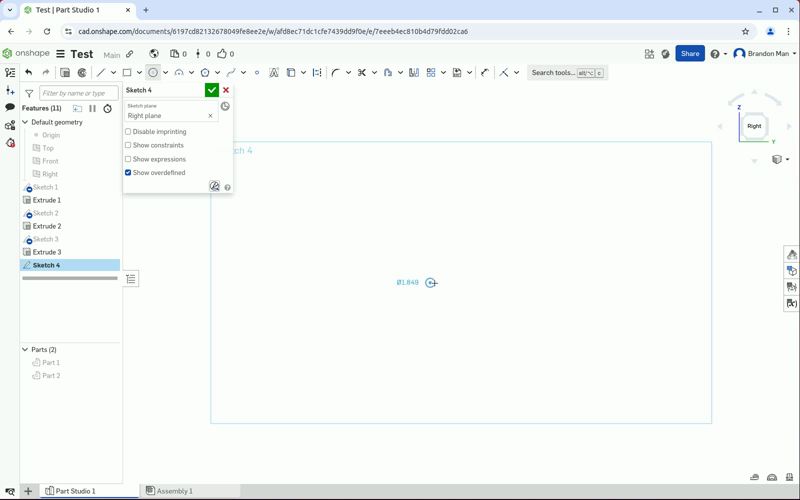
click(434, 282)
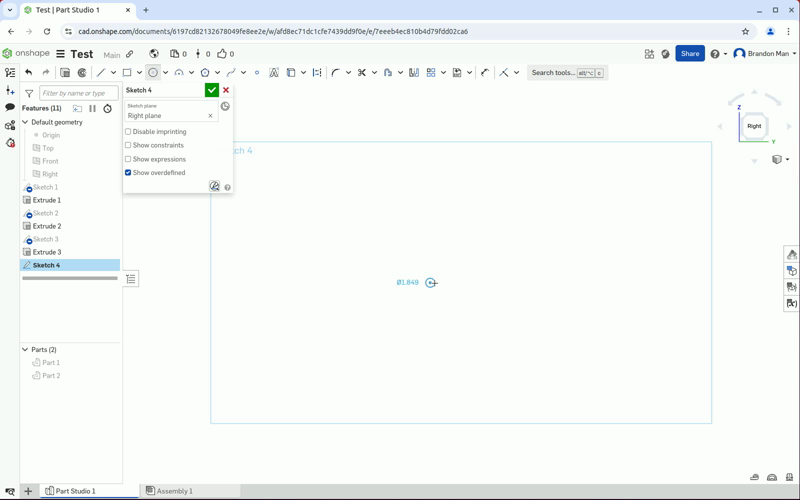
key(esc)
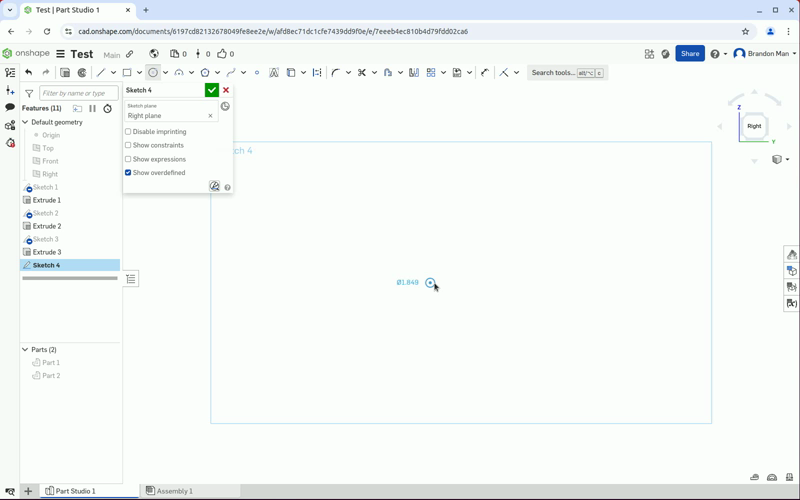
mouse_move(427, 281)
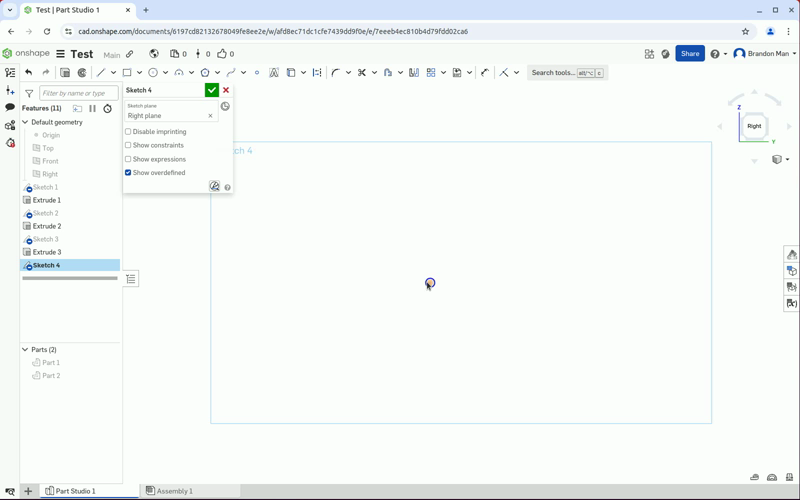
scroll(6)
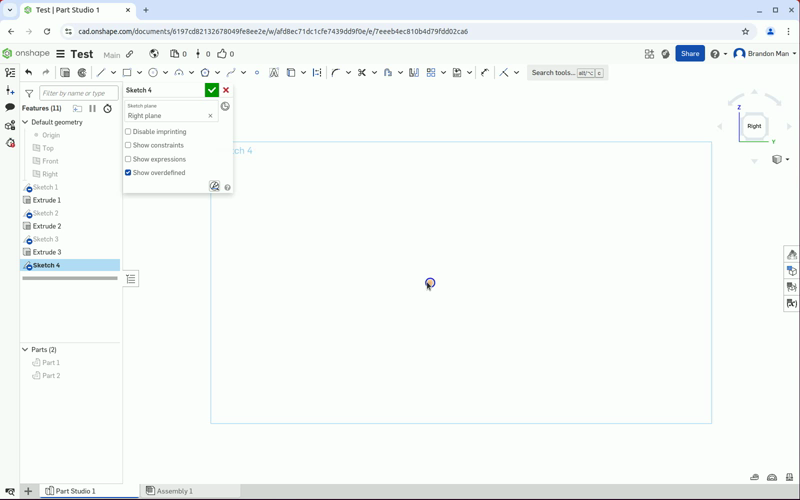
scroll(6)
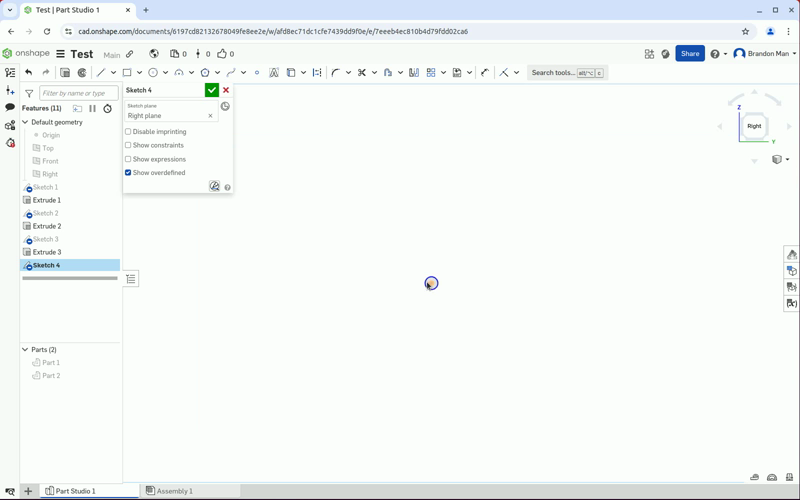
scroll(6)
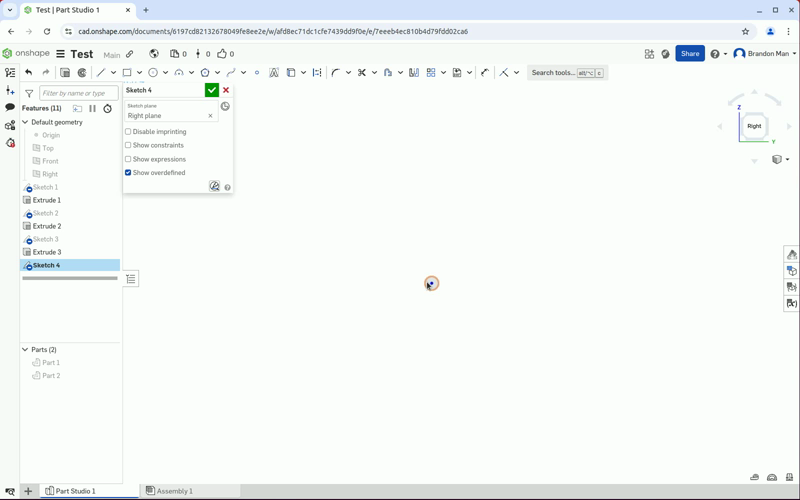
scroll(6)
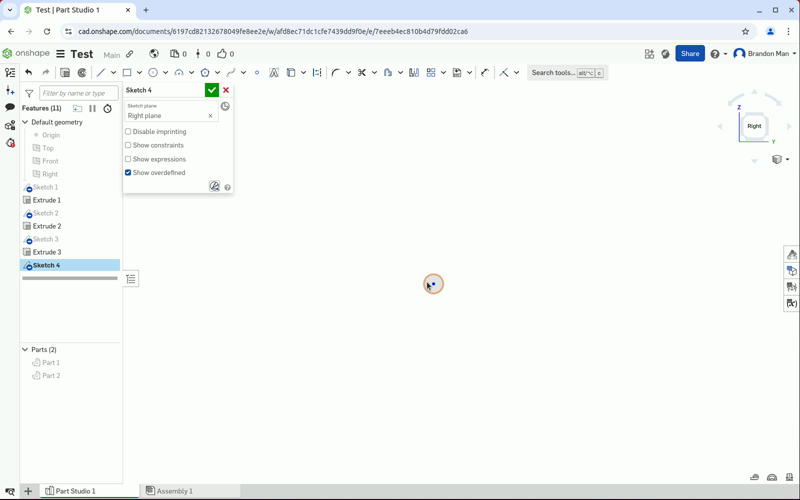
scroll(6)
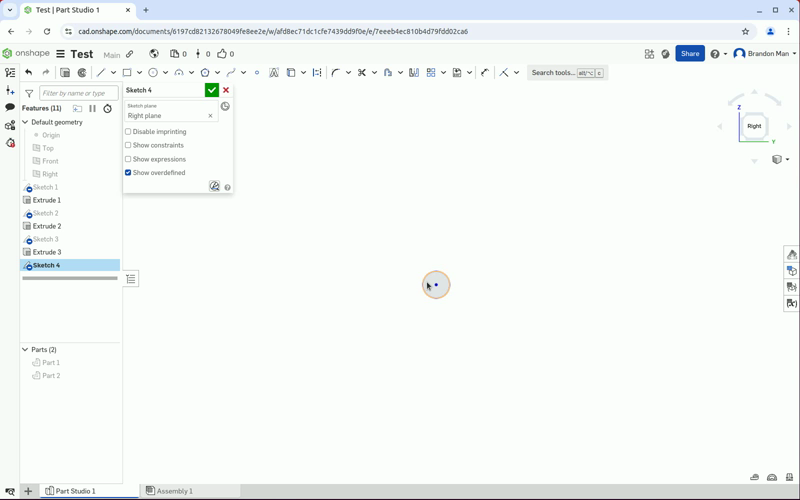
scroll(6)
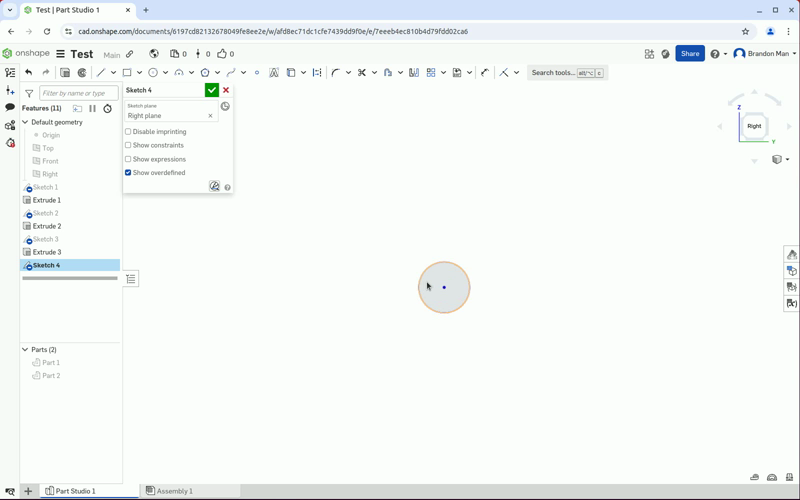
scroll(6)
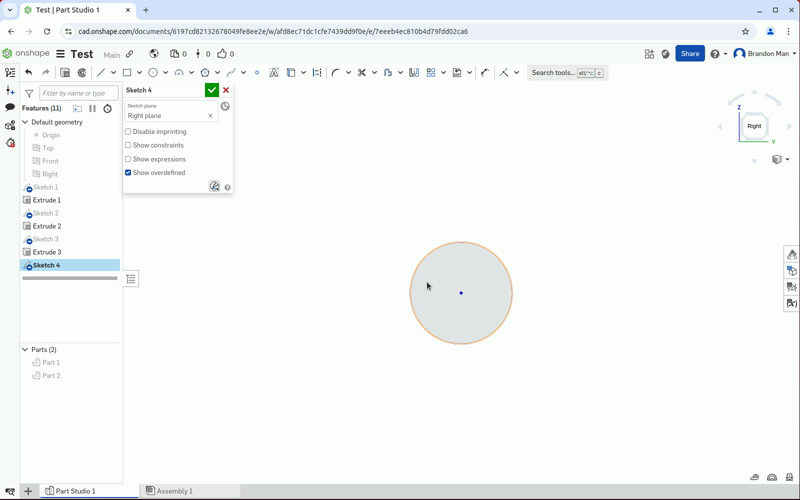
click(427, 281)
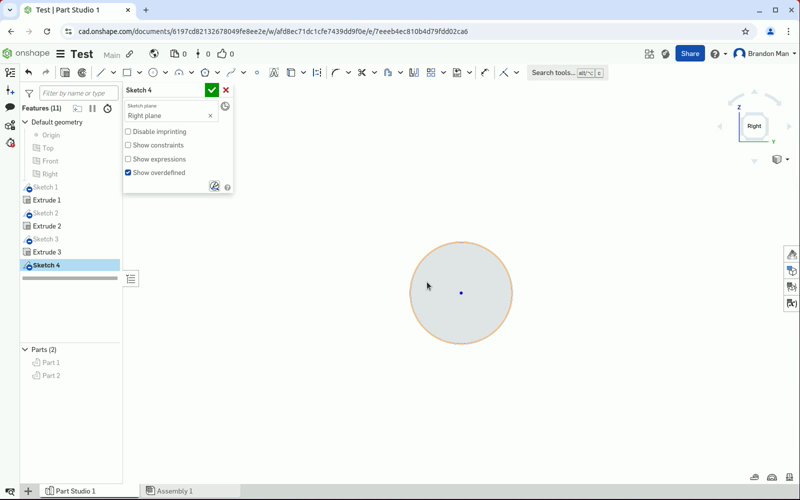
scroll(-6)
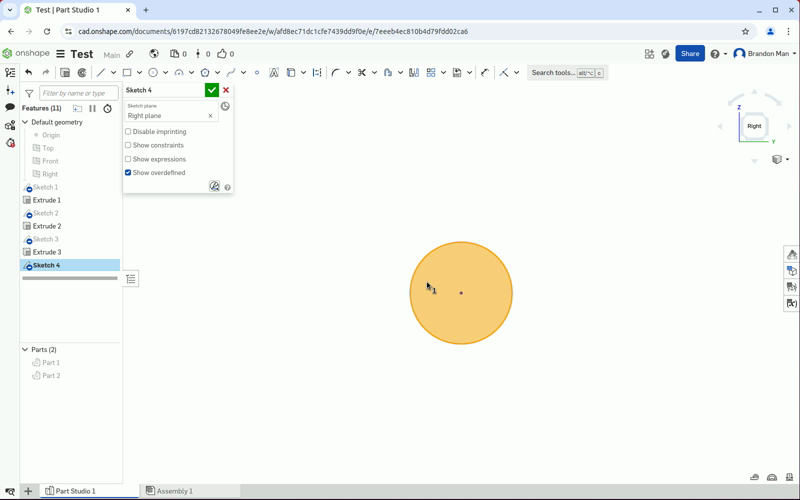
scroll(-6)
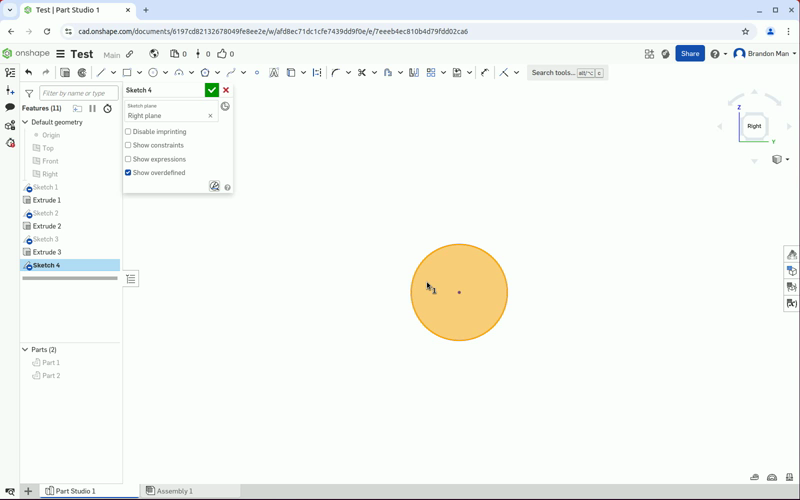
scroll(-6)
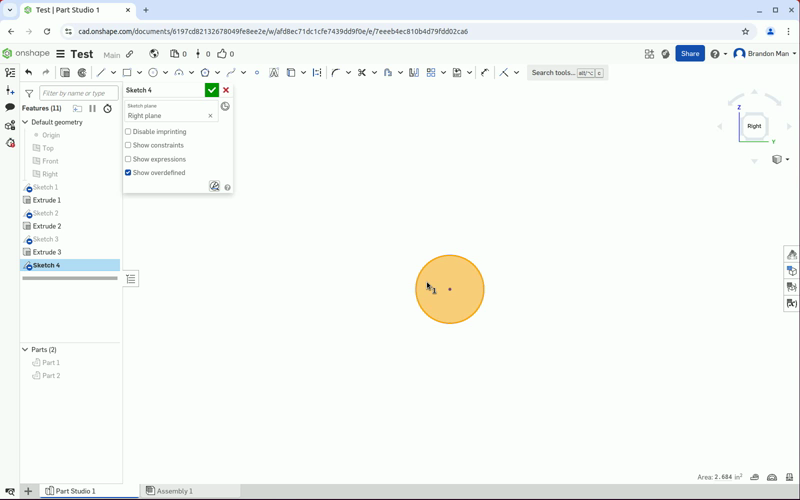
scroll(-6)
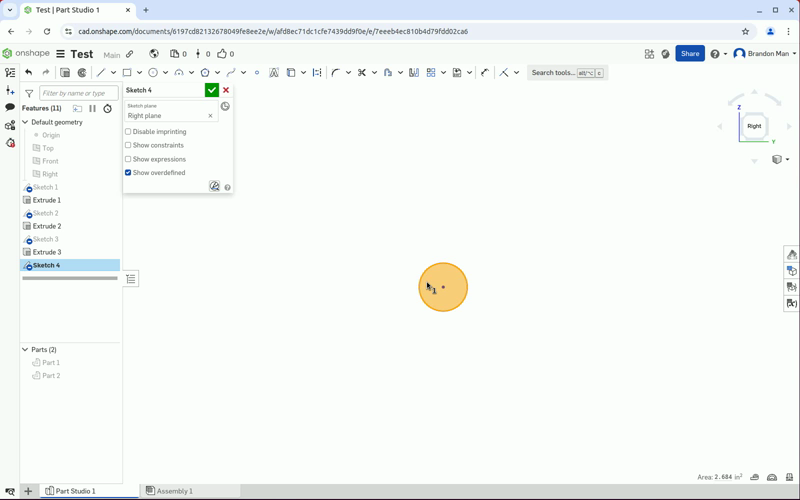
scroll(-6)
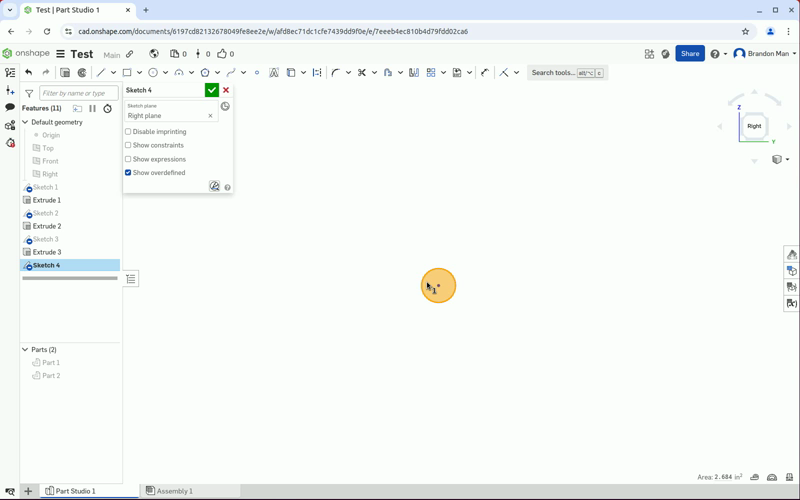
scroll(-6)
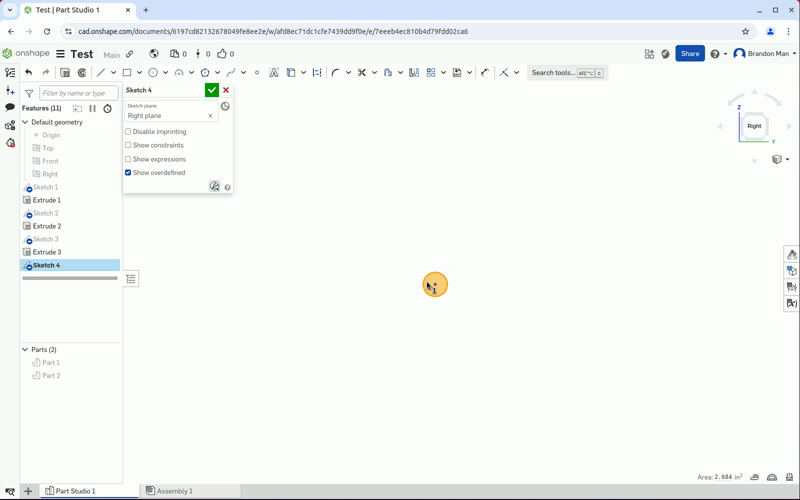
scroll(-6)
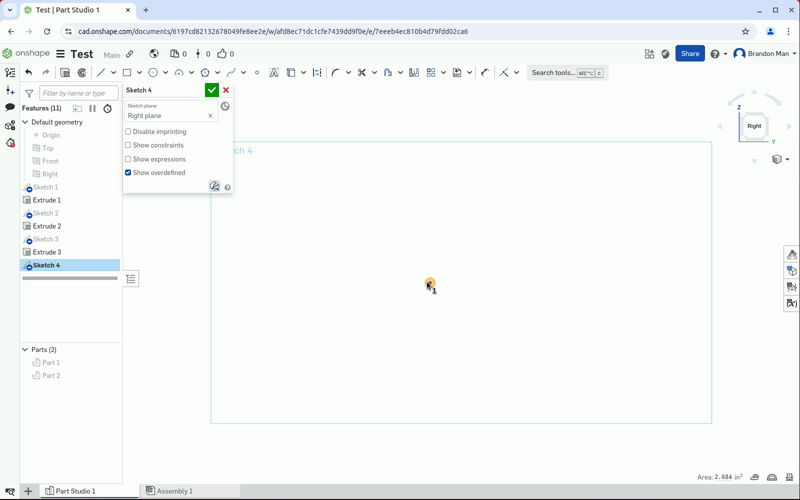
mouse_move(73, 352)
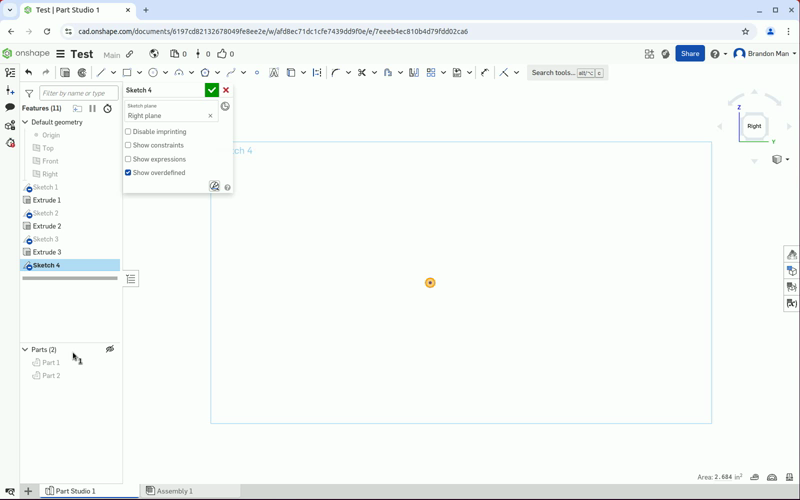
key(shift+y)
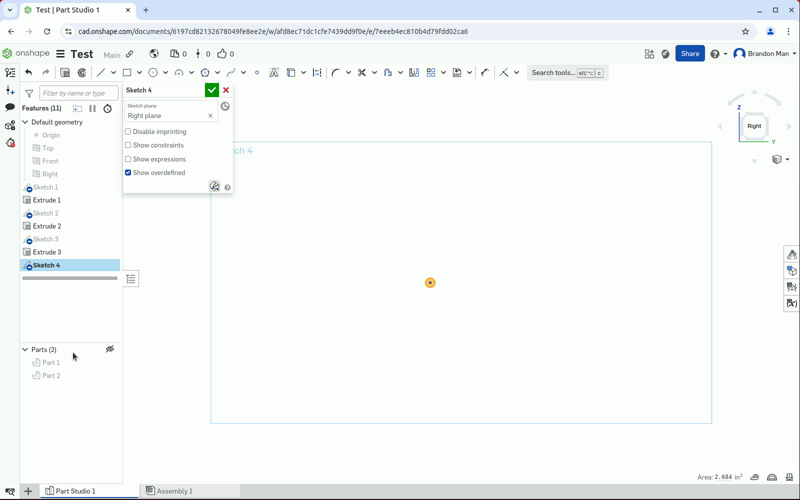
key(shift+e)
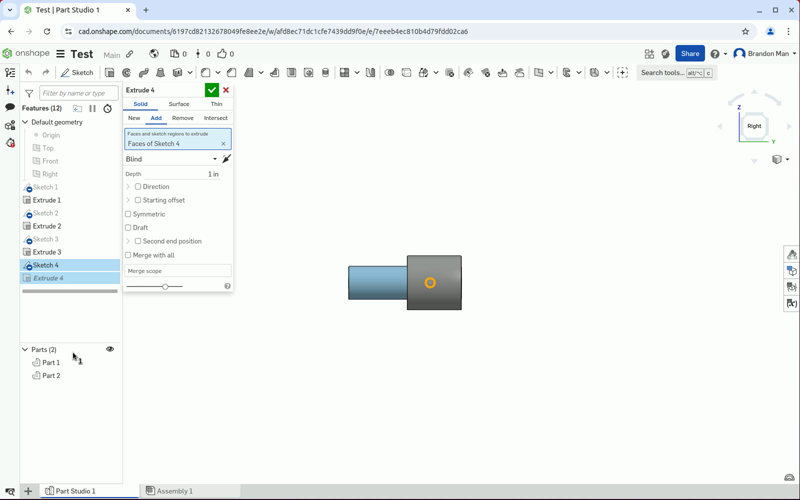
mouse_move(143, 106)
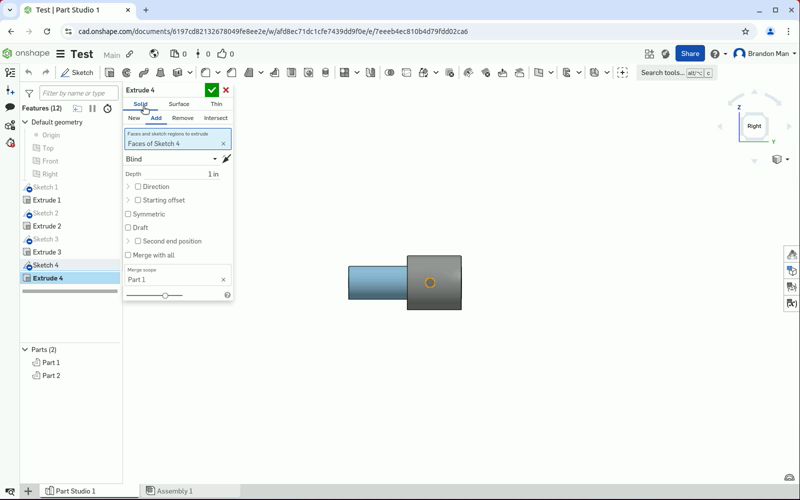
click(143, 106)
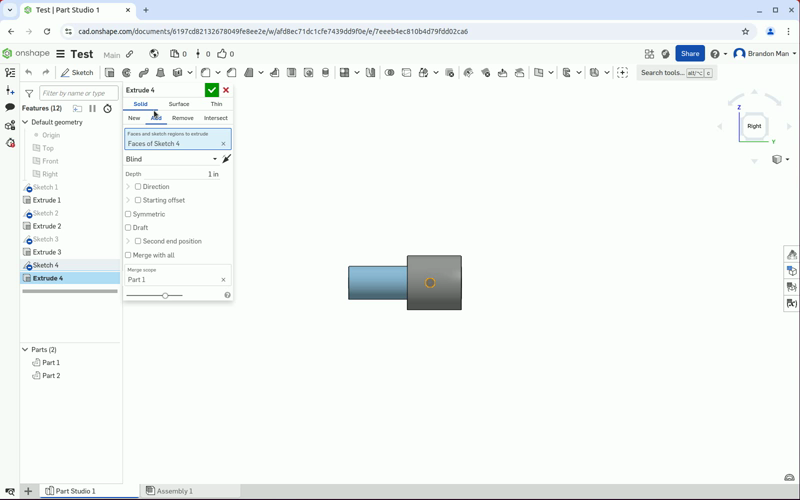
mouse_move(186, 120)
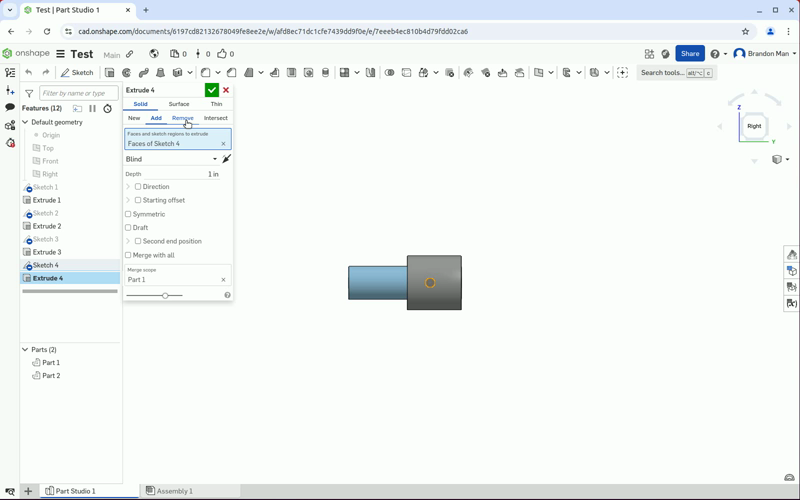
click(186, 120)
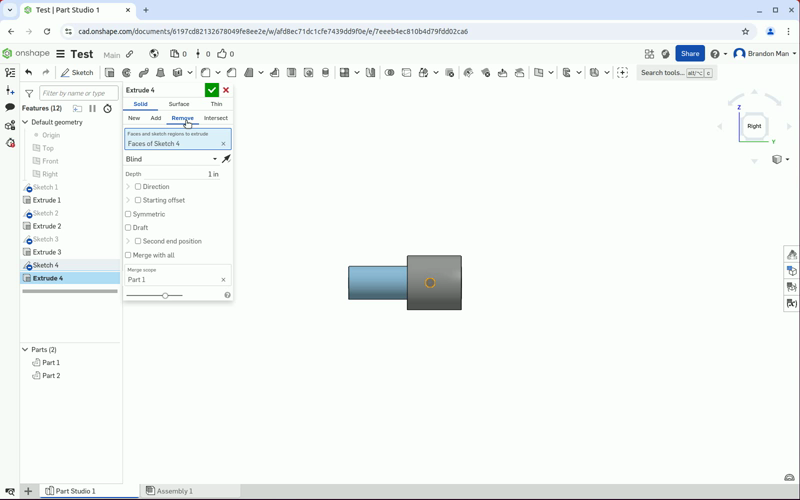
key(tab, 4)
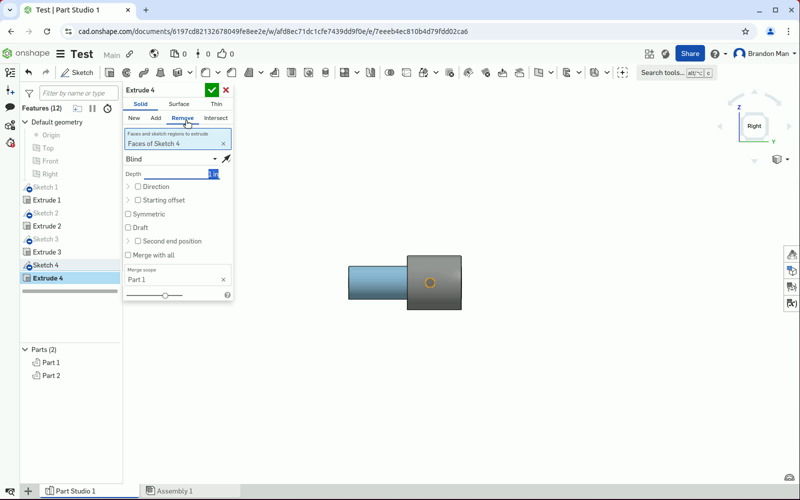
text(19.738)
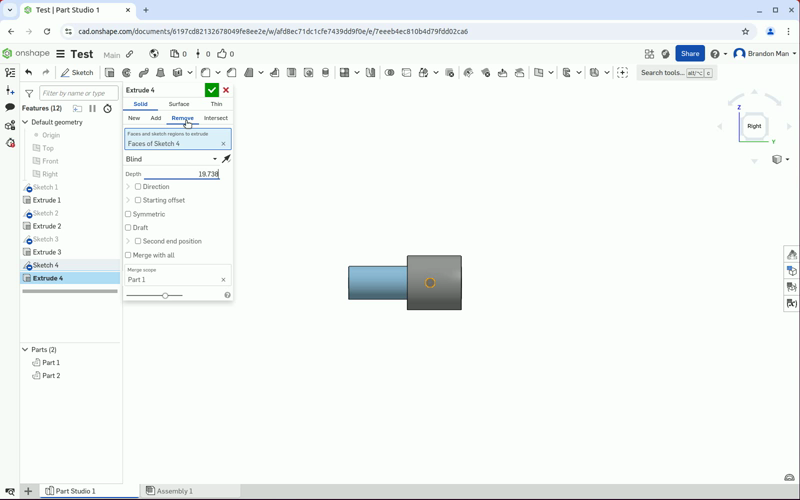
key(tab, 6)
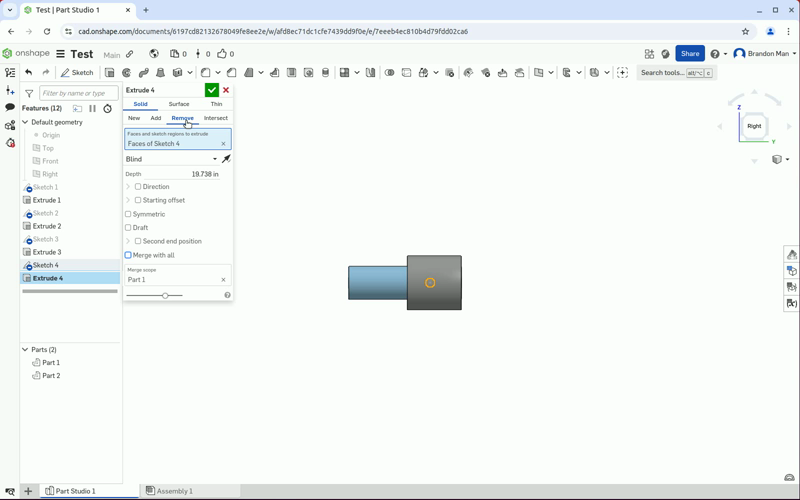
key(space)
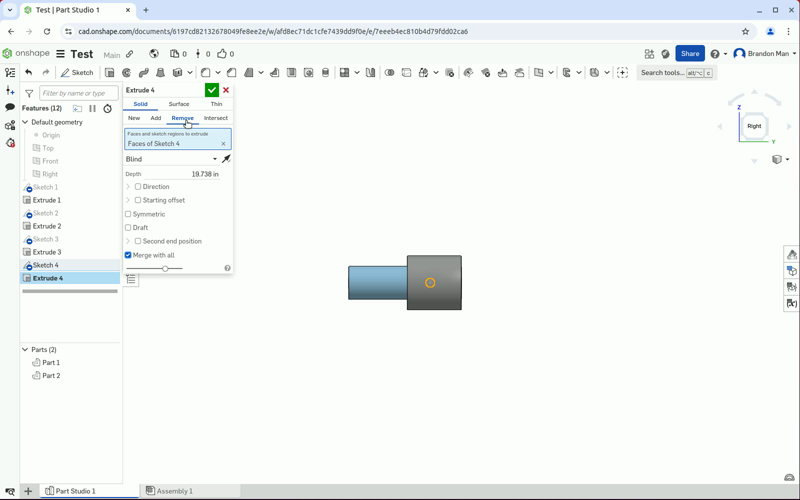
key(enter)
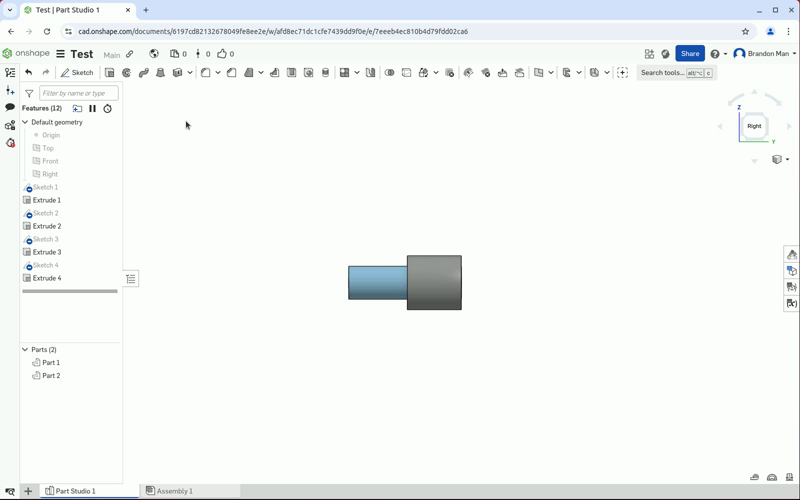
key(shift+h)
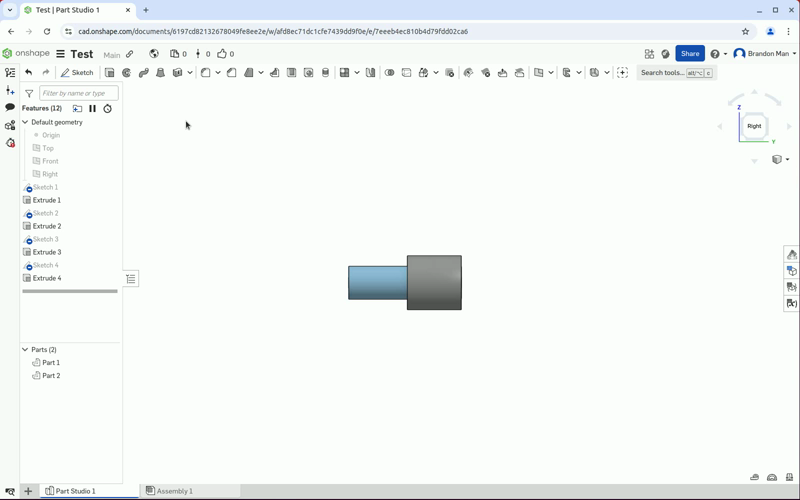
key(shift+h)
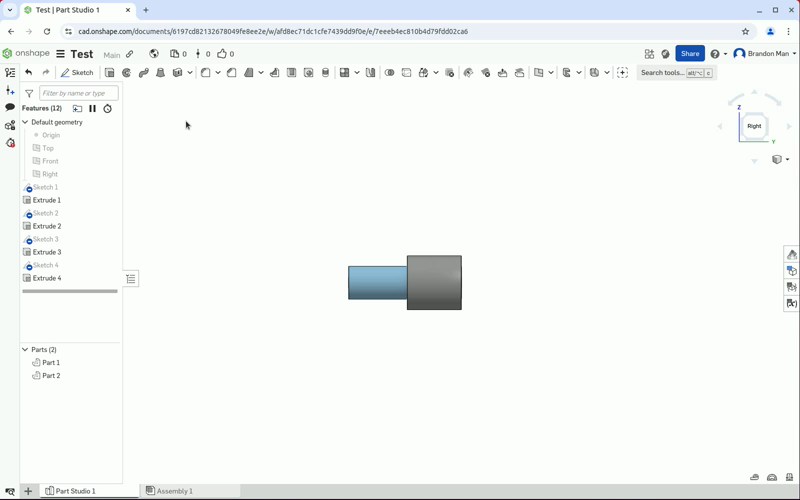
mouse_move(73, 189)
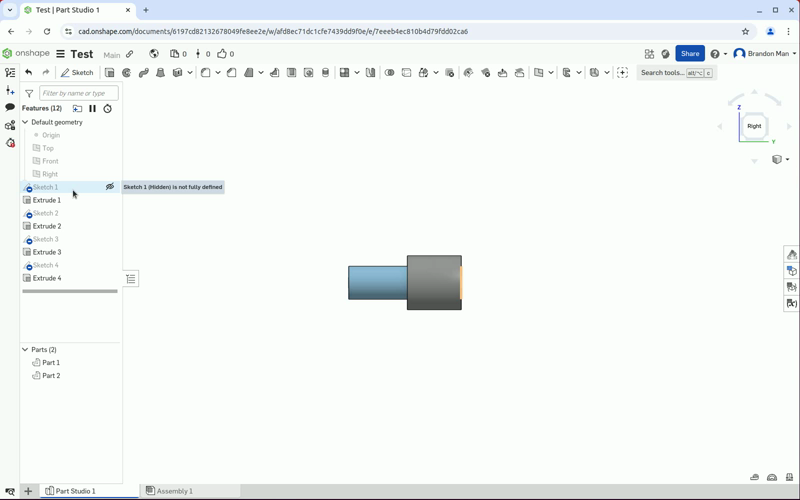
click(73, 189)
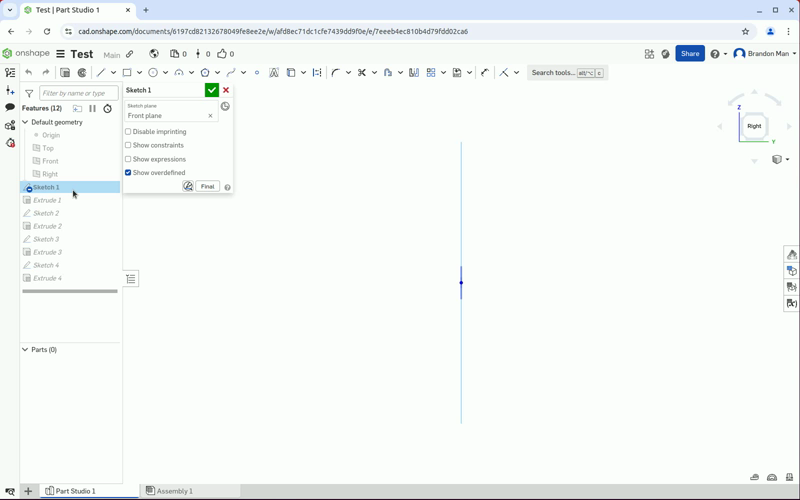
mouse_move(229, 92)
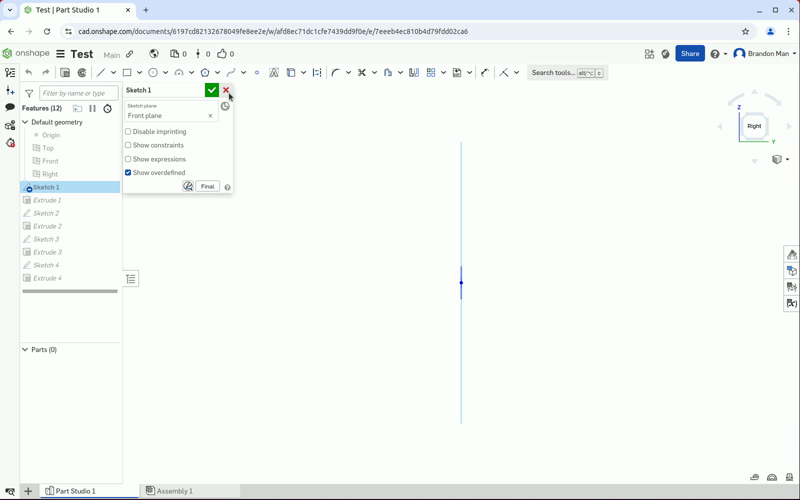
click(229, 92)
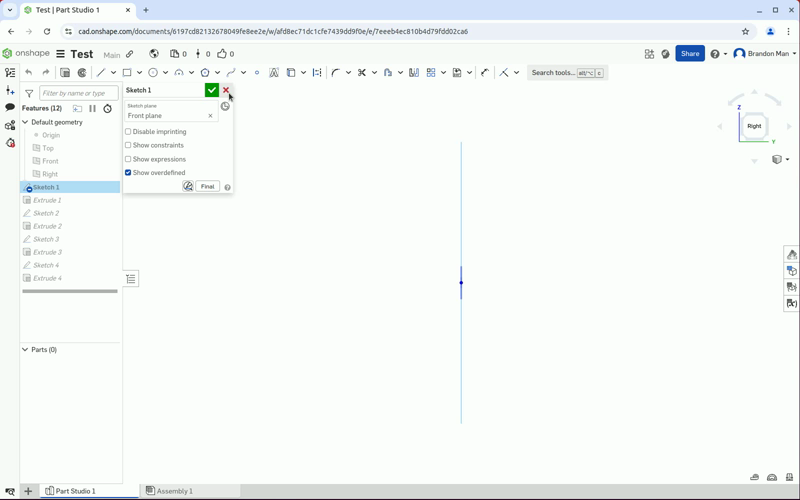
key(shift+s)
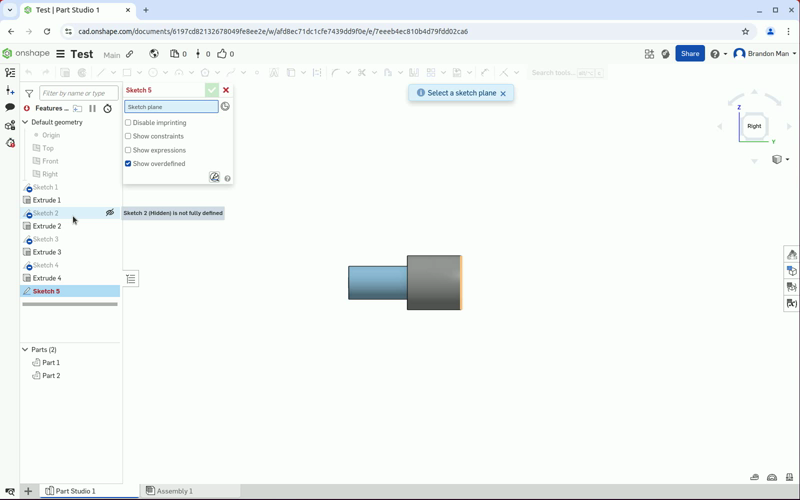
scroll(3)
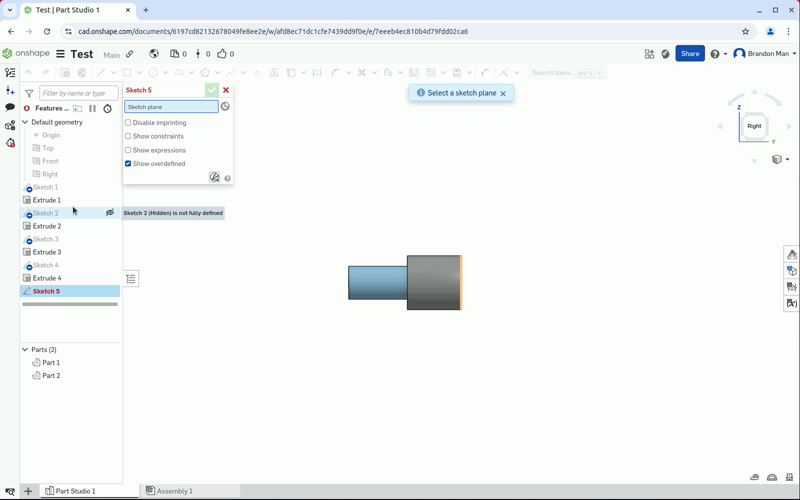
mouse_move(73, 176)
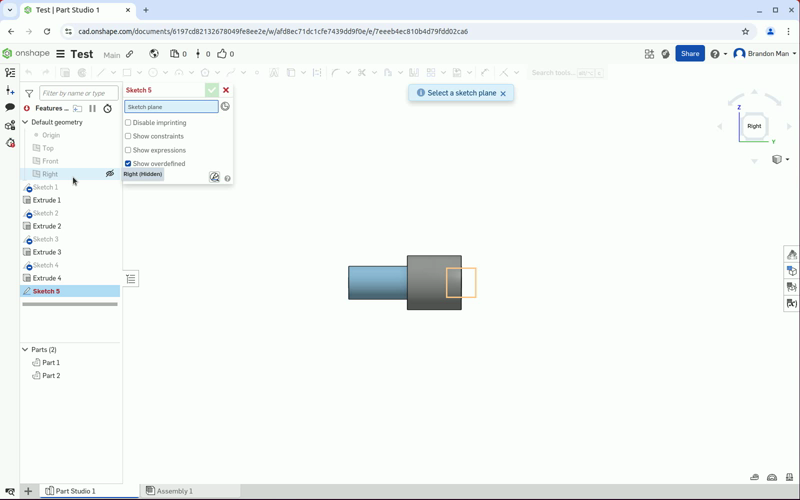
click(73, 176)
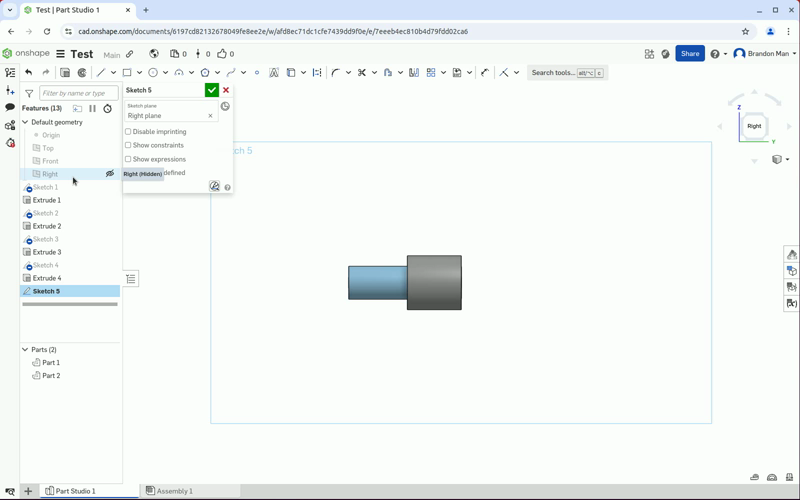
mouse_move(73, 352)
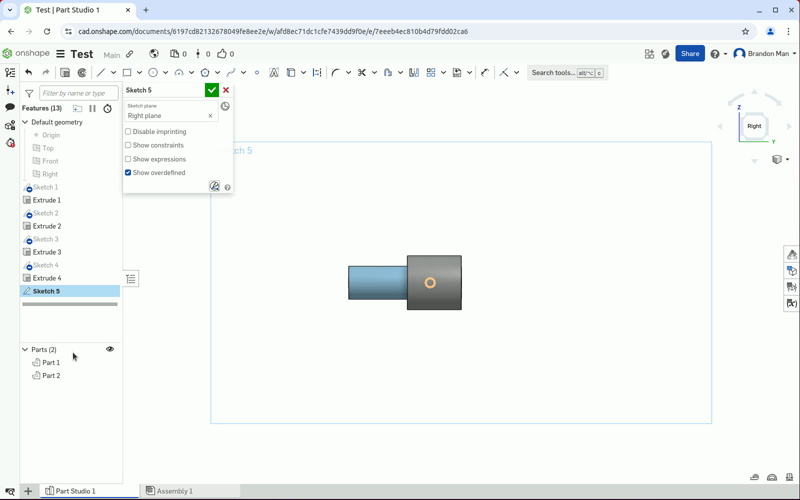
key(y)
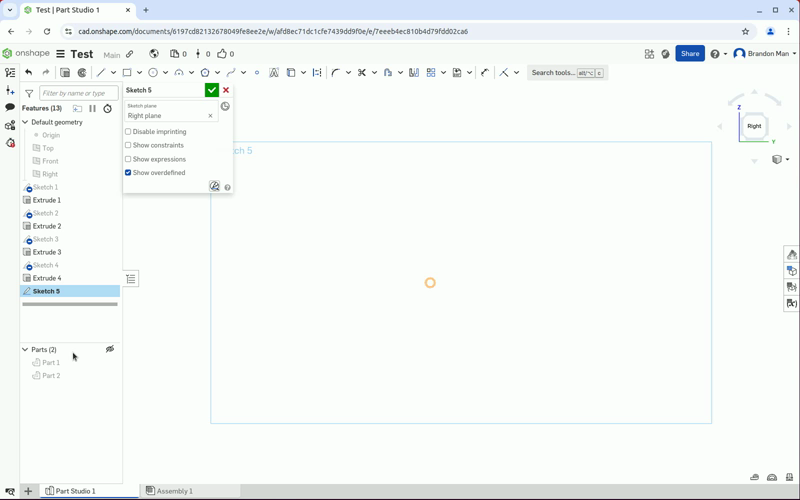
key(c)
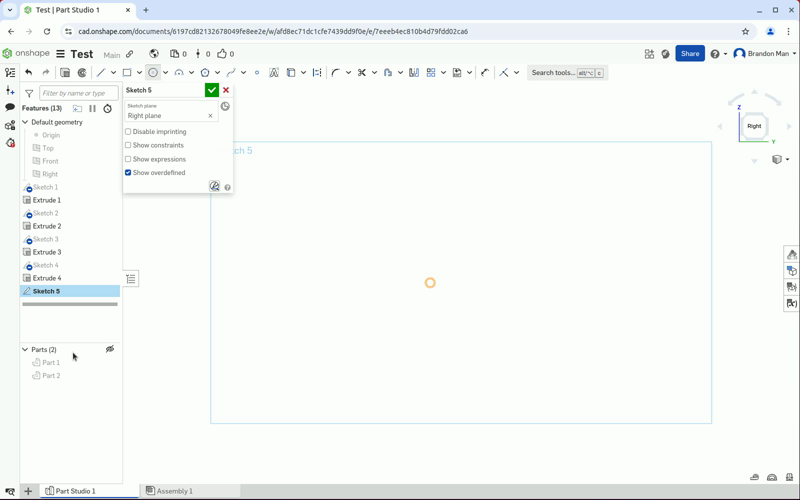
key_down(shift)
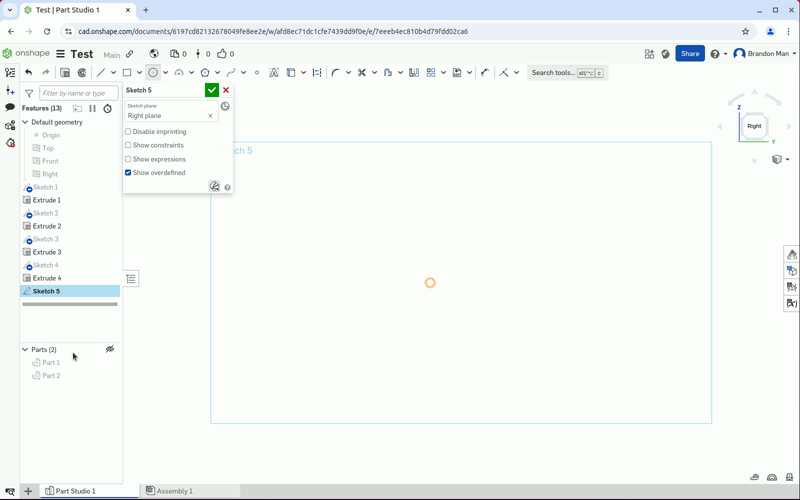
mouse_move(447, 282)
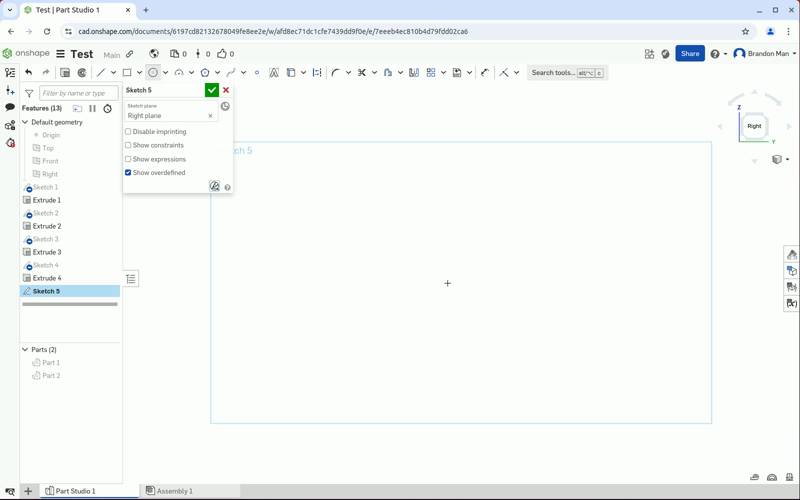
click(447, 282)
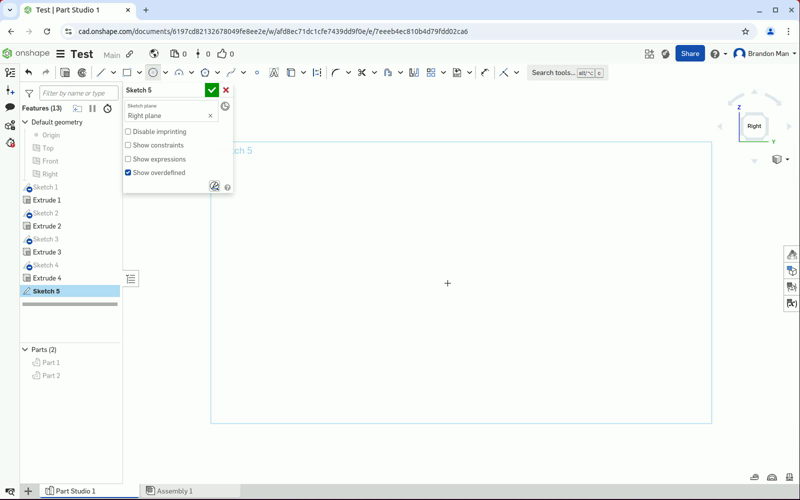
key_up(shift)
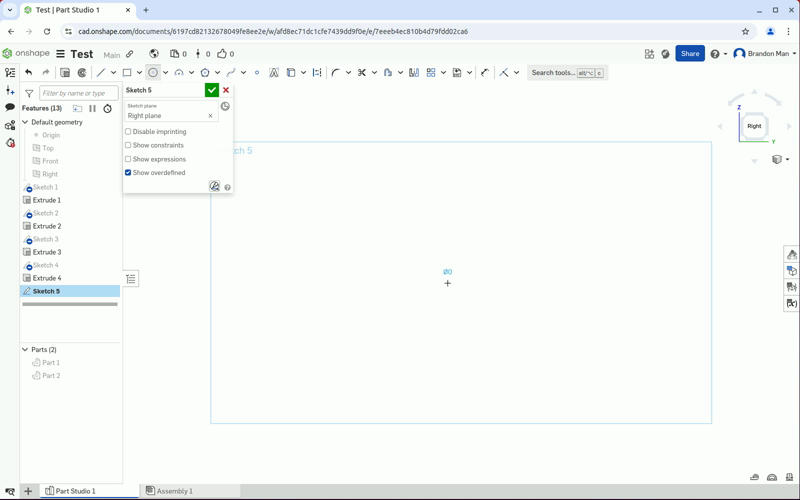
mouse_move(452, 282)
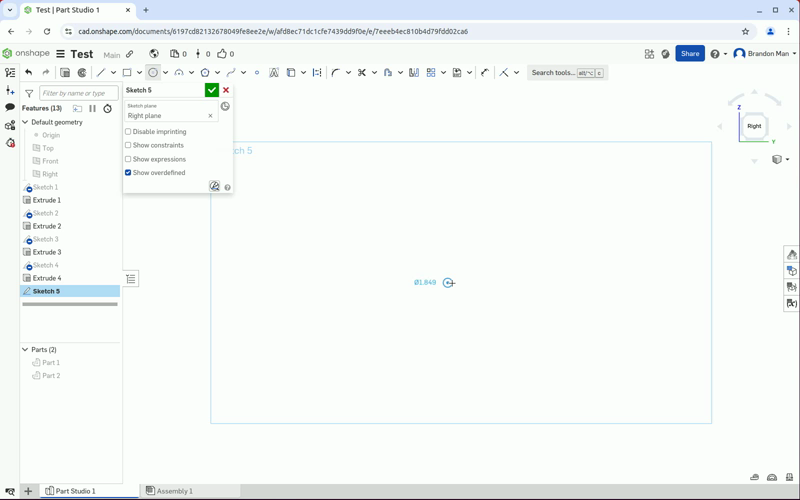
click(452, 282)
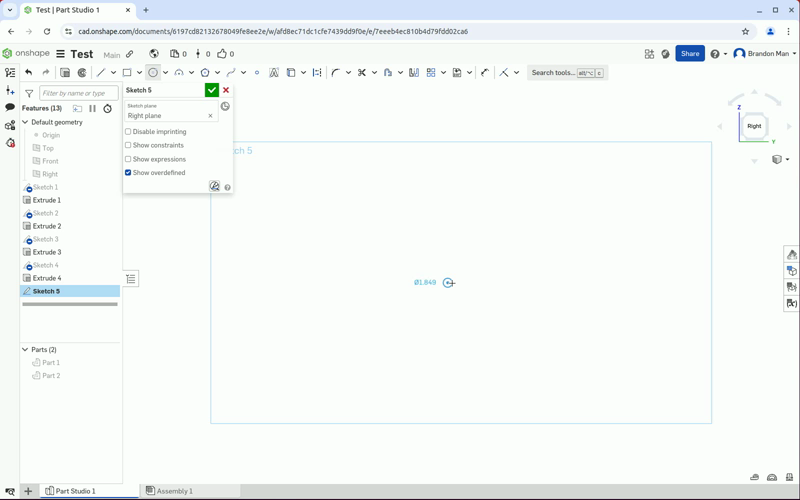
key(esc)
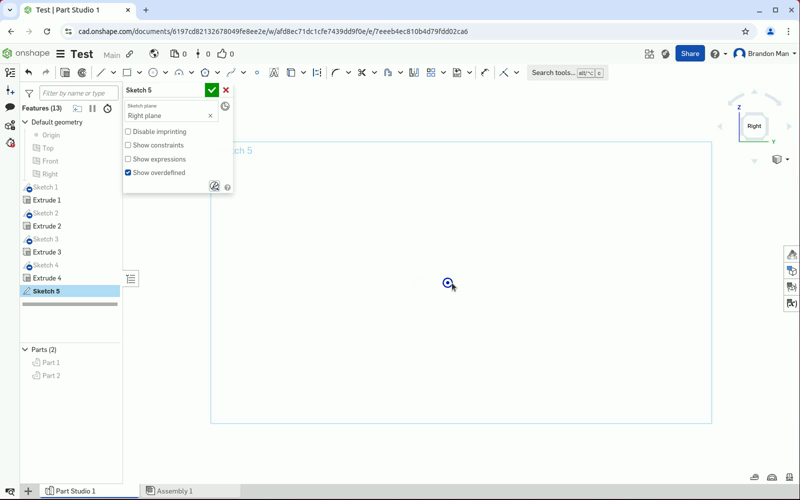
mouse_move(445, 280)
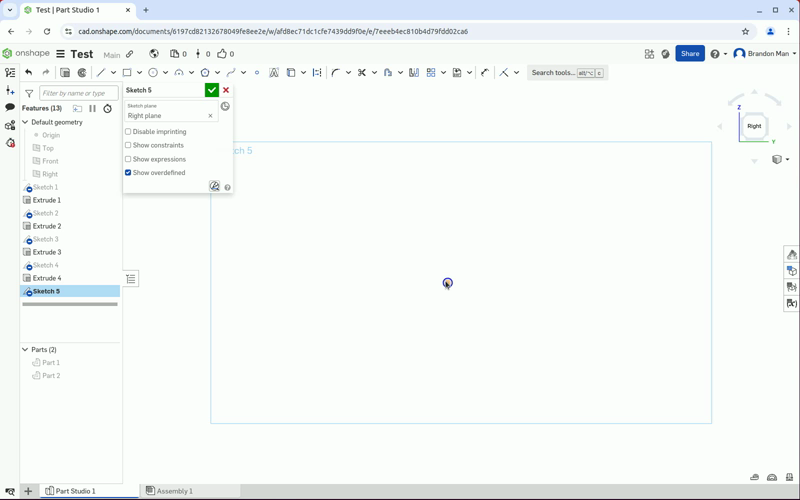
scroll(6)
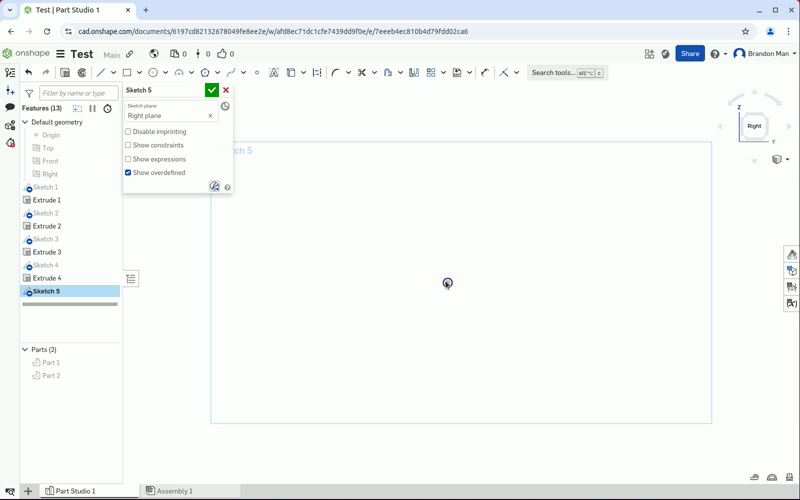
scroll(6)
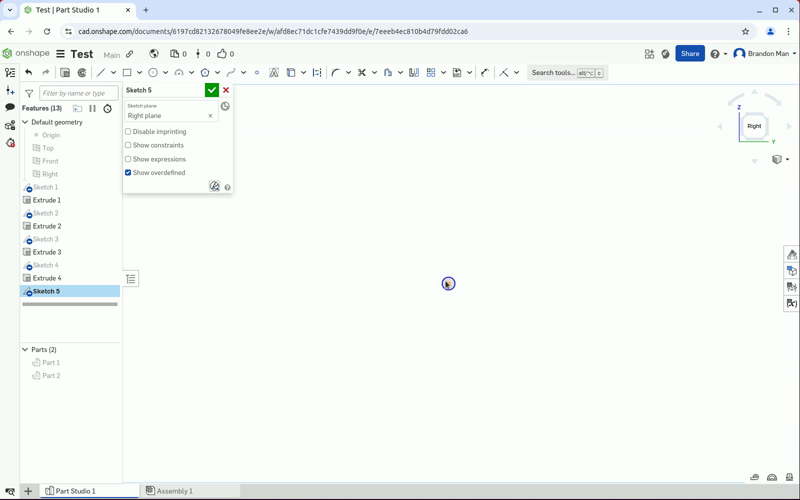
scroll(6)
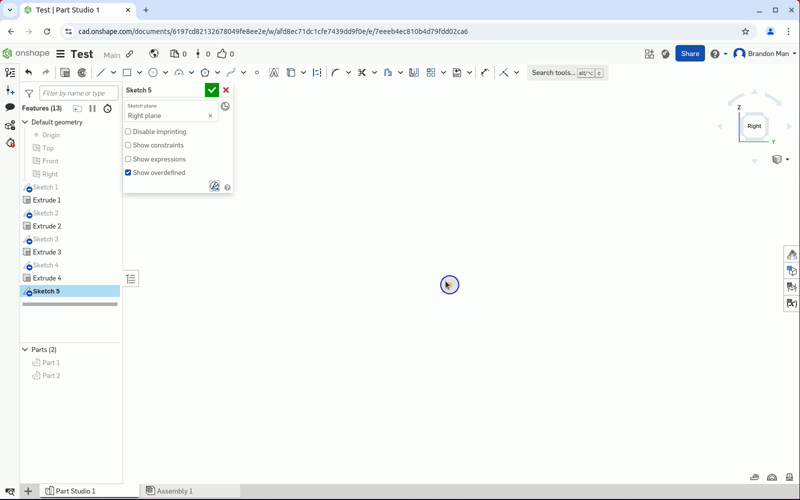
scroll(6)
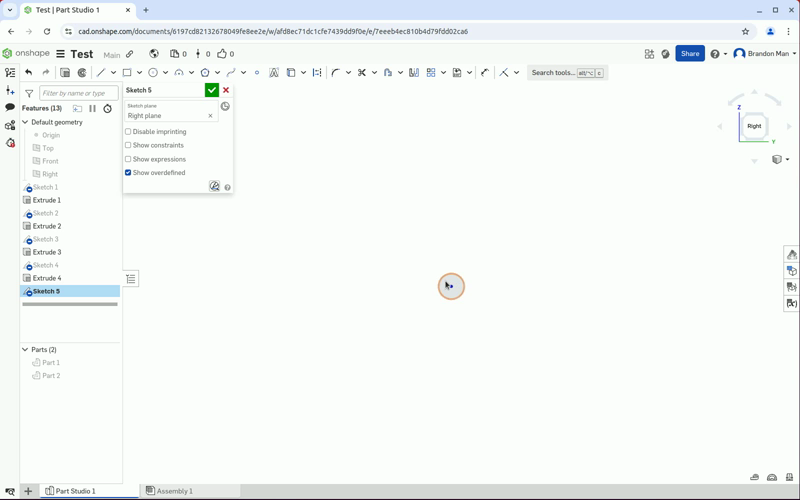
scroll(6)
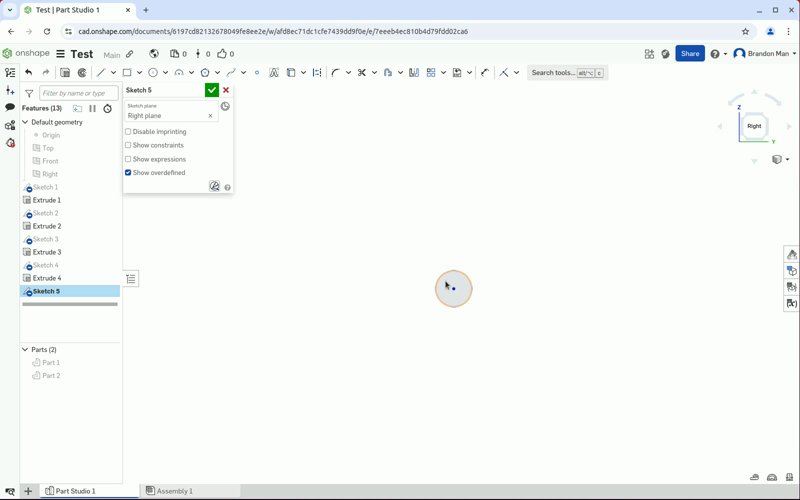
scroll(6)
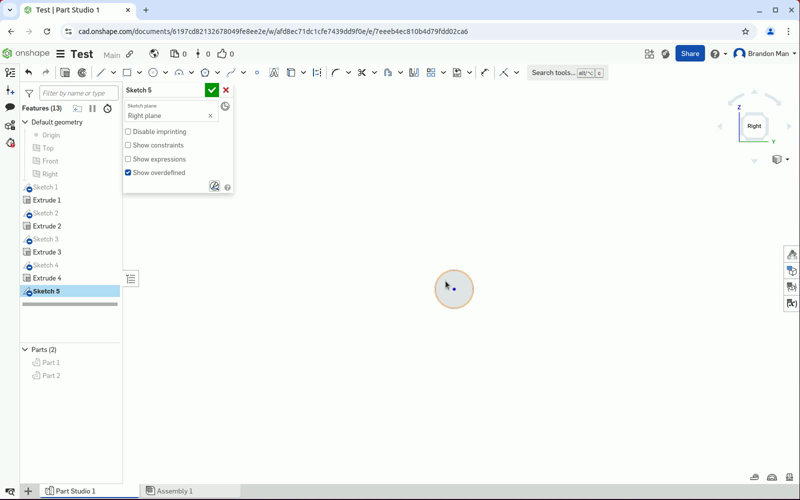
scroll(6)
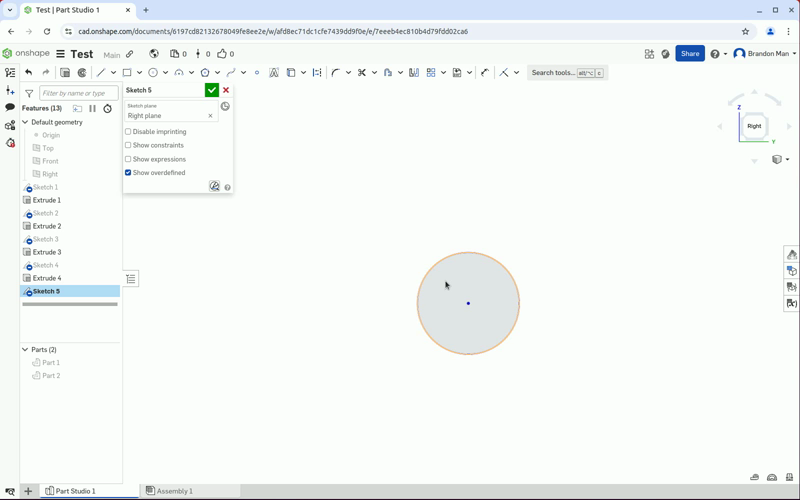
click(445, 280)
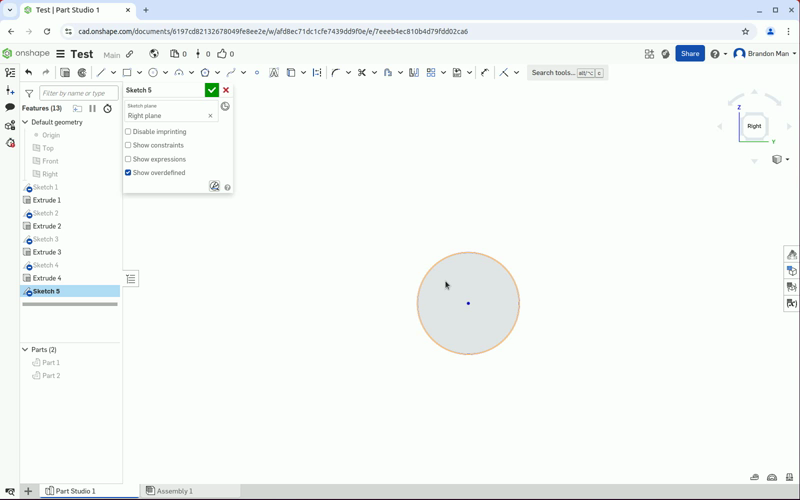
scroll(-6)
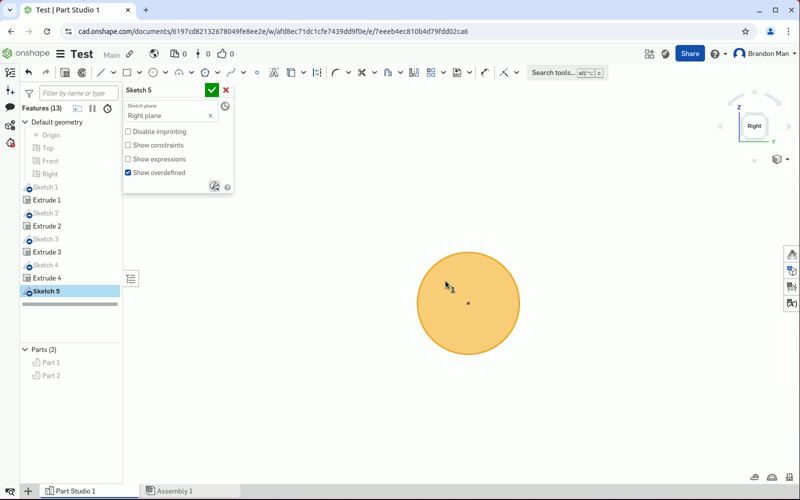
scroll(-6)
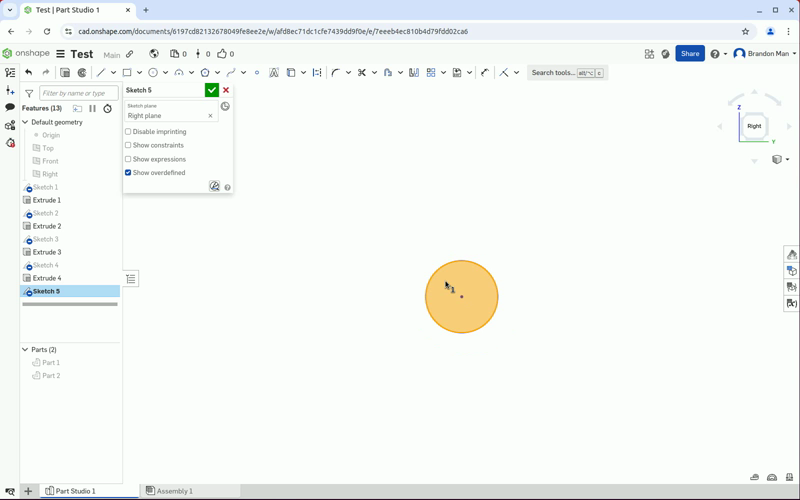
scroll(-6)
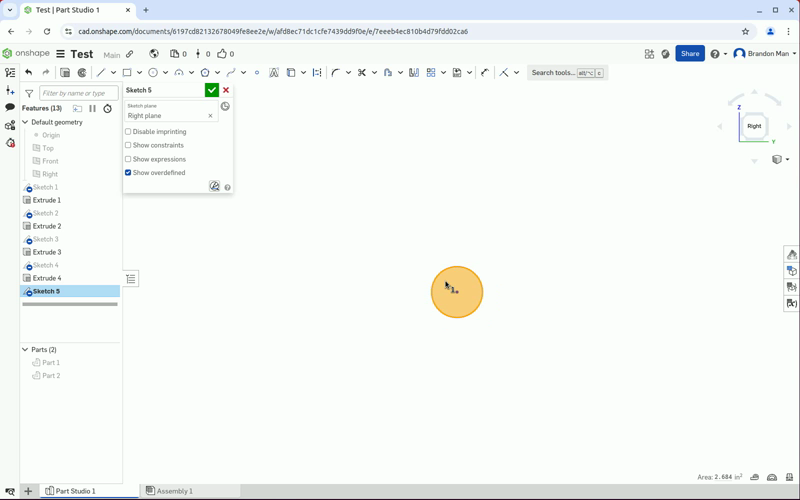
scroll(-6)
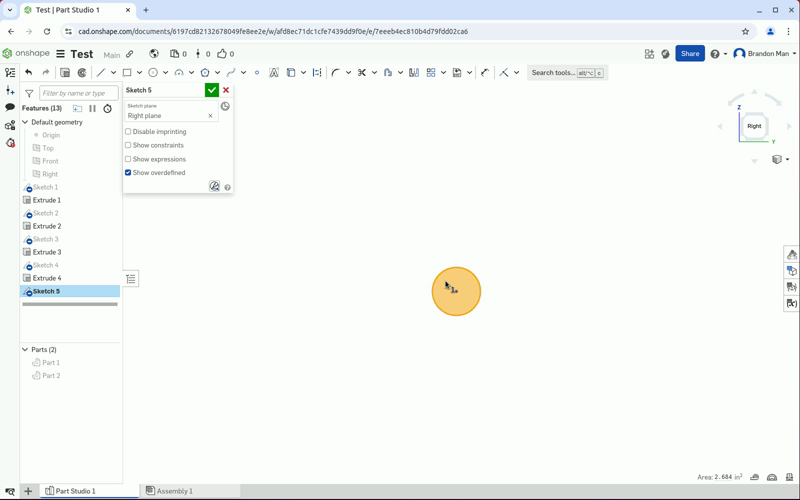
scroll(-6)
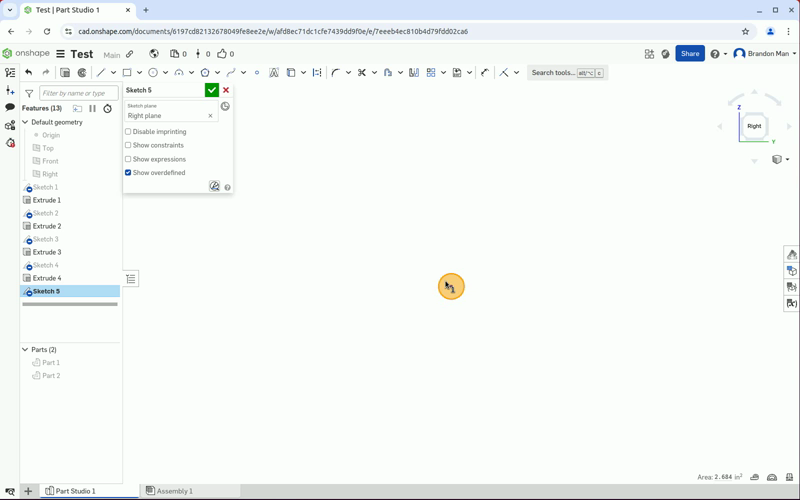
scroll(-6)
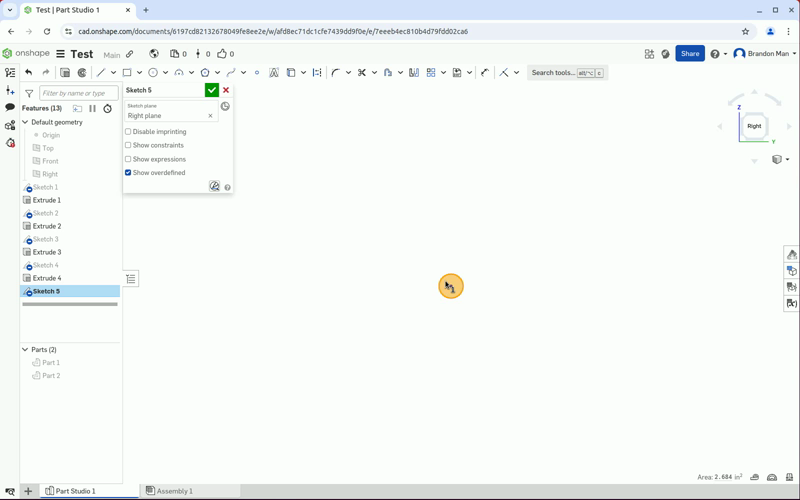
scroll(-6)
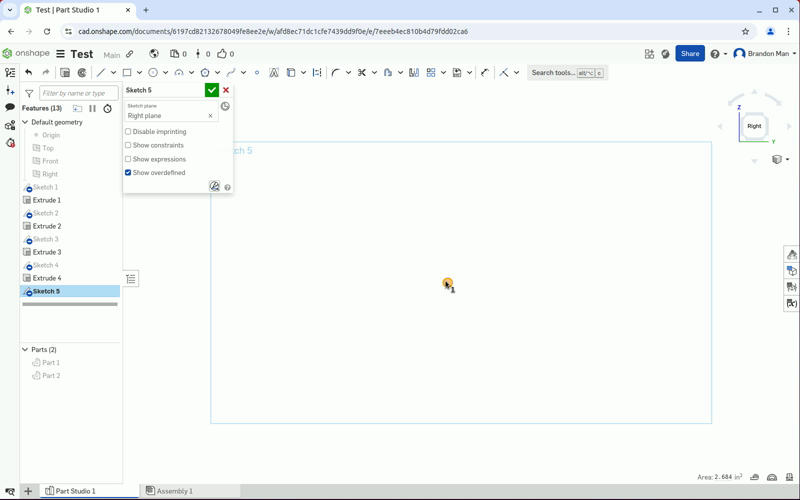
mouse_move(73, 352)
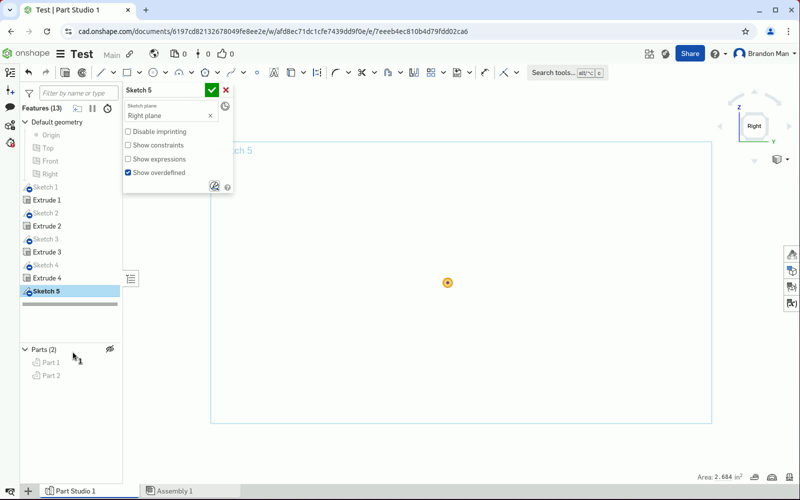
key(shift+y)
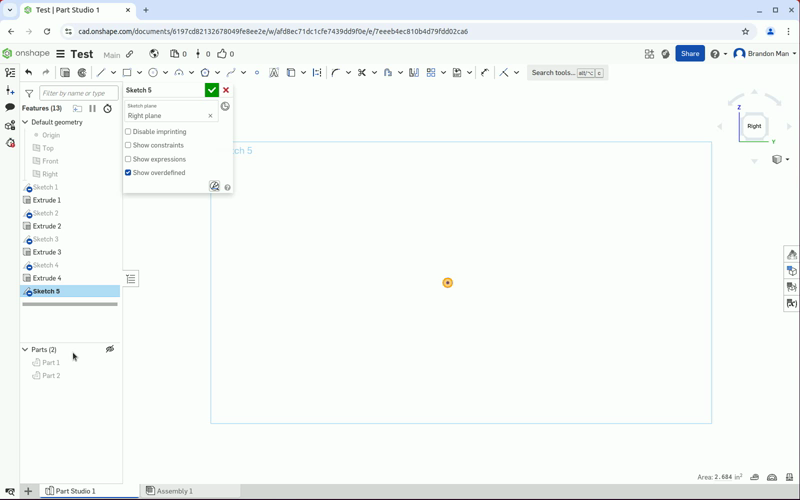
key(shift+e)
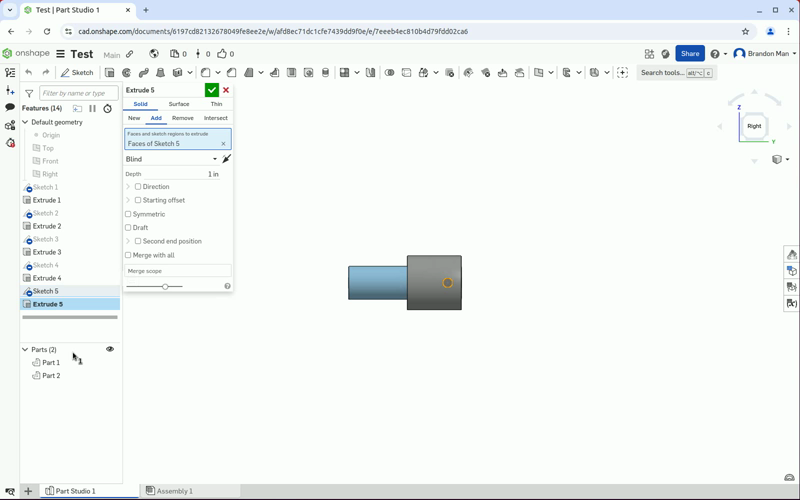
mouse_move(143, 106)
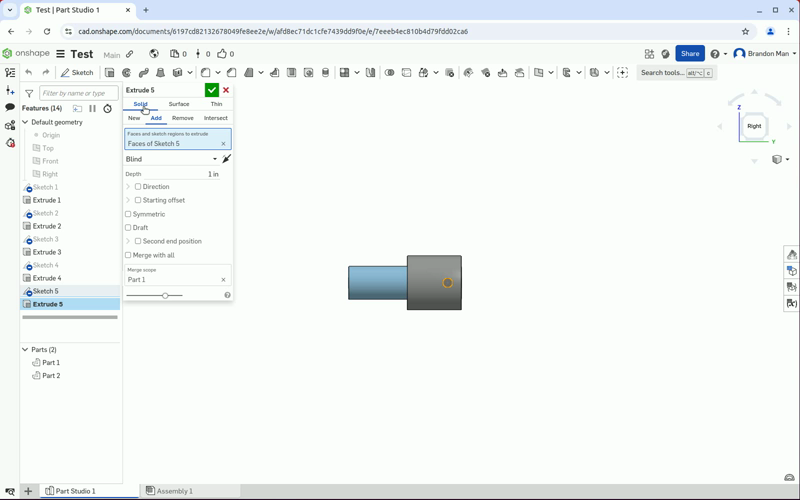
click(143, 106)
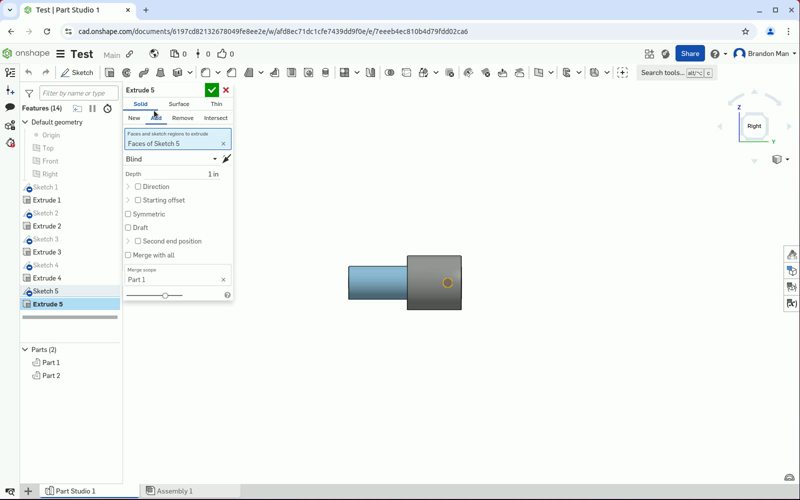
mouse_move(186, 120)
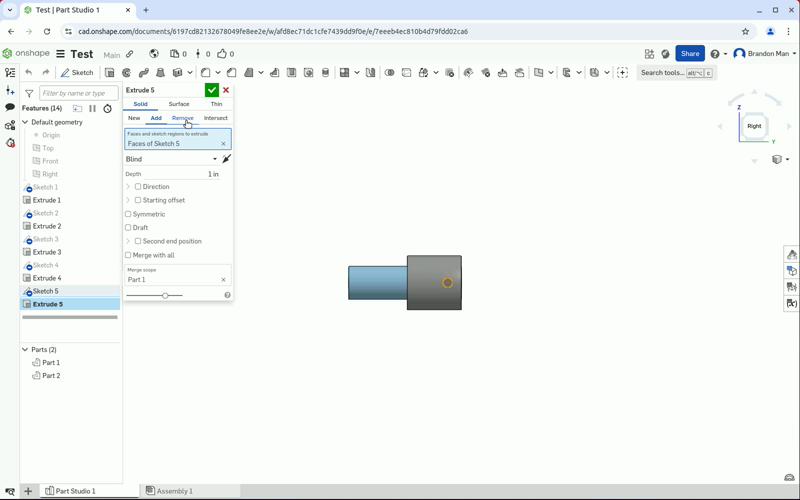
click(186, 120)
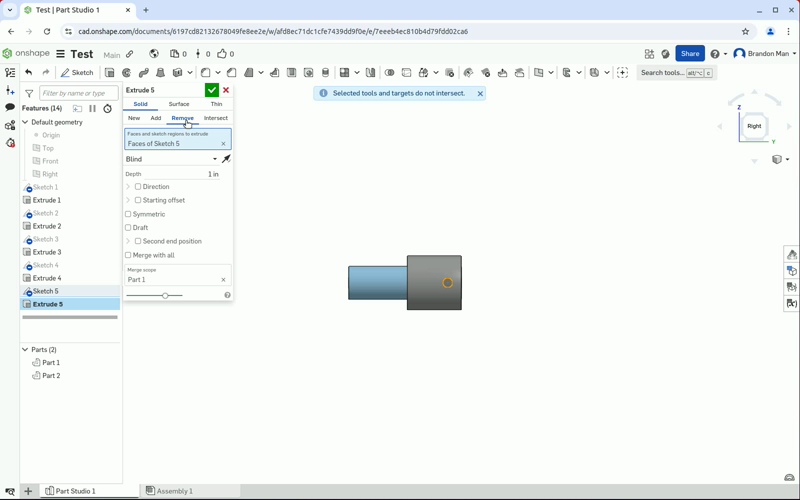
key(tab, 4)
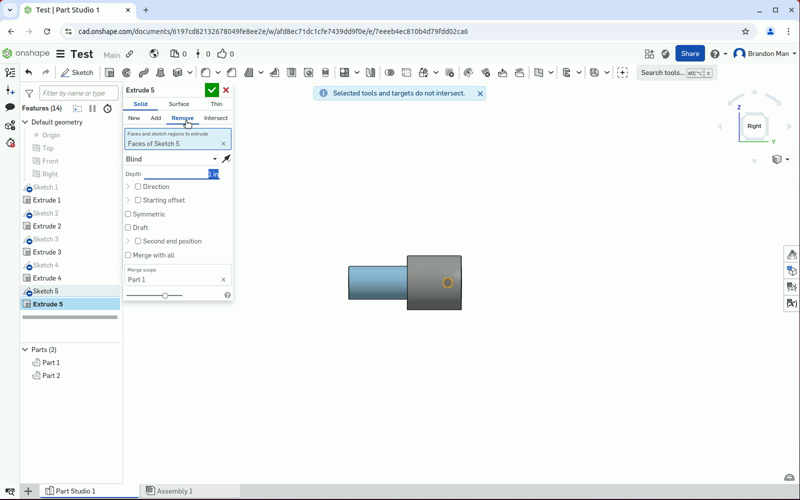
text(-15.405)
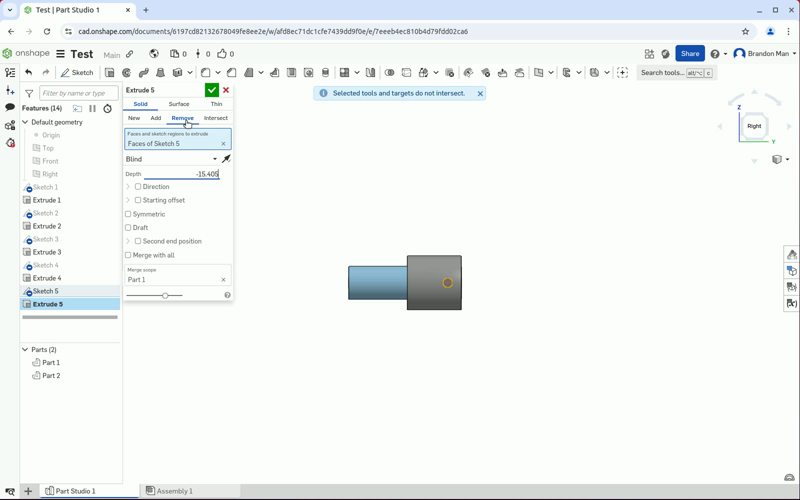
key(tab, 6)
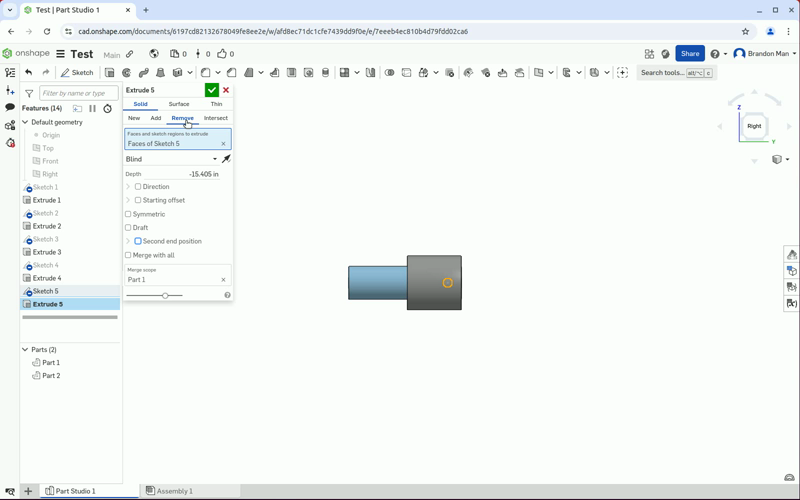
key(space)
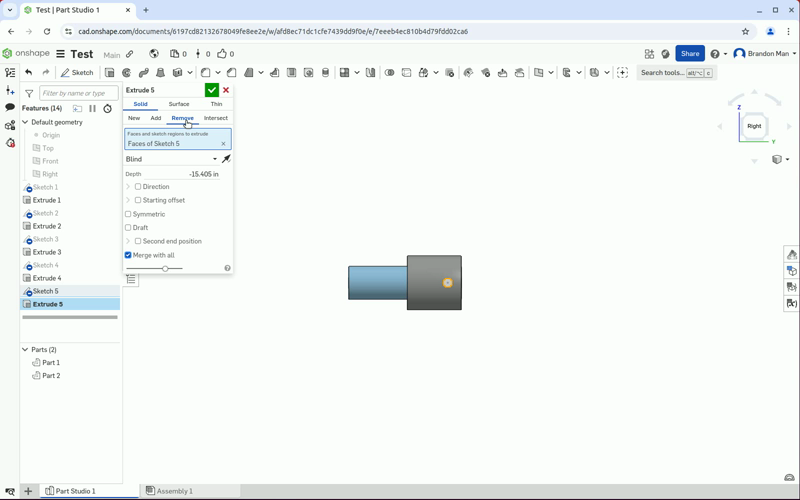
key(enter)
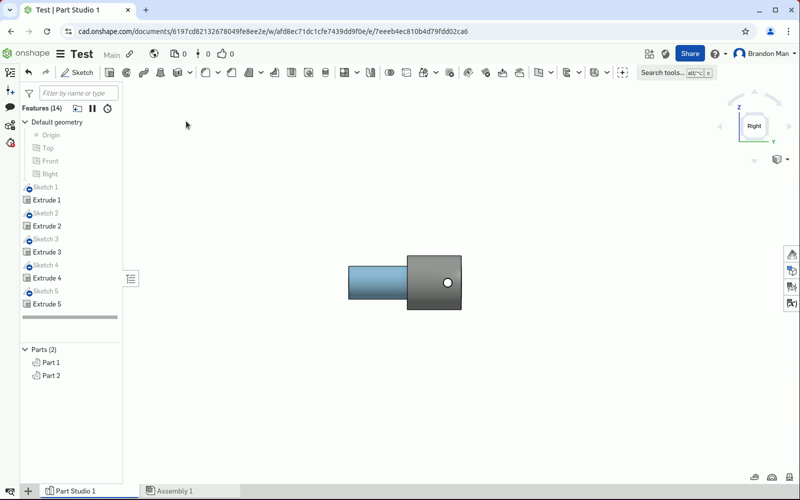
key(shift+h)
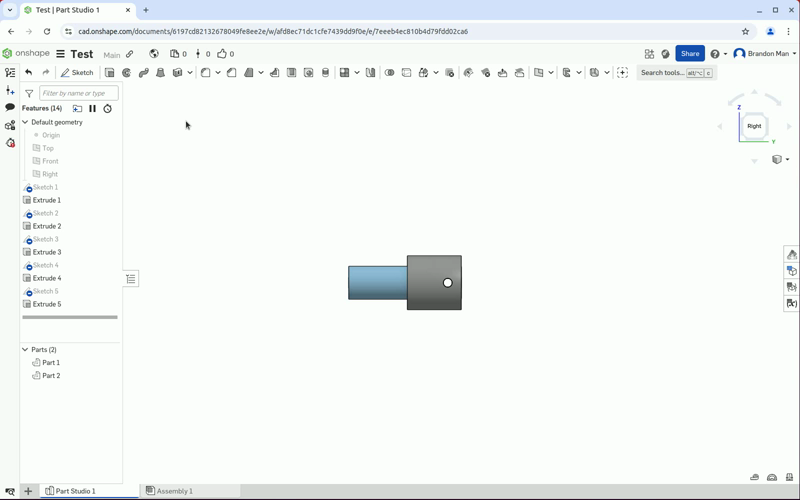
key(shift+h)
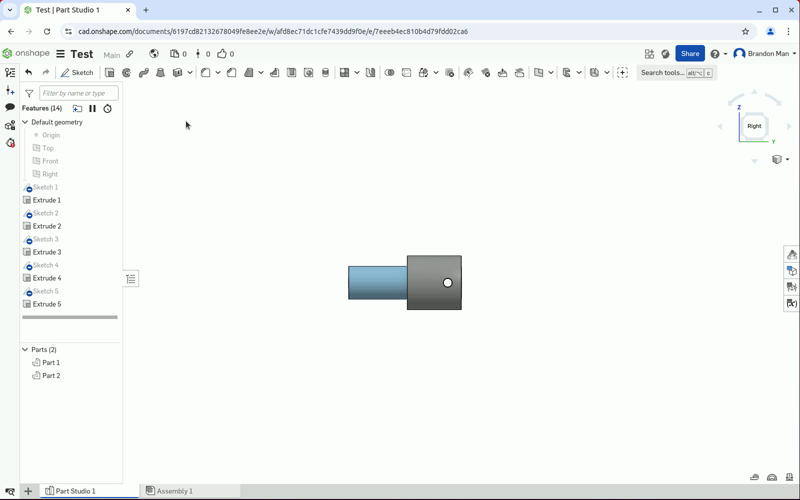
mouse_move(73, 189)
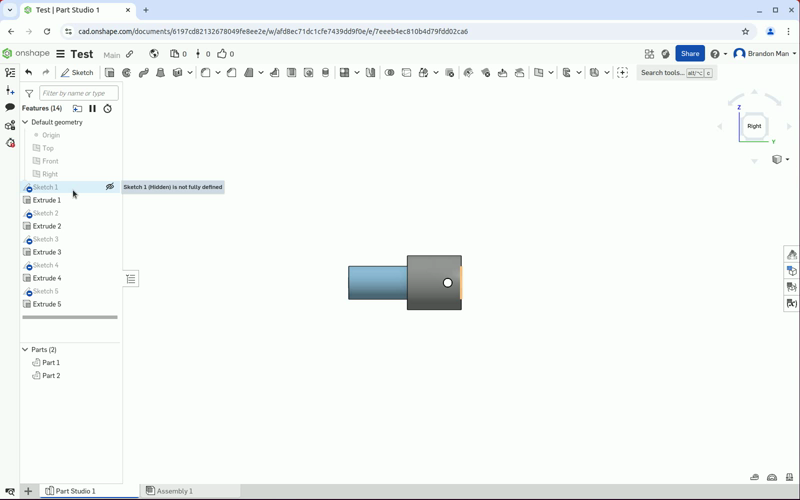
click(73, 189)
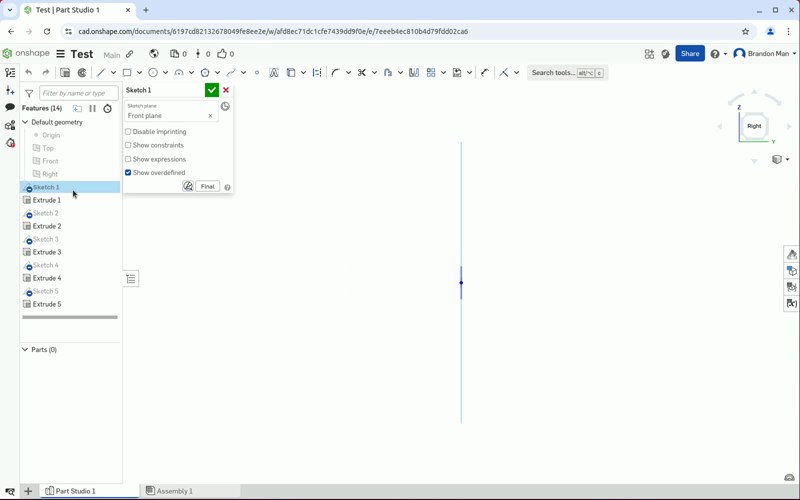
mouse_move(229, 92)
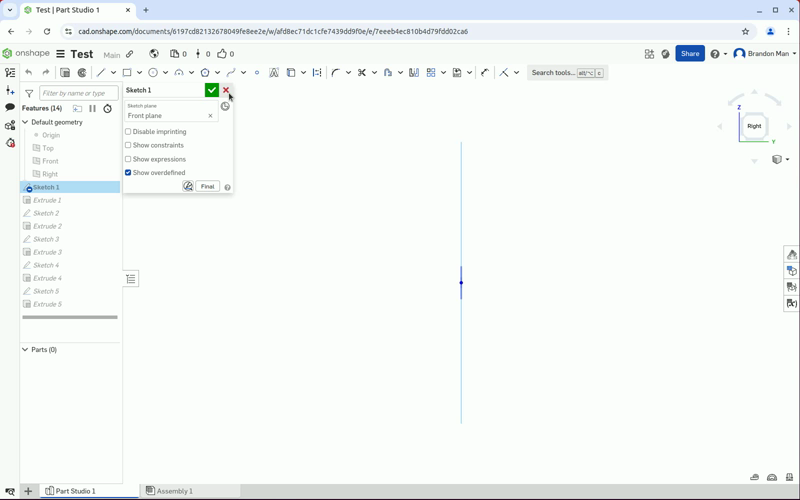
click(229, 92)
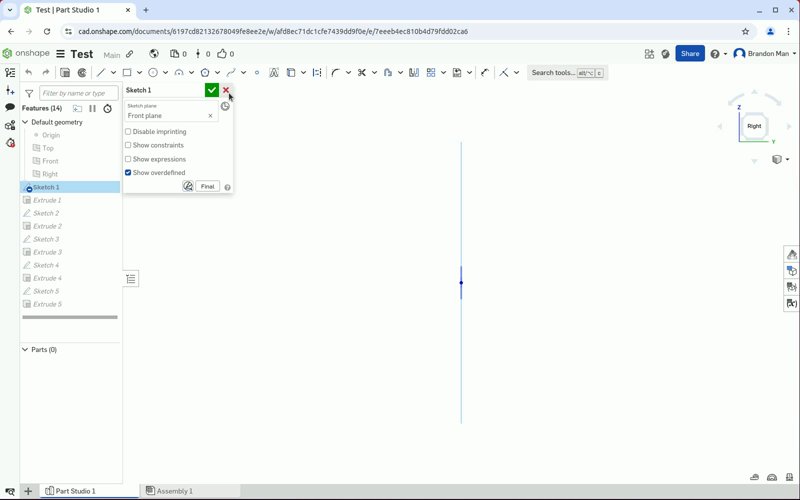
key(shift+s)
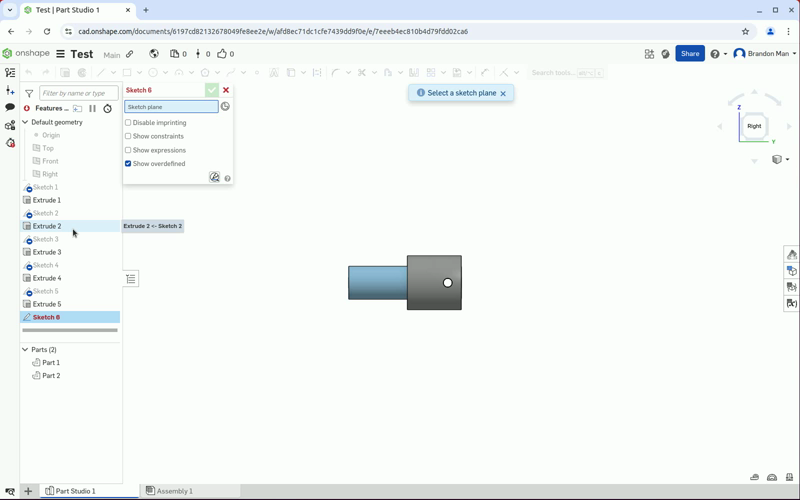
scroll(3)
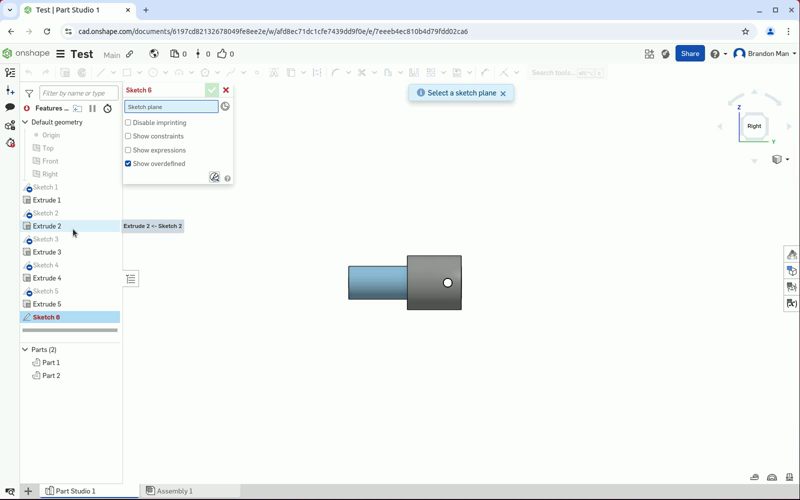
mouse_move(73, 176)
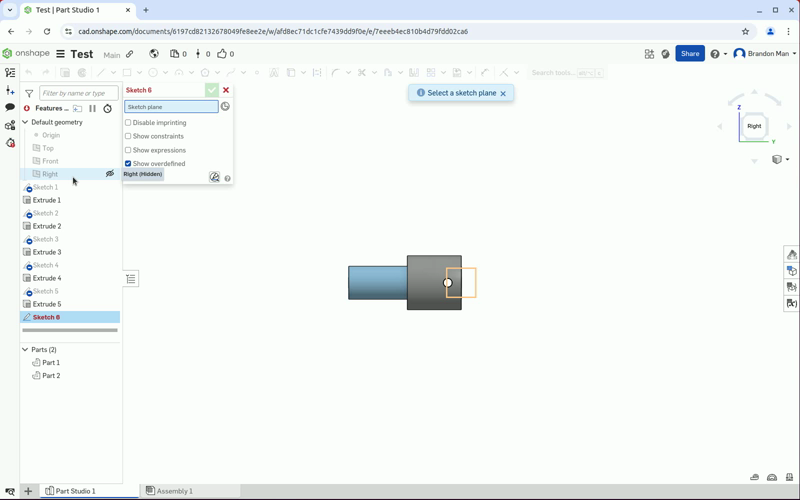
click(73, 176)
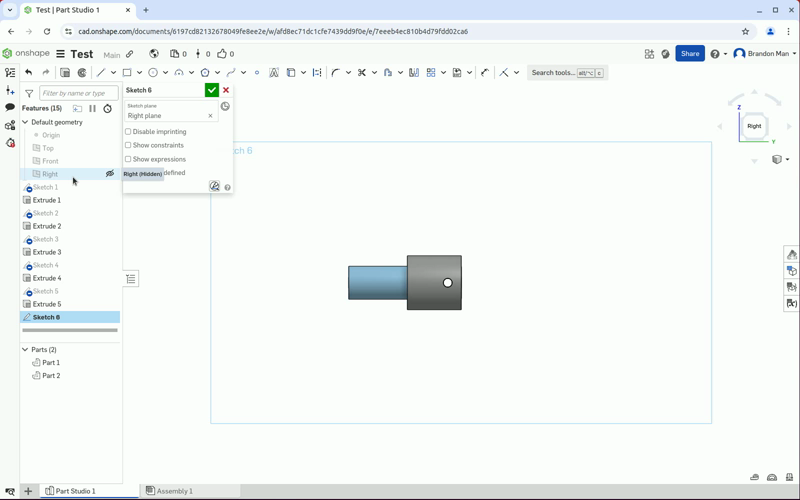
mouse_move(73, 352)
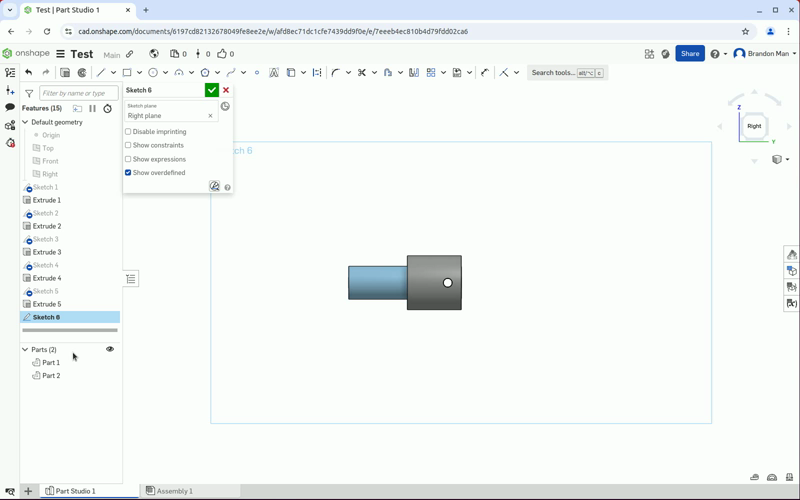
key(y)
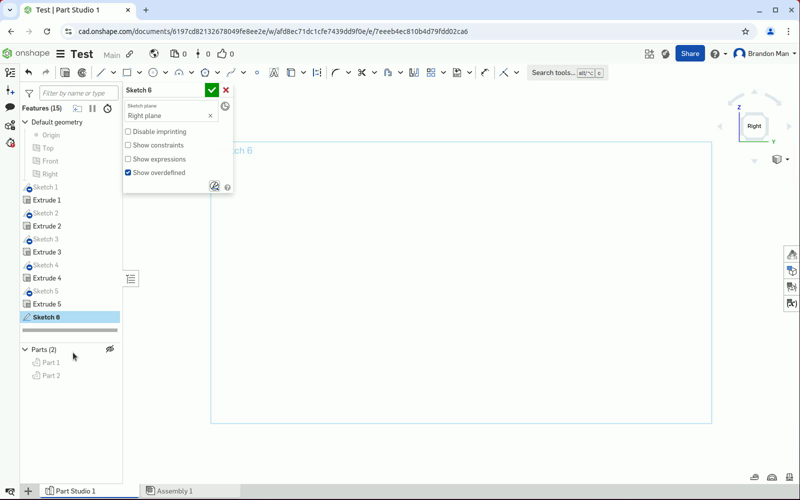
key(c)
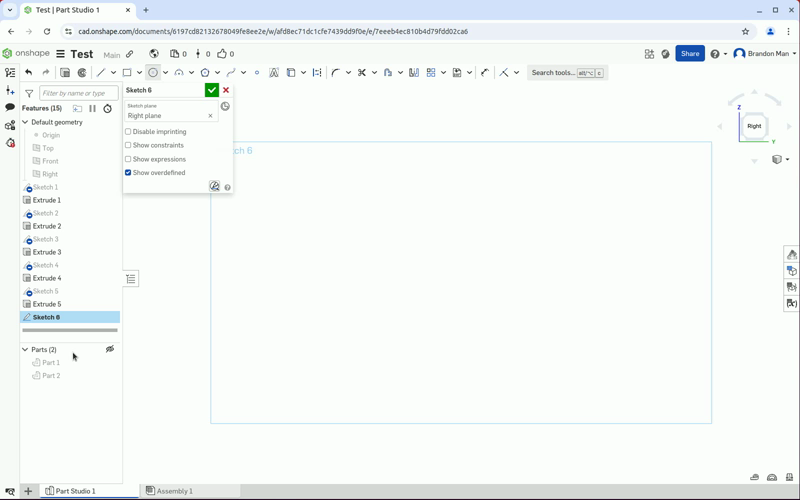
key_down(shift)
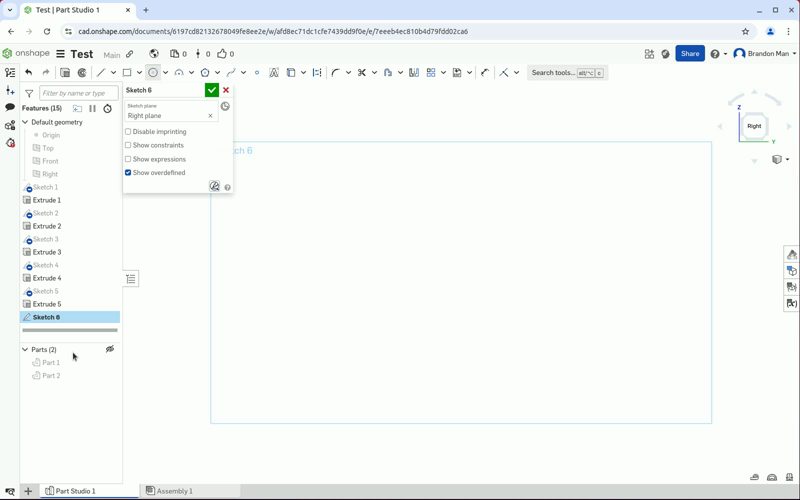
mouse_move(430, 282)
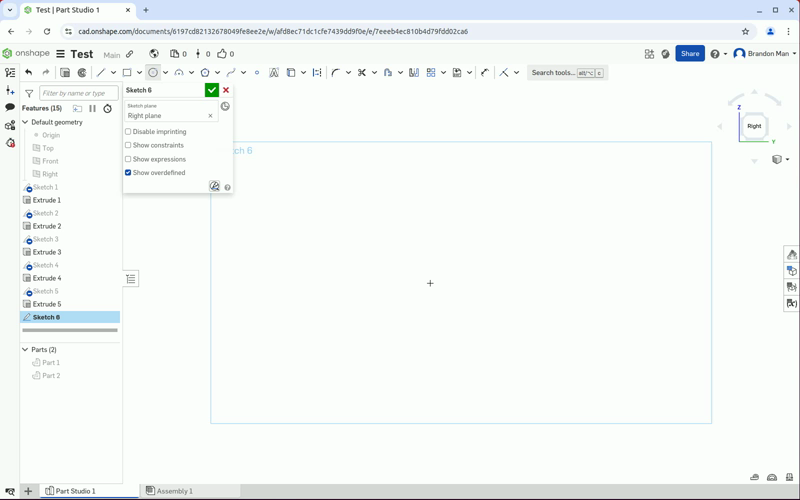
click(430, 282)
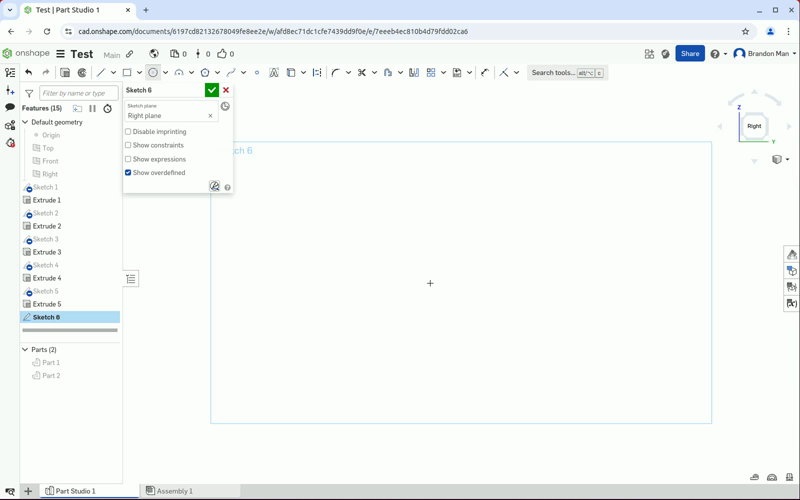
key_up(shift)
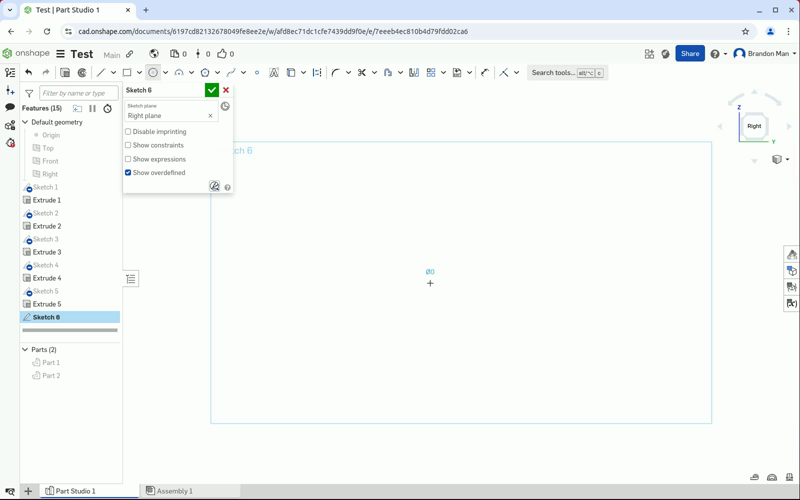
mouse_move(434, 282)
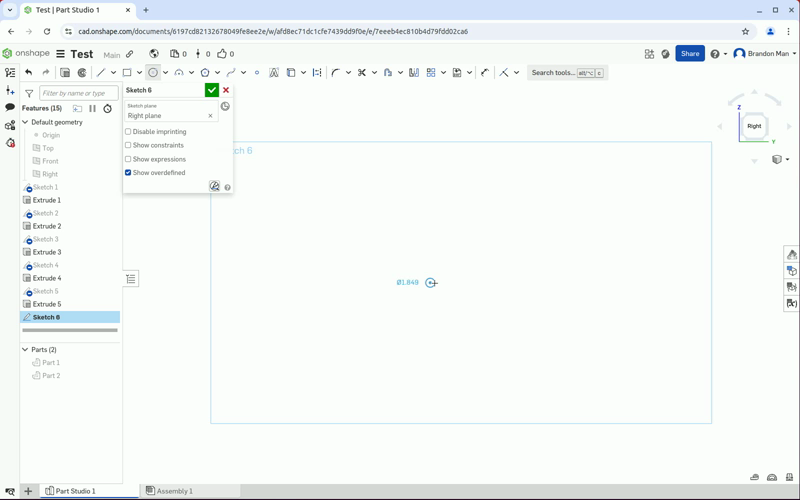
click(434, 282)
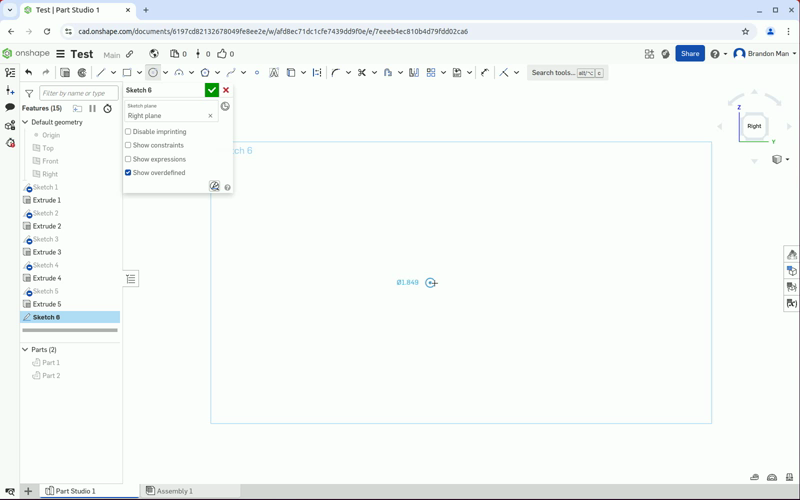
key(esc)
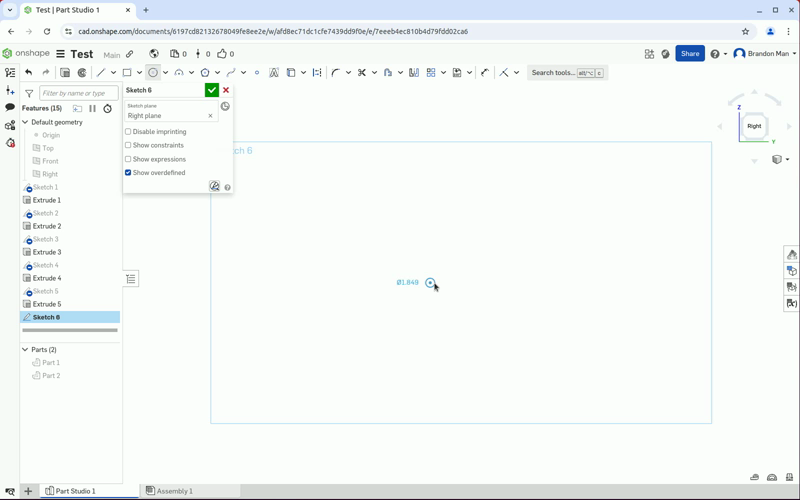
mouse_move(434, 280)
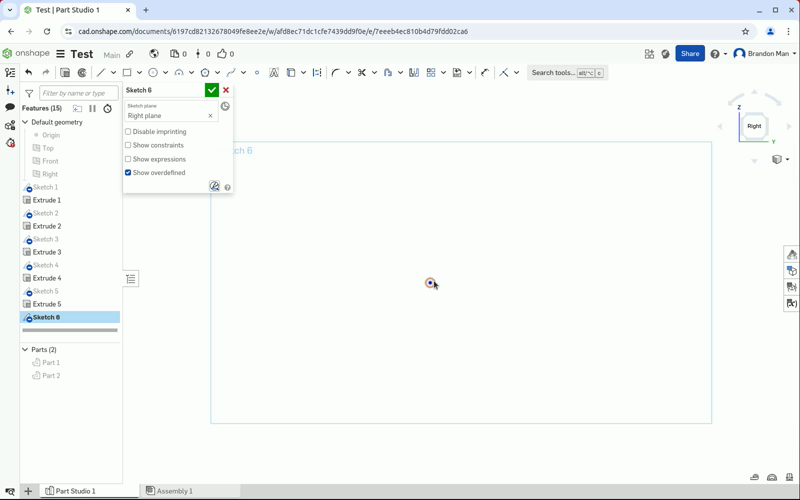
scroll(6)
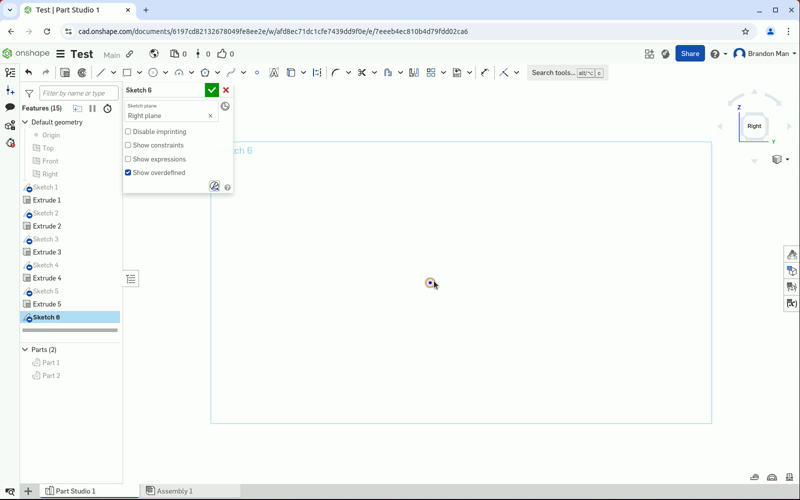
scroll(6)
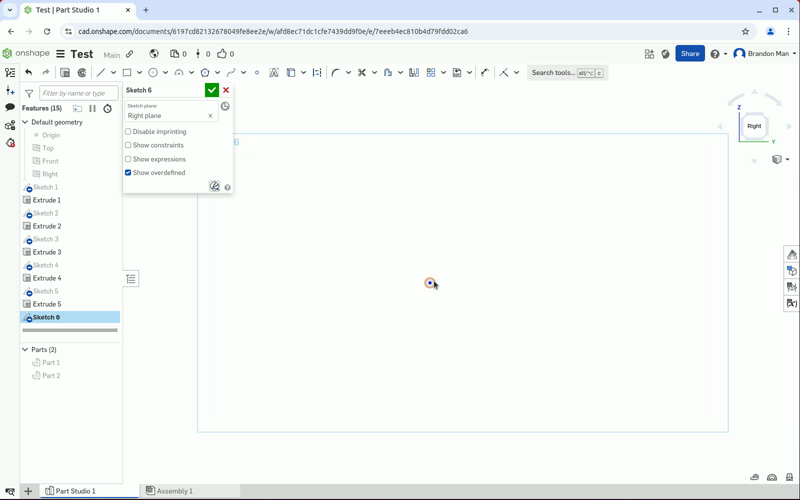
scroll(6)
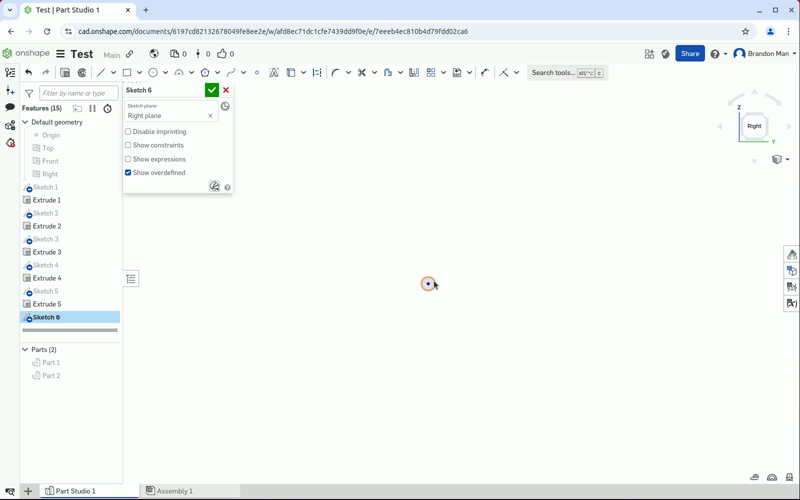
scroll(6)
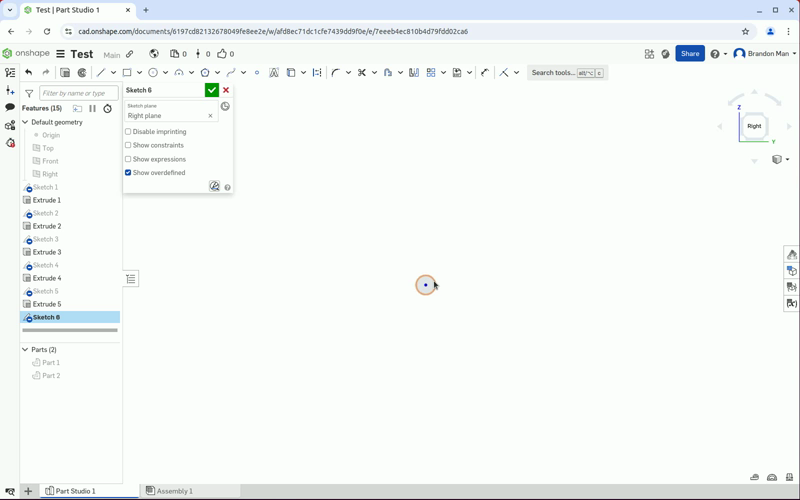
scroll(6)
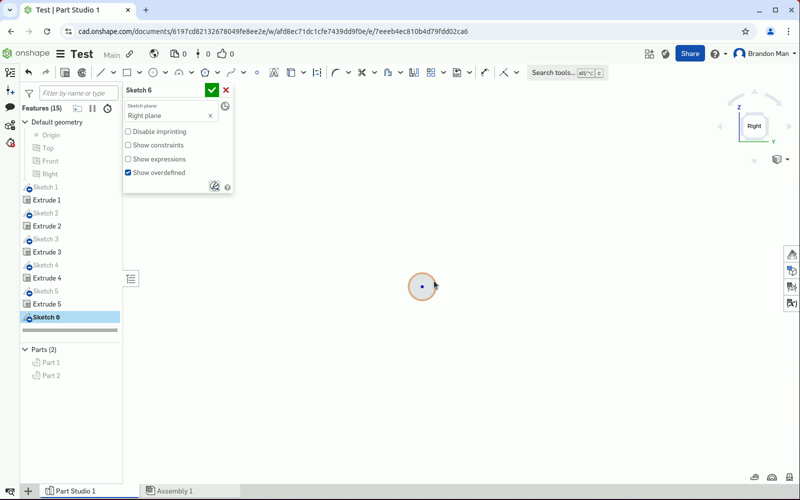
scroll(6)
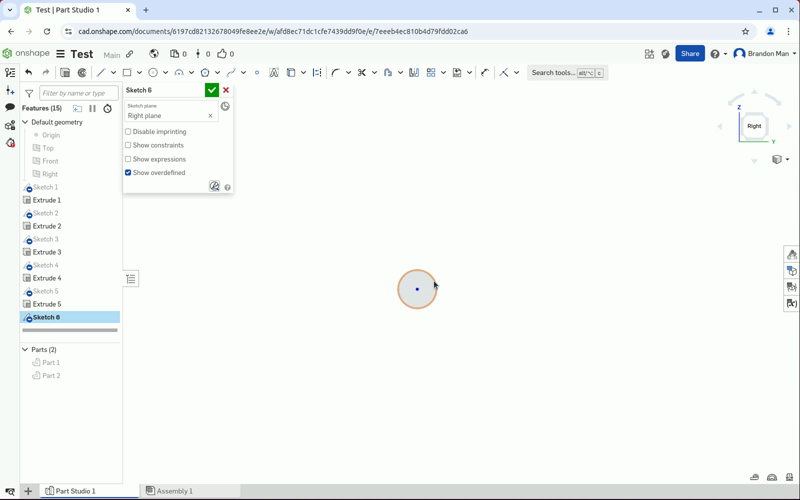
scroll(6)
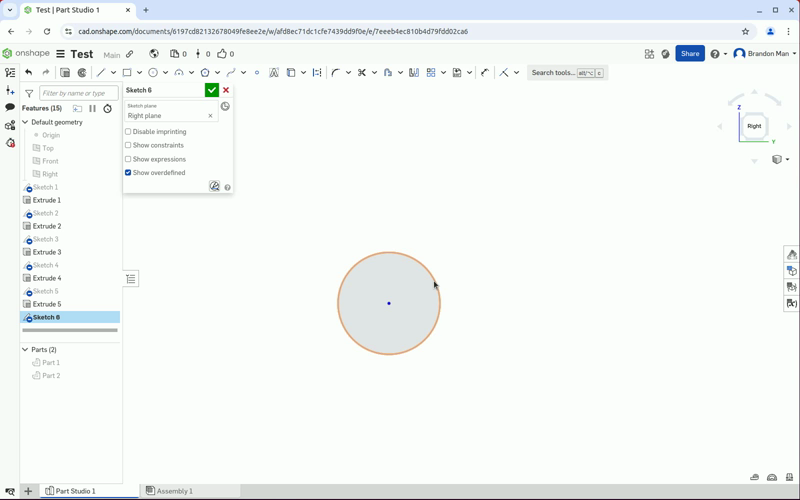
click(434, 280)
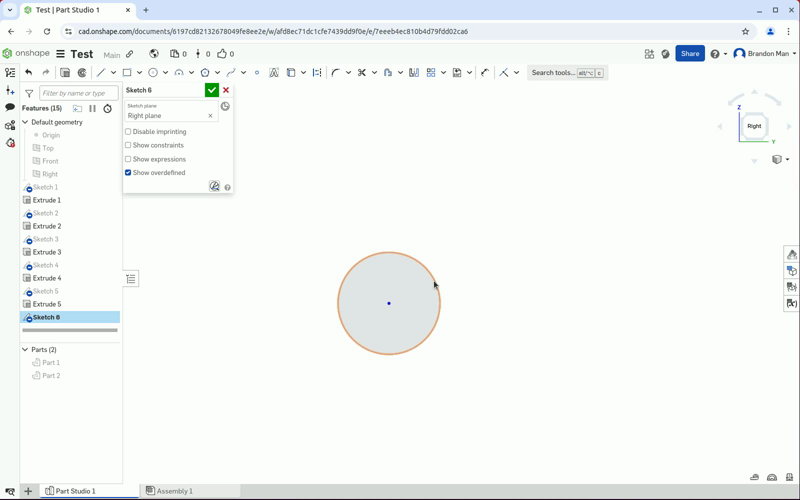
scroll(-6)
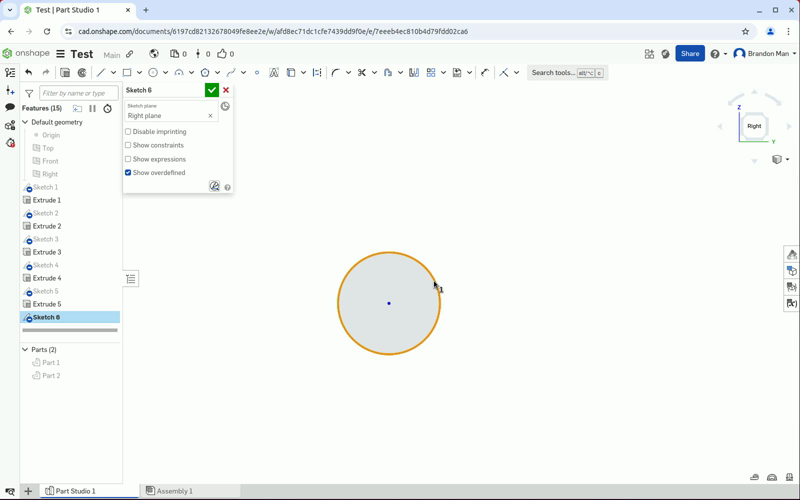
scroll(-6)
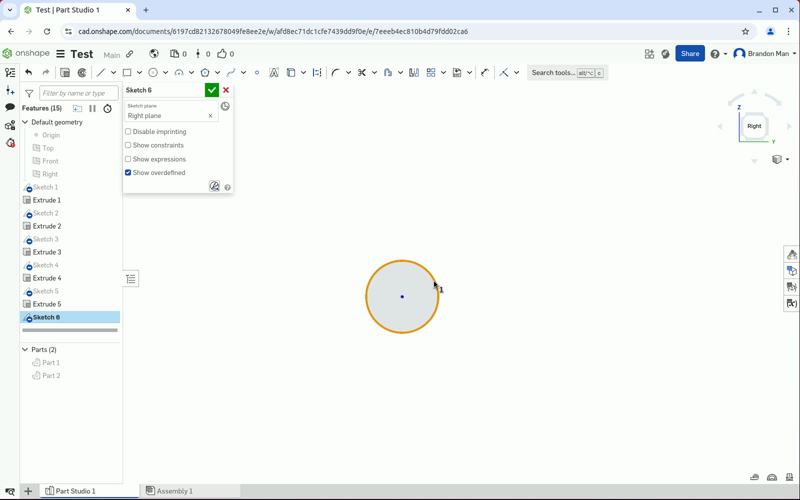
scroll(-6)
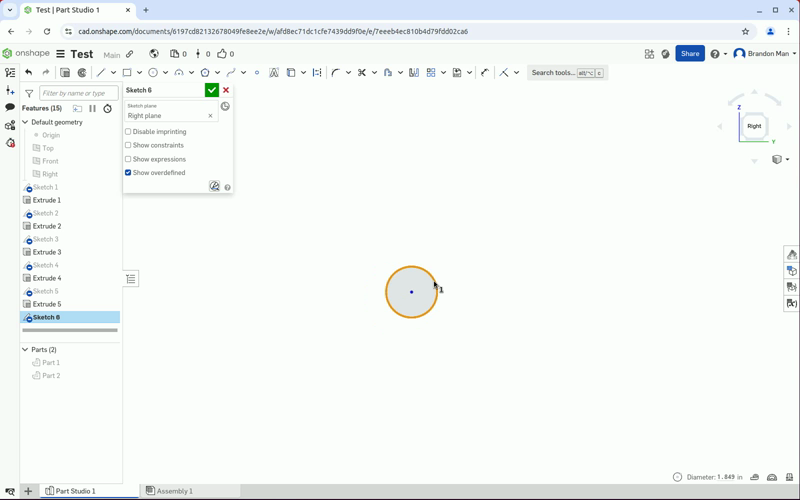
scroll(-6)
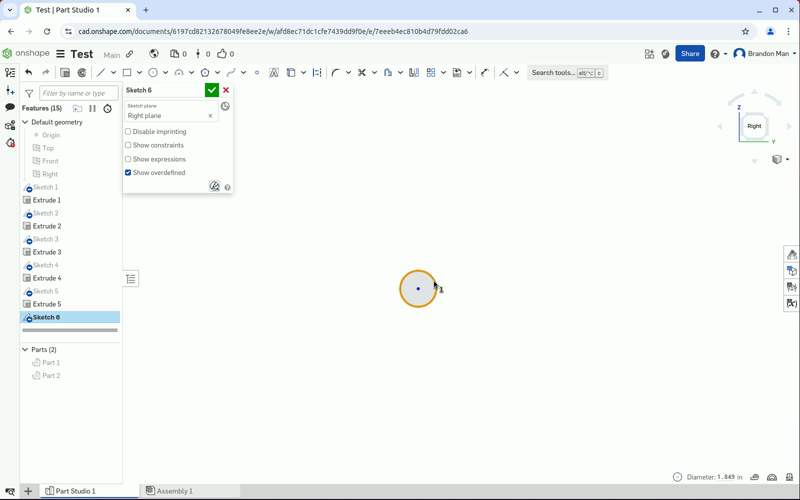
scroll(-6)
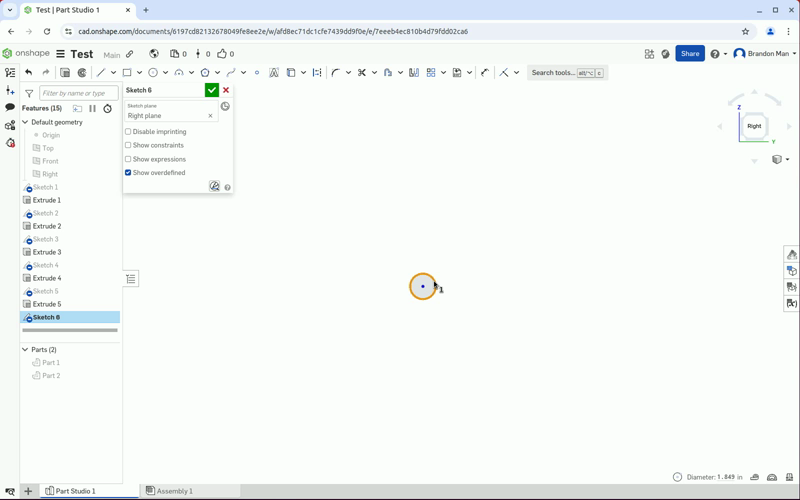
scroll(-6)
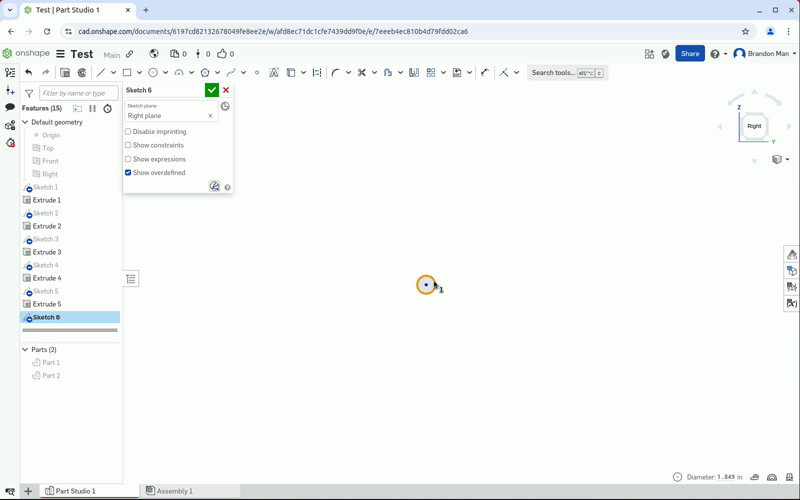
scroll(-6)
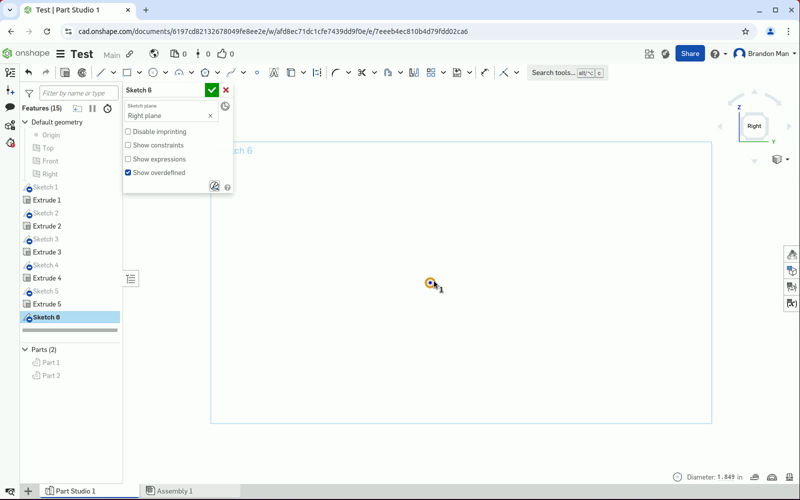
mouse_move(73, 352)
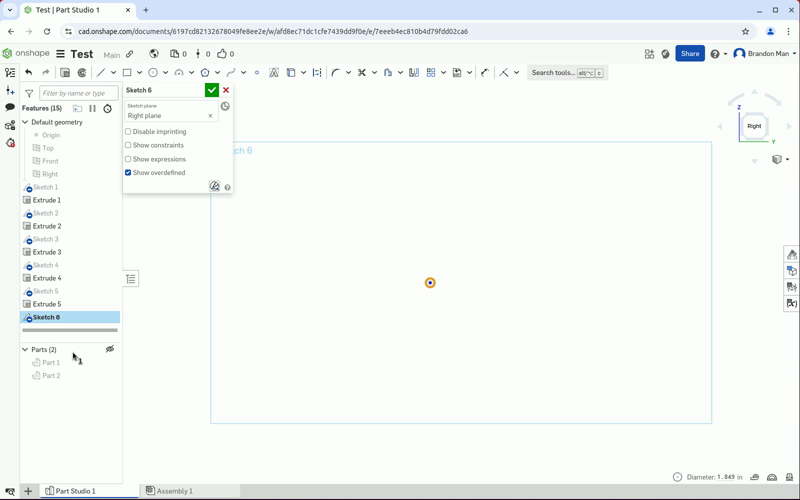
key(shift+y)
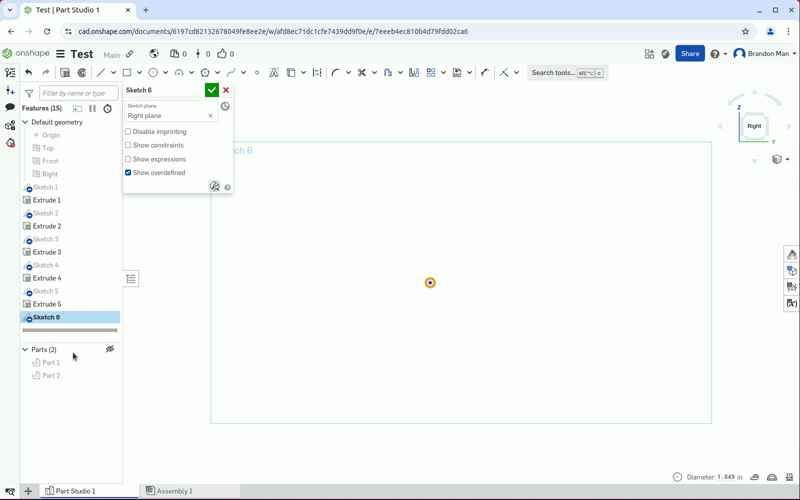
key(shift+e)
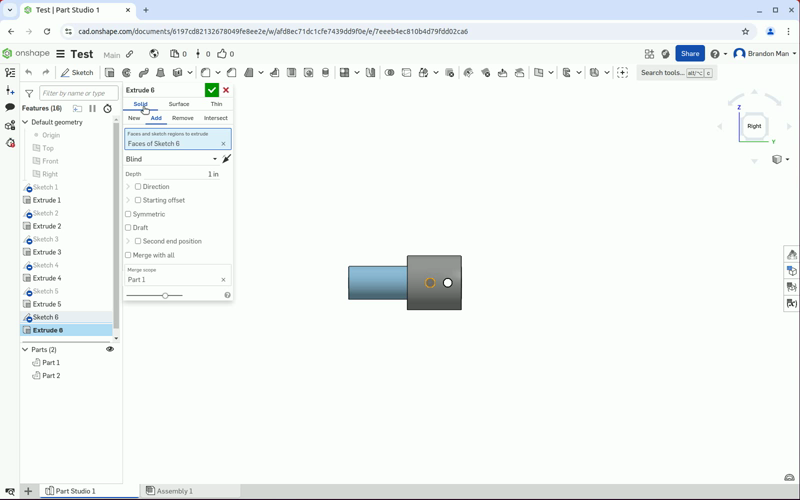
mouse_move(143, 106)
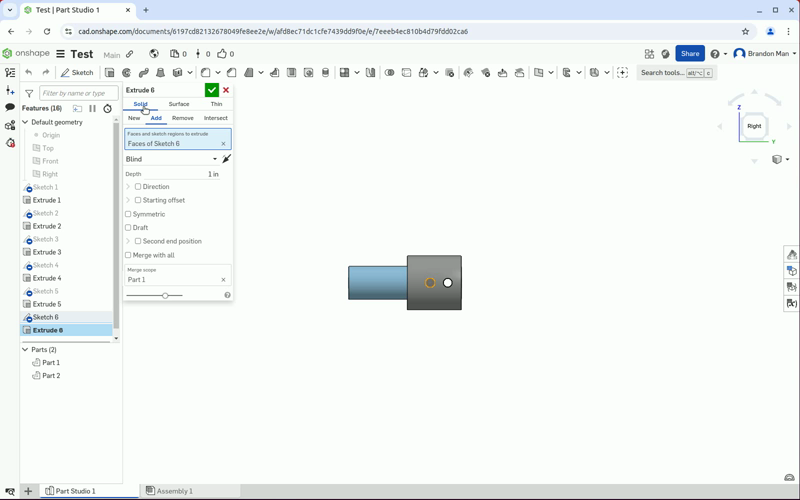
click(143, 106)
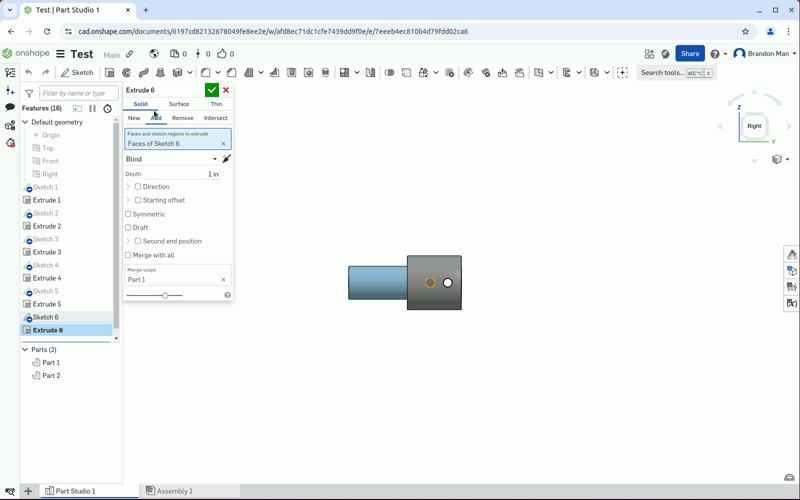
mouse_move(186, 120)
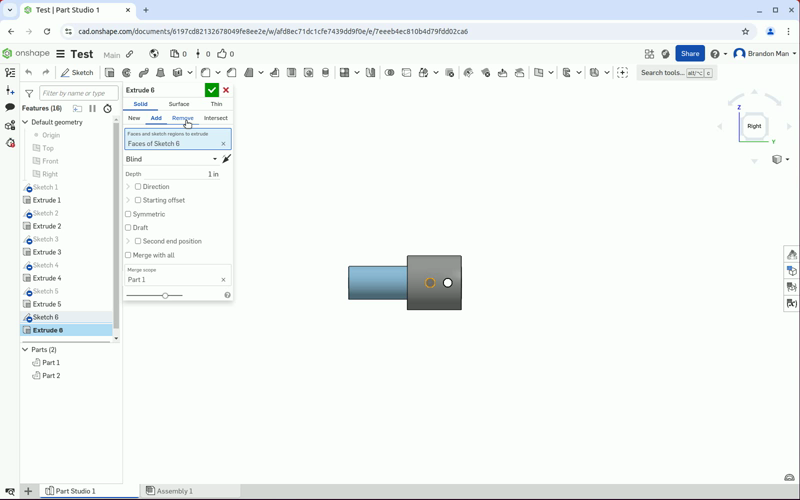
click(186, 120)
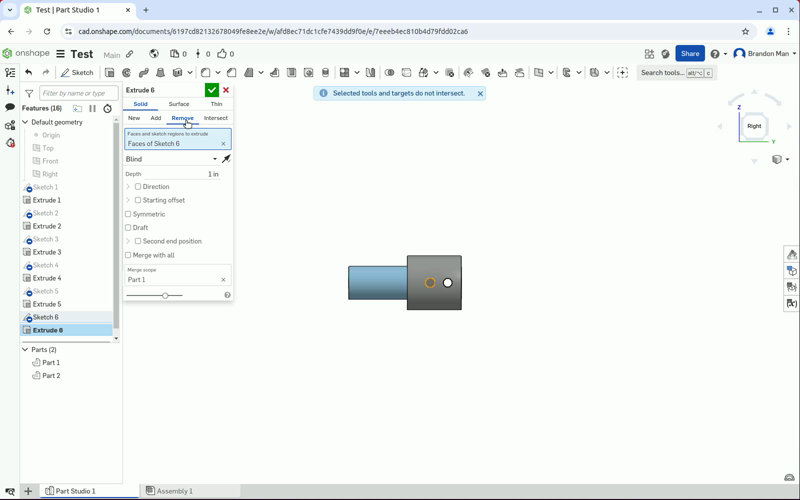
key(tab, 4)
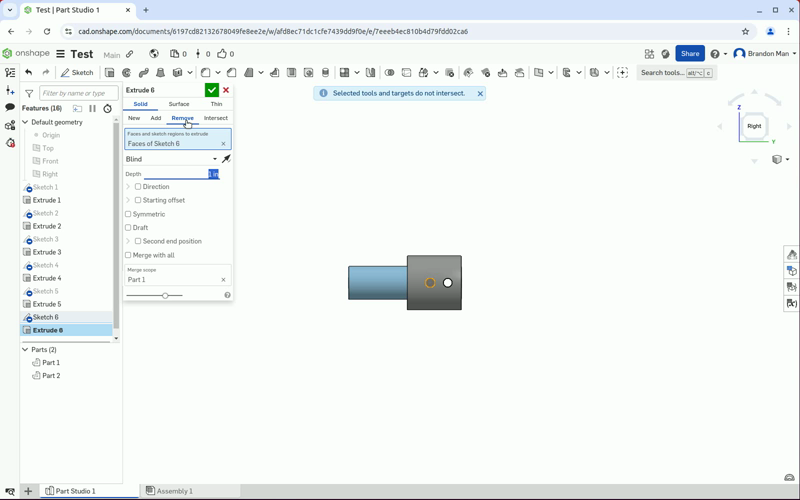
text(-15.405)
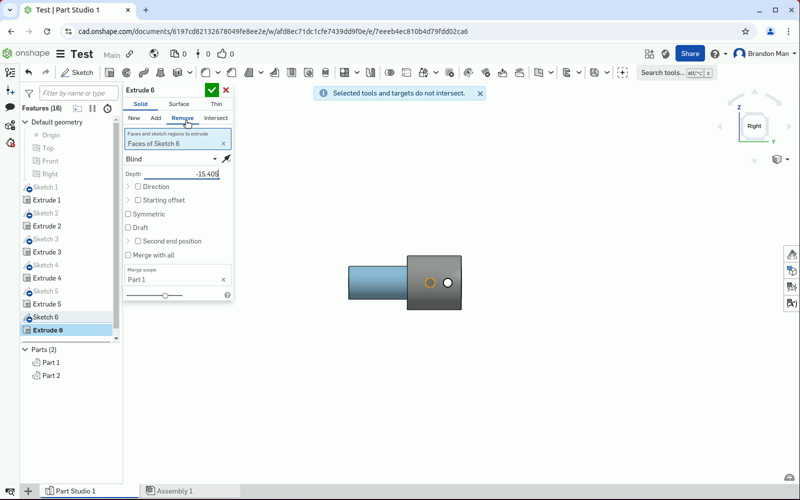
key(tab, 6)
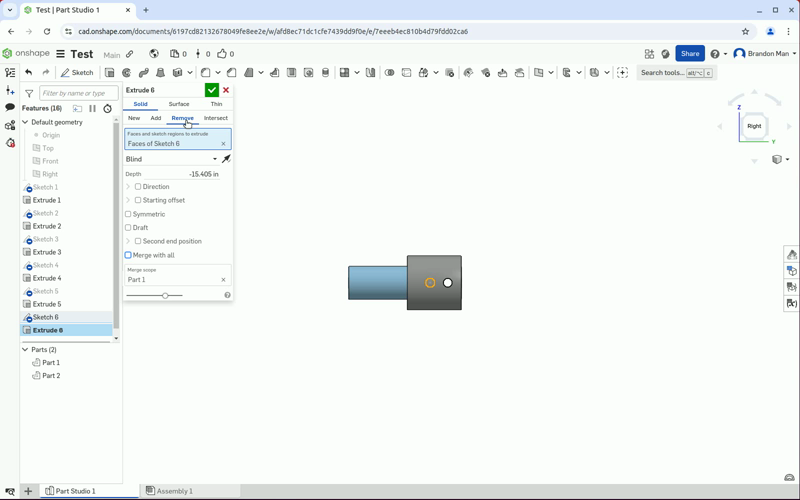
key(space)
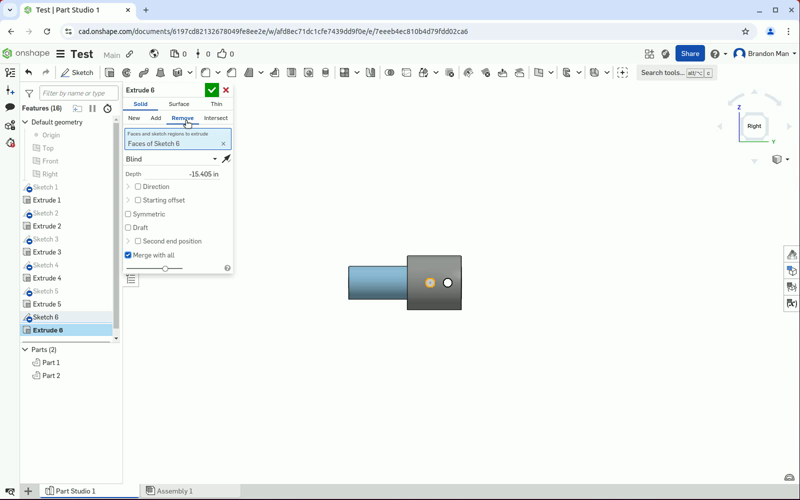
key(enter)
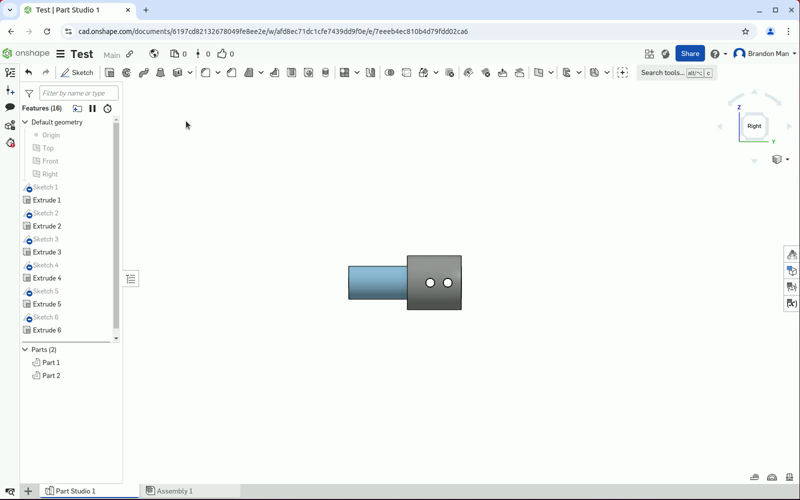
key(shift+h)
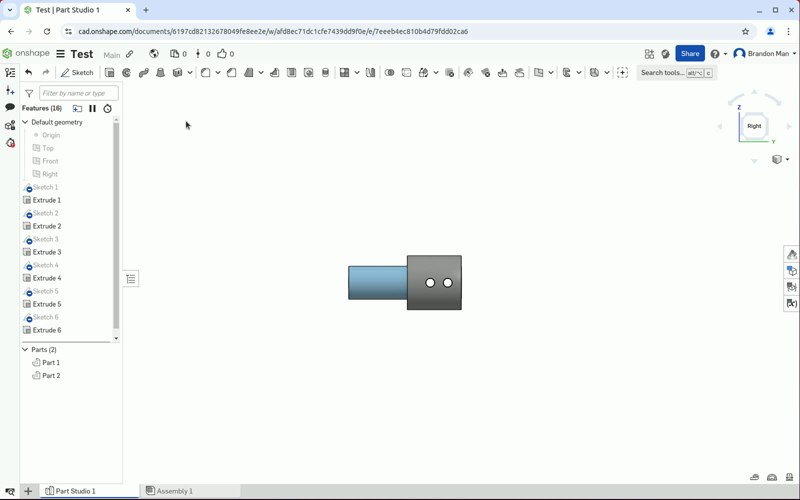
key(shift+h)
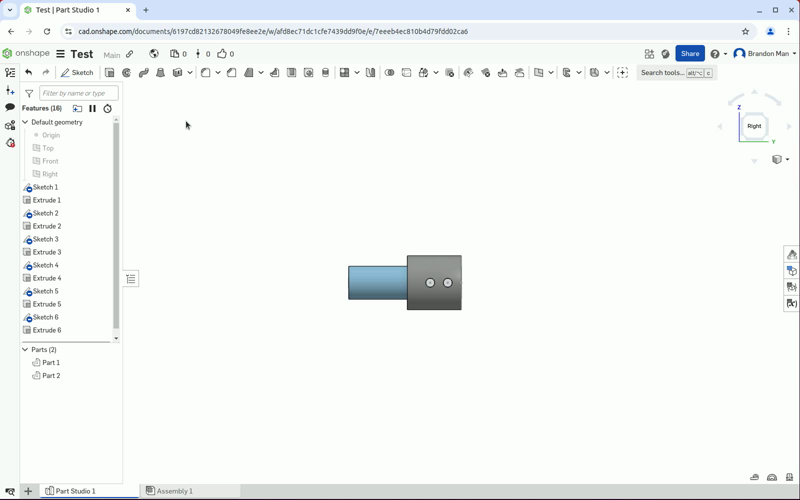
key(shift+7)
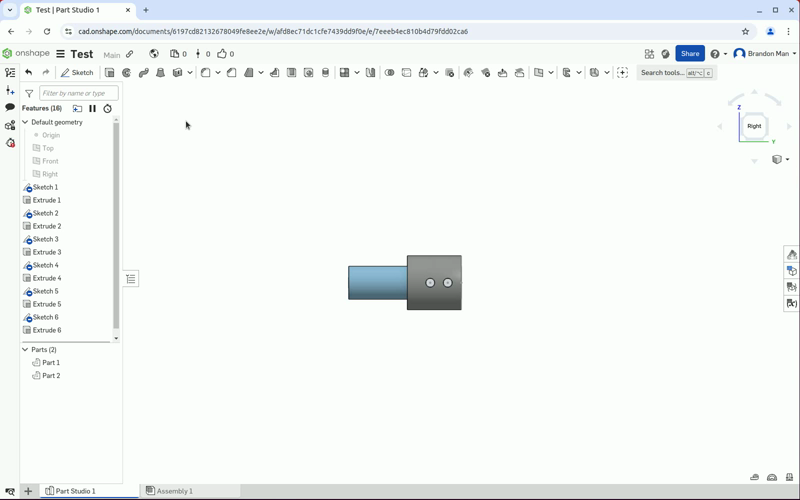
key(right, 2)
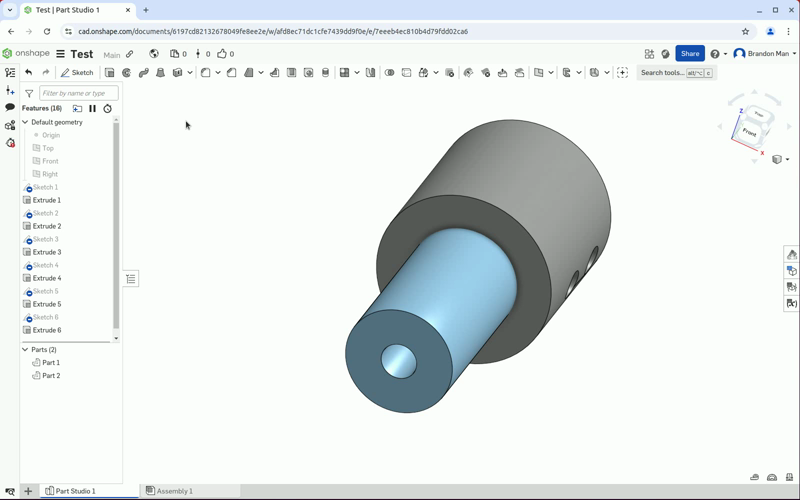
key(down, 2)
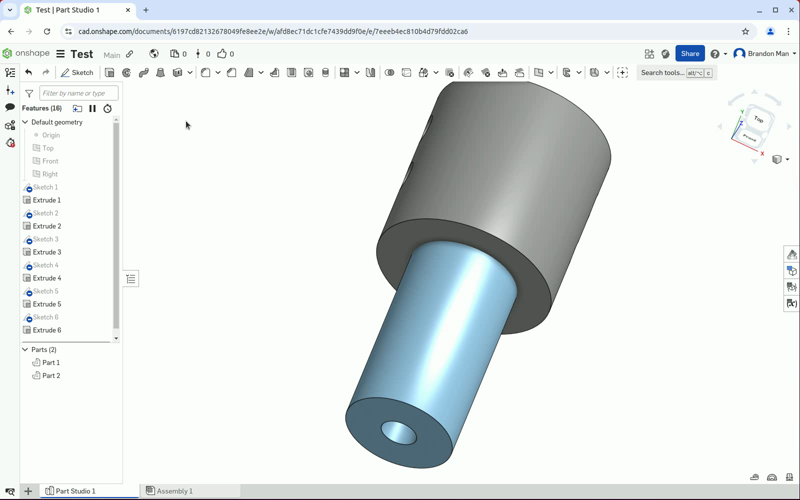
key(up, 2)
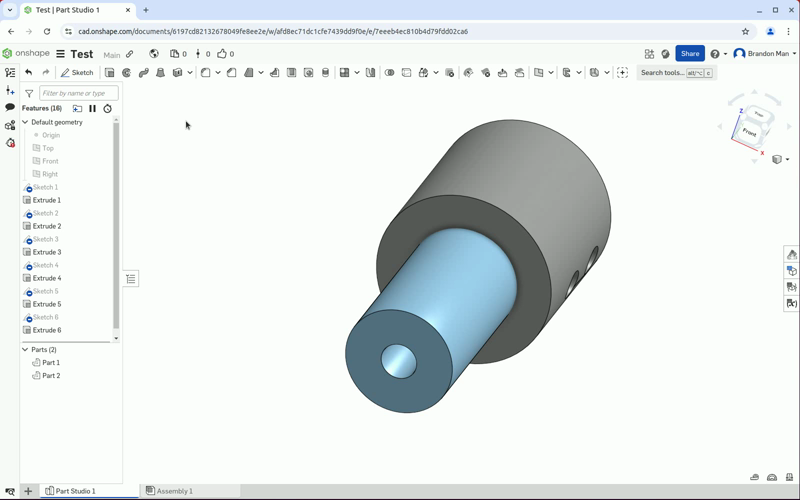
key(left, 2)
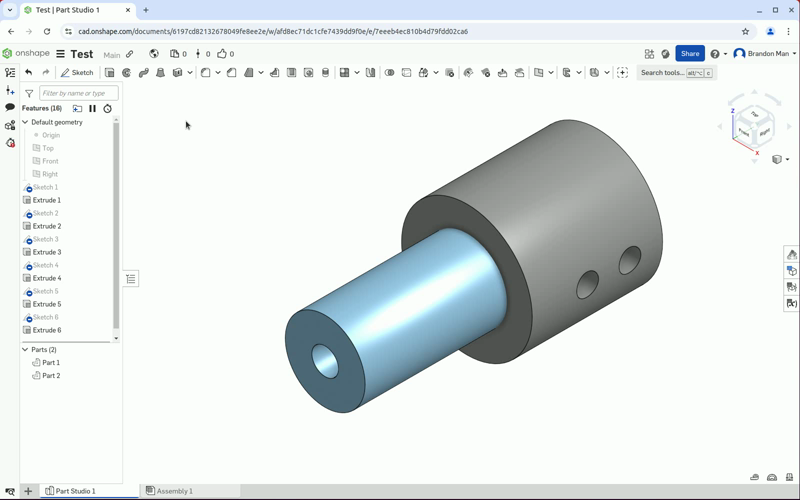
mouse_move(69, 189)
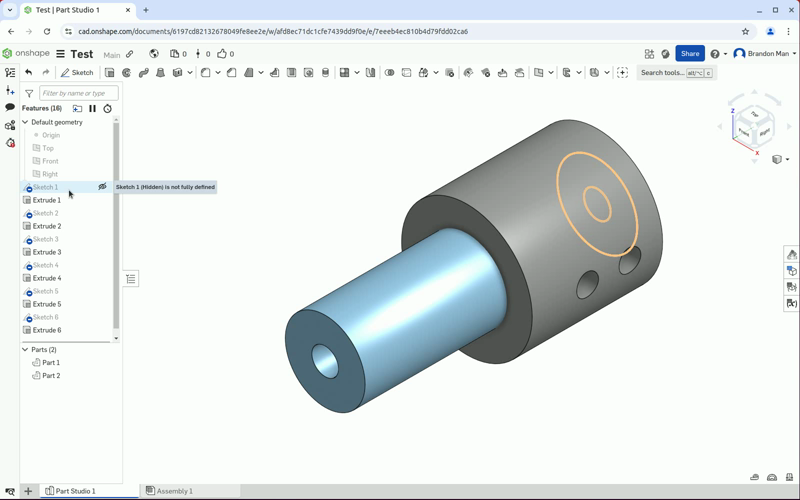
click(69, 189)